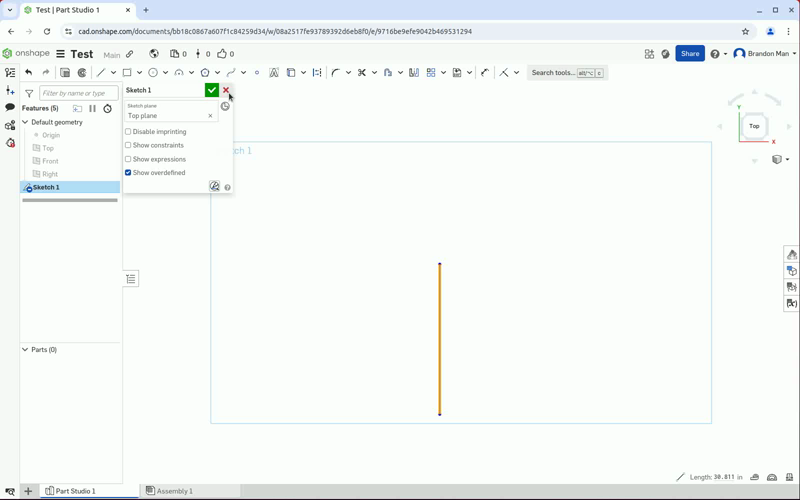
key(shift+h)
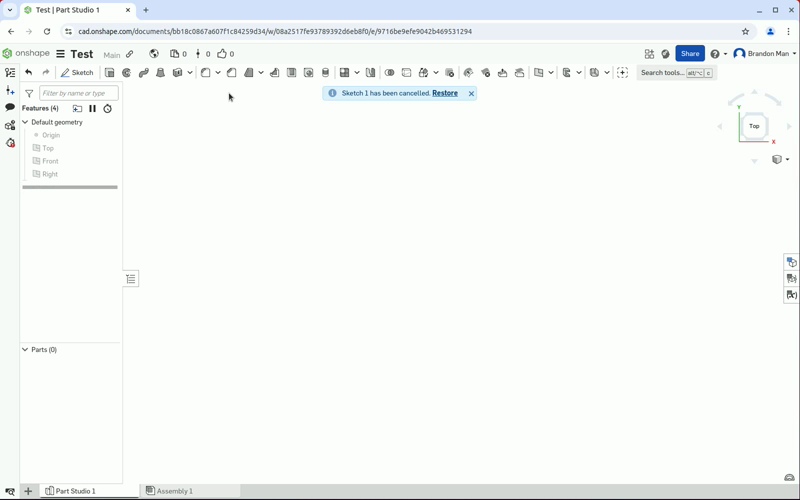
mouse_move(73, 352)
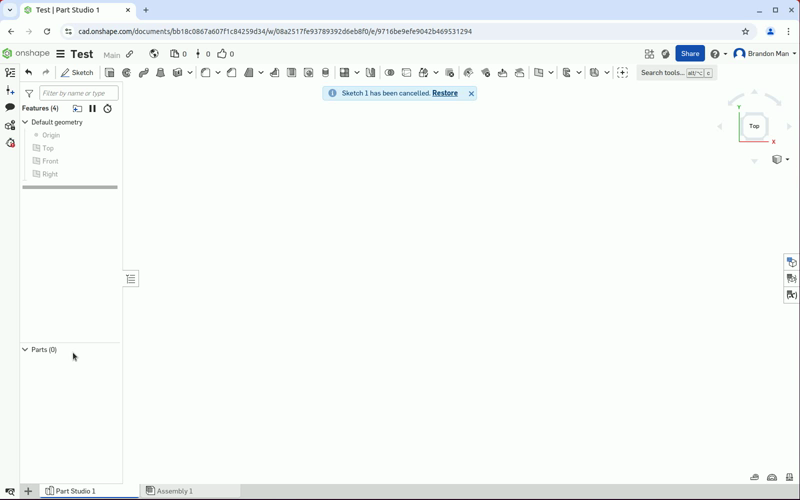
key(y)
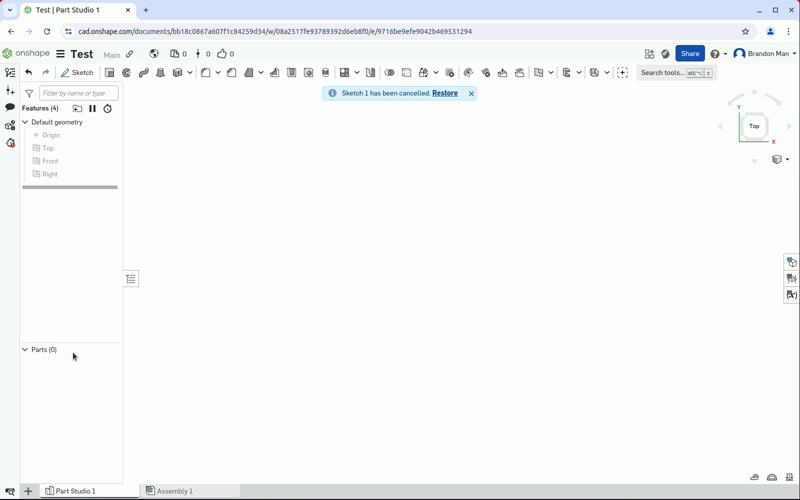
key(shift+p)
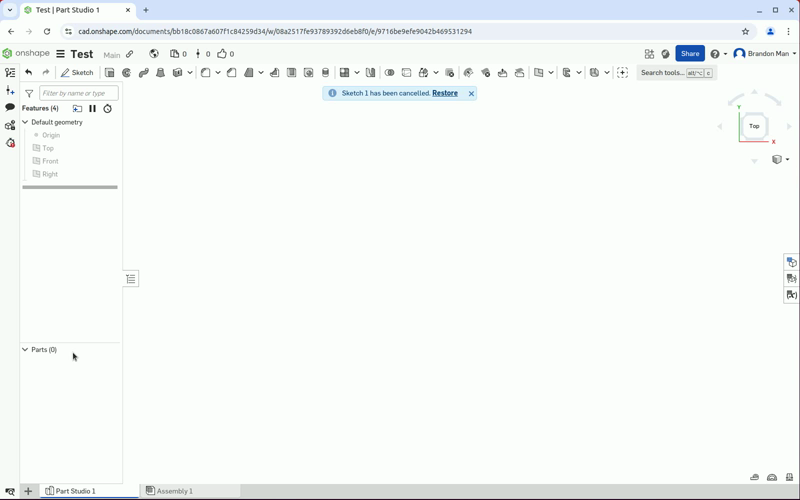
key(space)
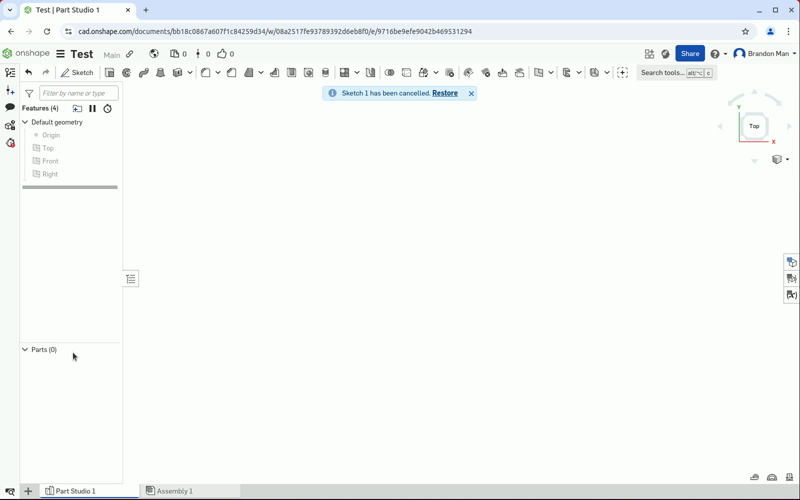
key_down(shift)
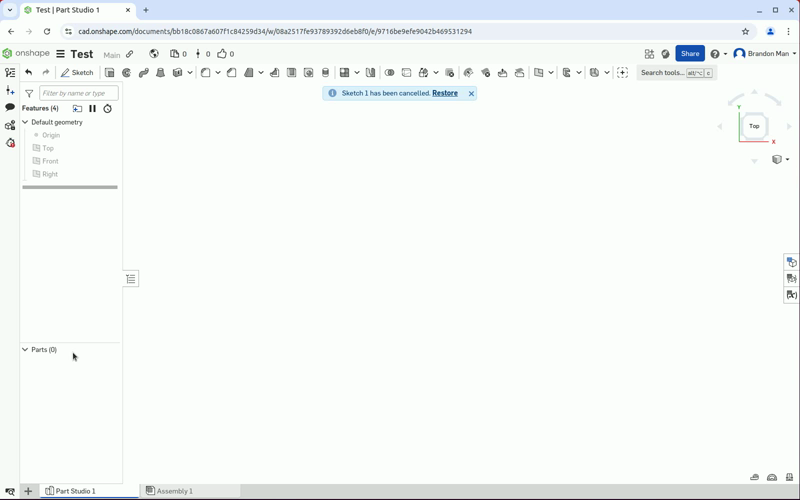
key(up)
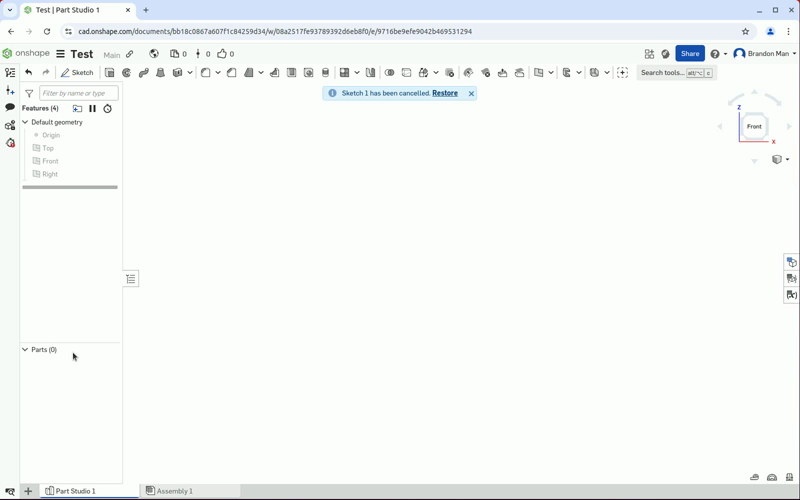
key_up(shift)
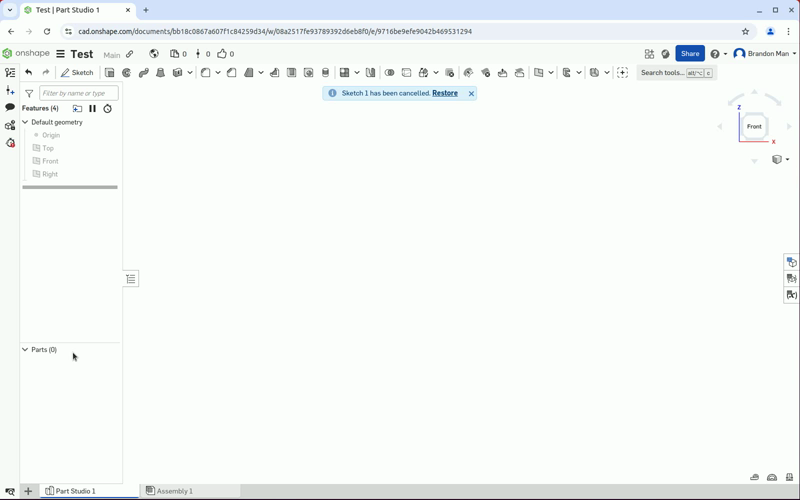
key(space)
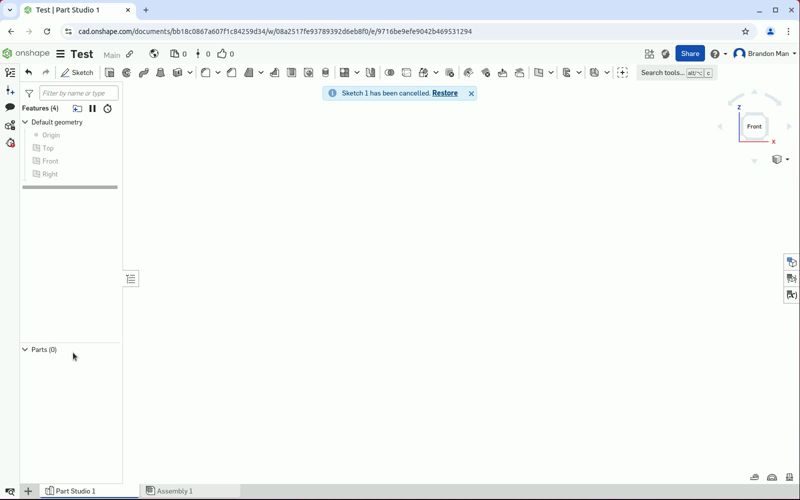
key_down(shift)
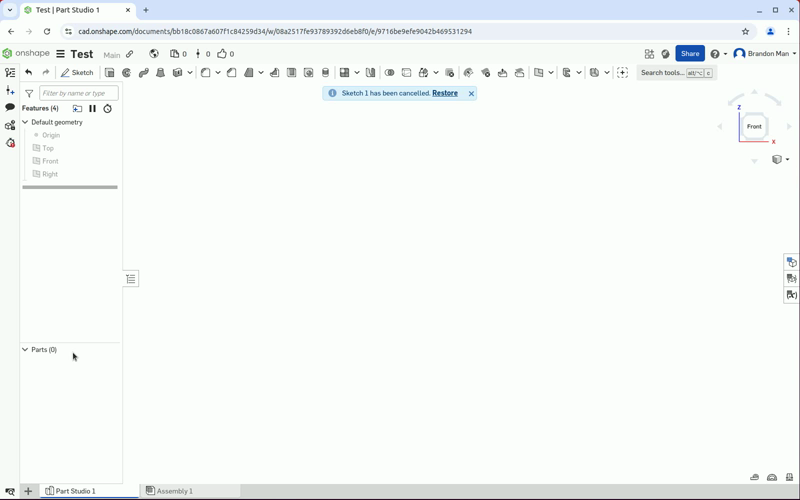
key(left)
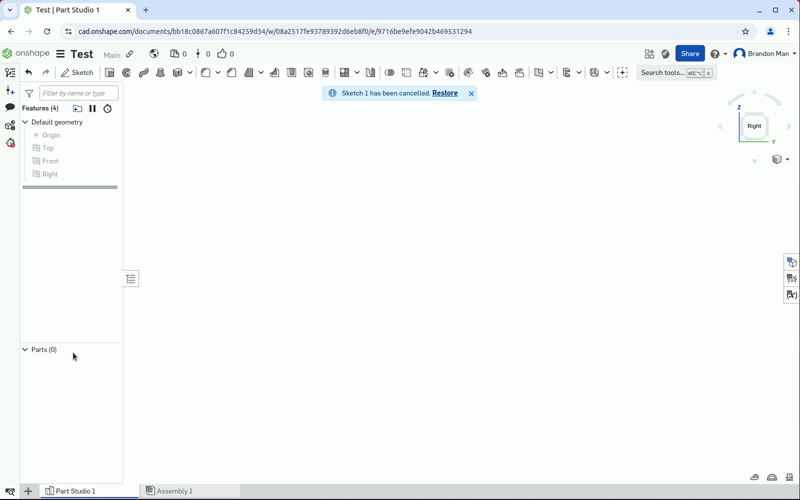
key_up(shift)
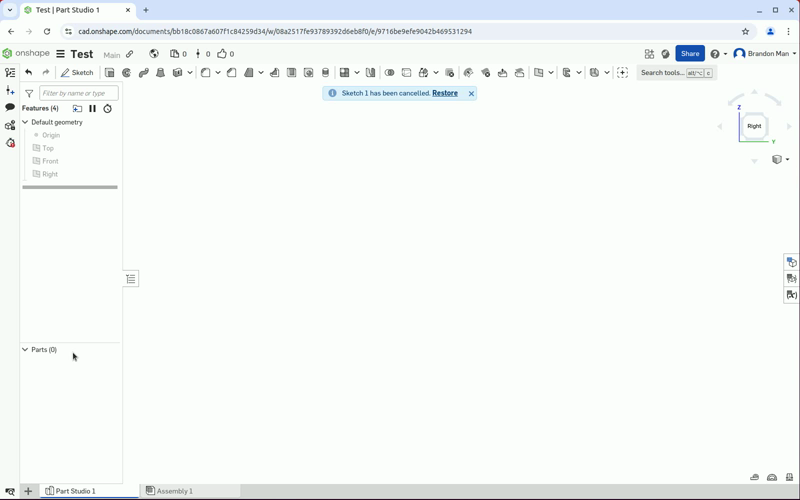
mouse_move(73, 352)
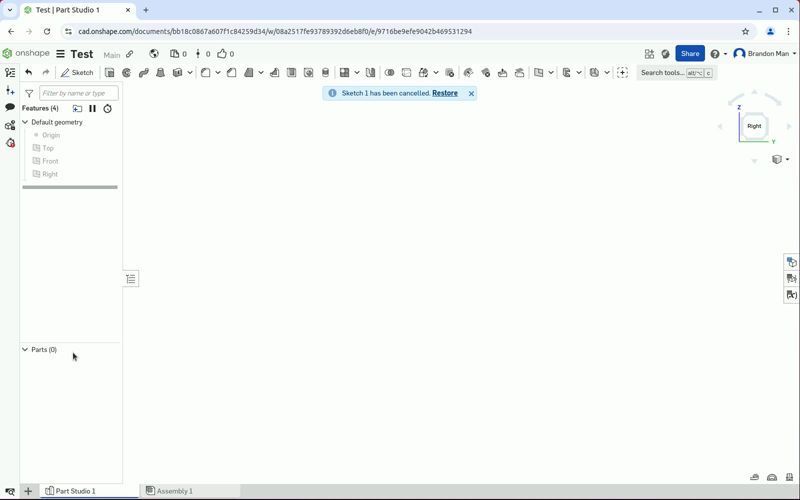
key(shift+y)
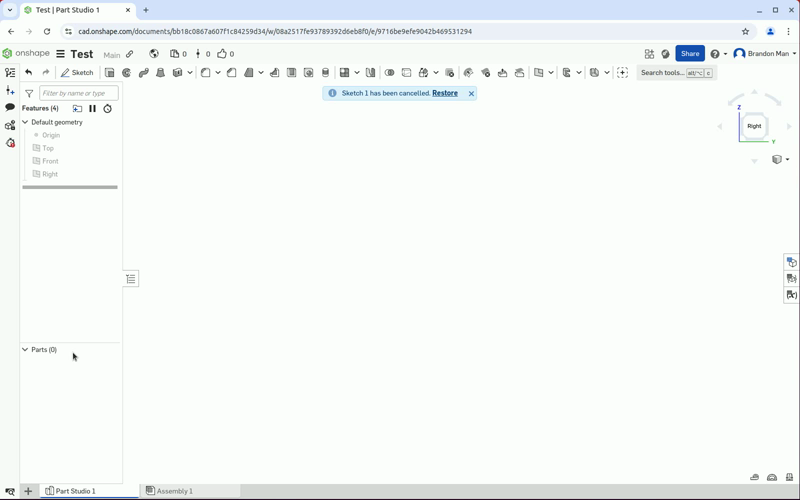
key(shift+s)
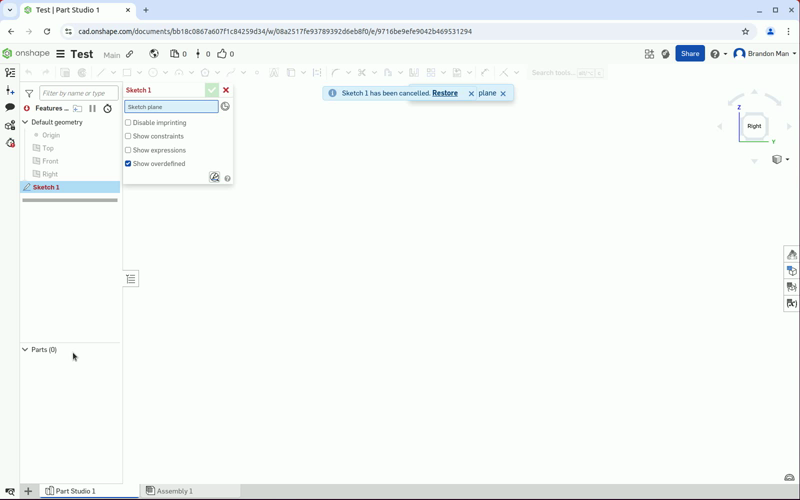
mouse_move(73, 176)
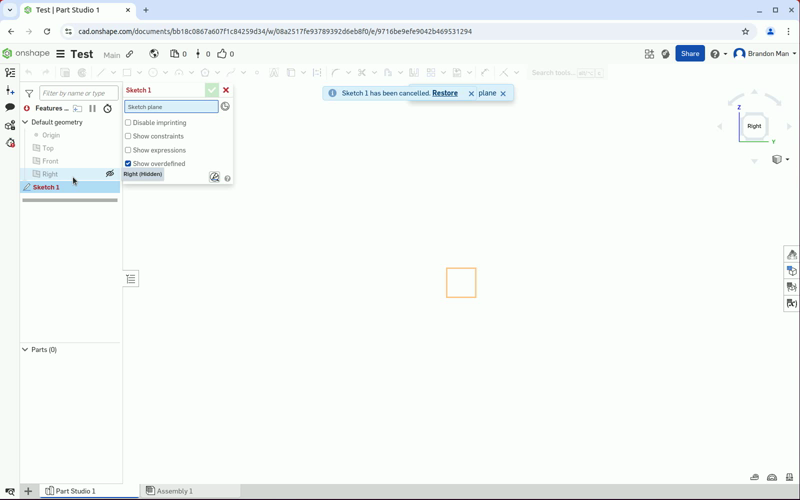
click(73, 176)
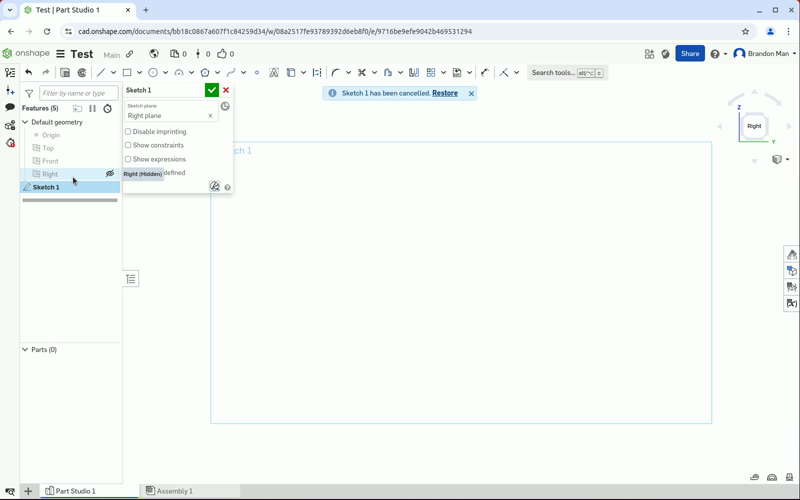
mouse_move(73, 352)
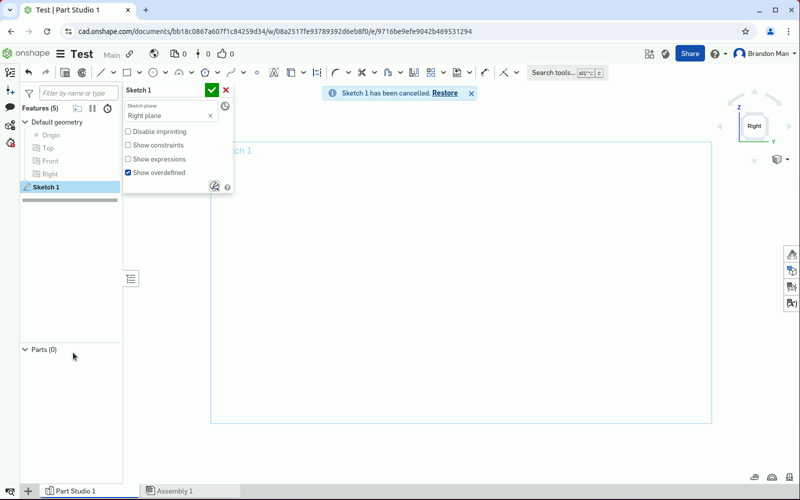
key(y)
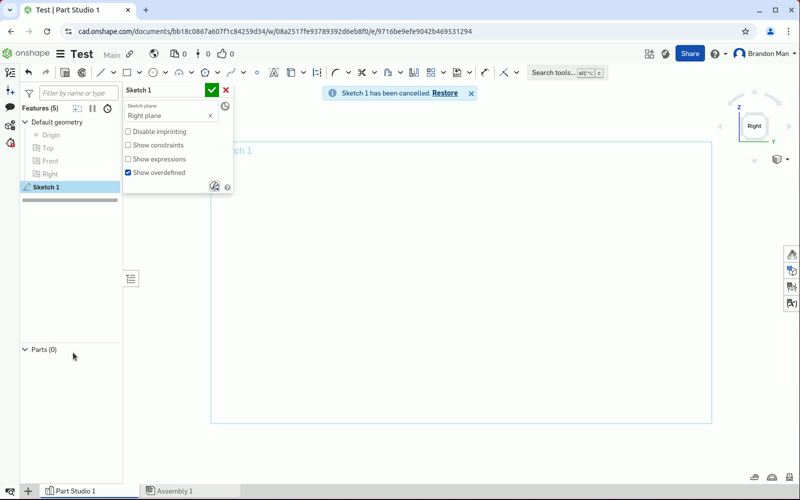
key(c)
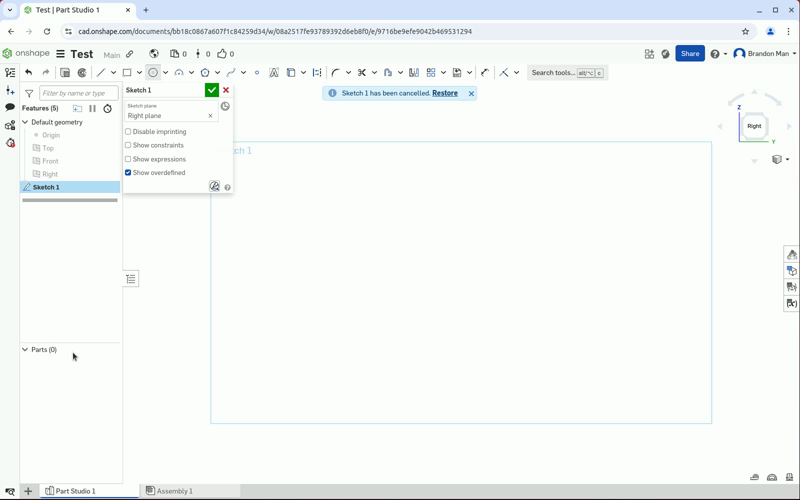
key_down(shift)
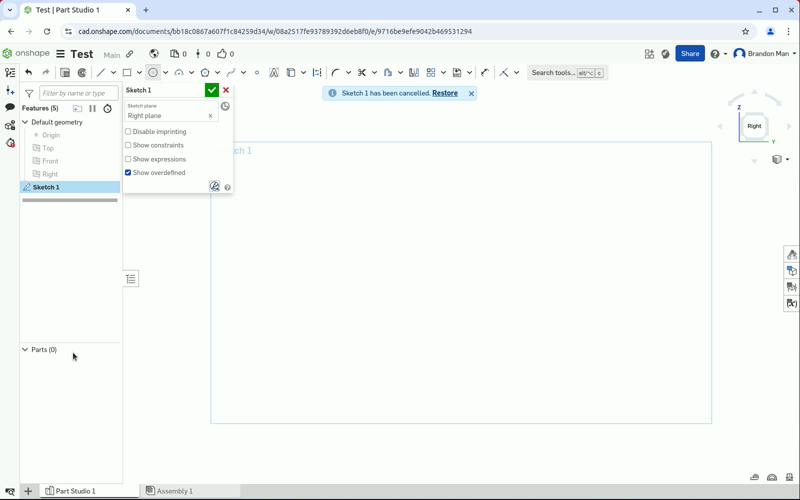
mouse_move(433, 282)
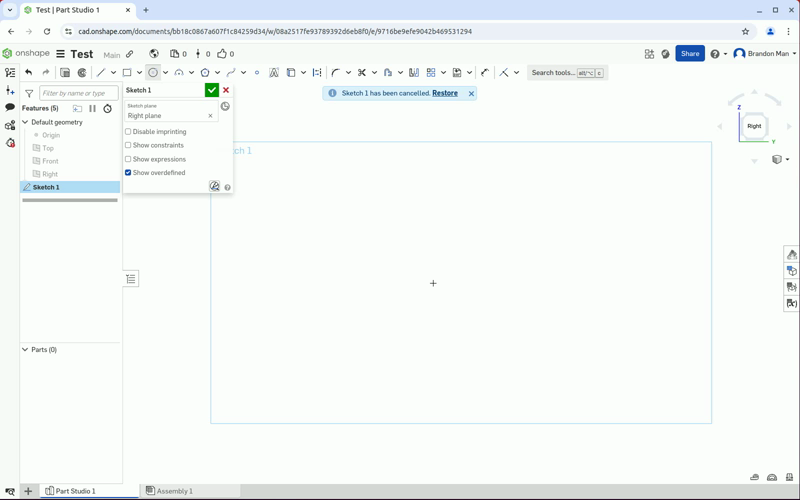
click(433, 282)
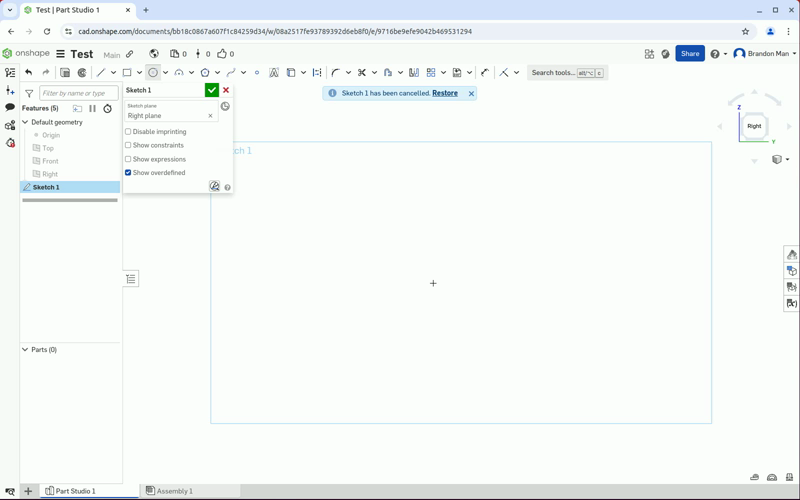
key_up(shift)
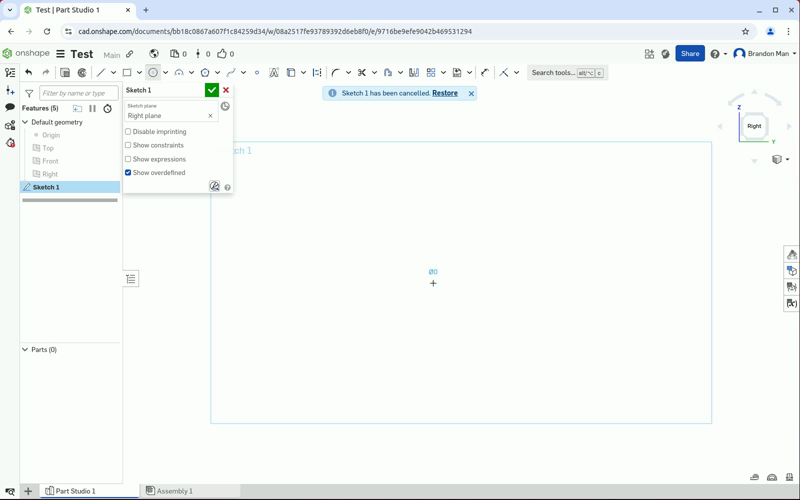
mouse_move(438, 282)
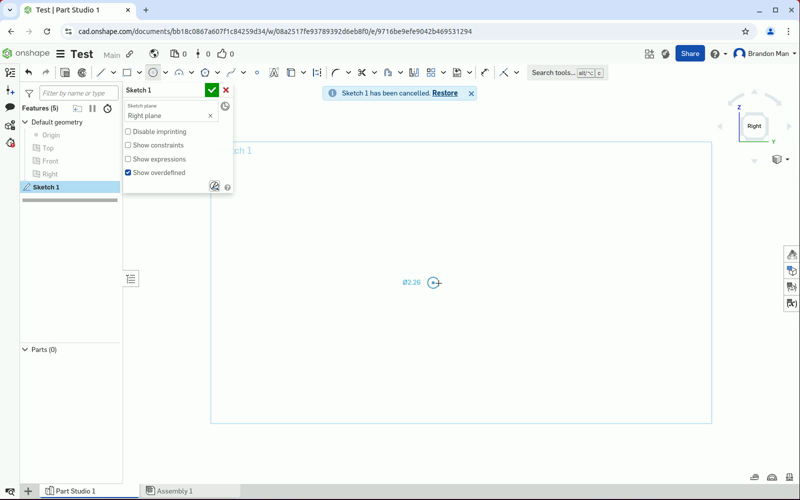
click(438, 282)
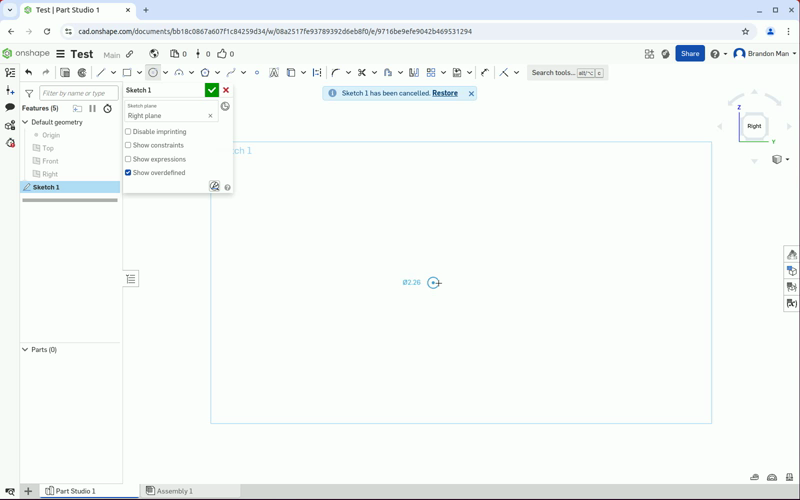
key(esc)
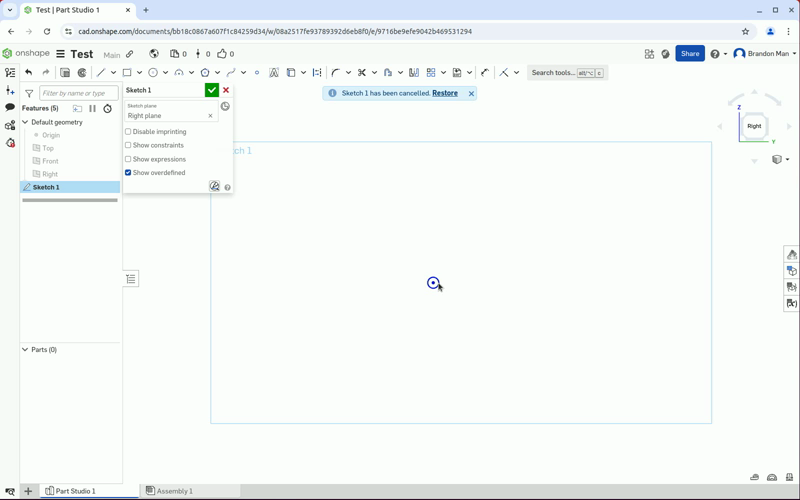
mouse_move(434, 285)
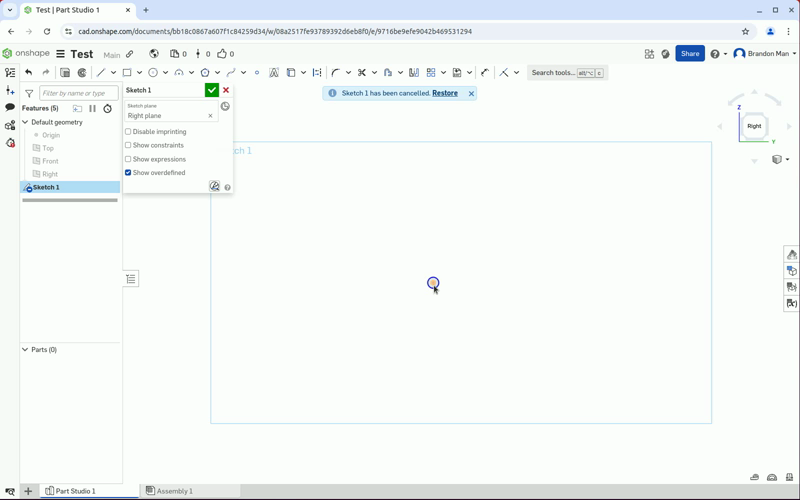
scroll(6)
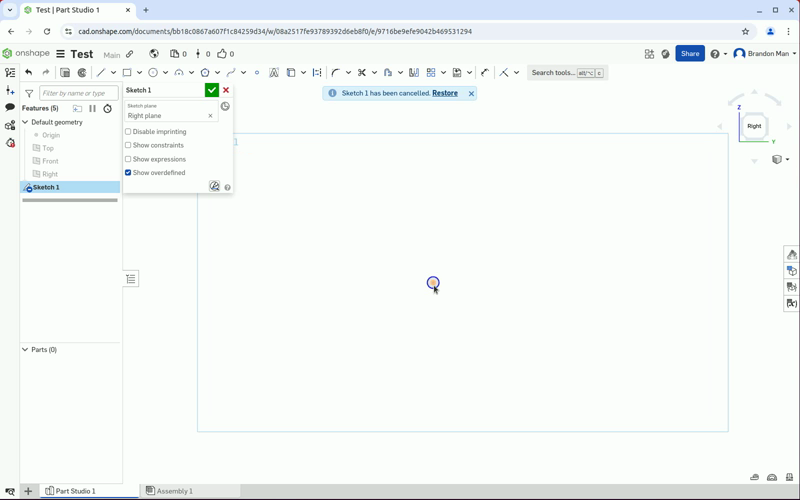
scroll(6)
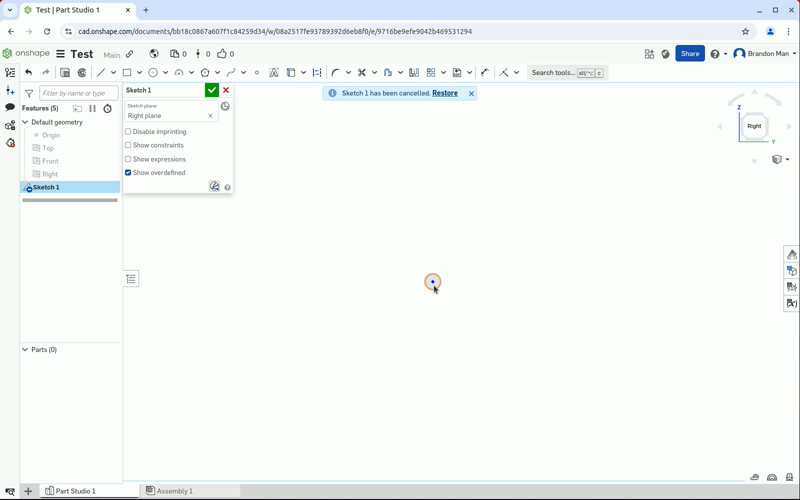
scroll(6)
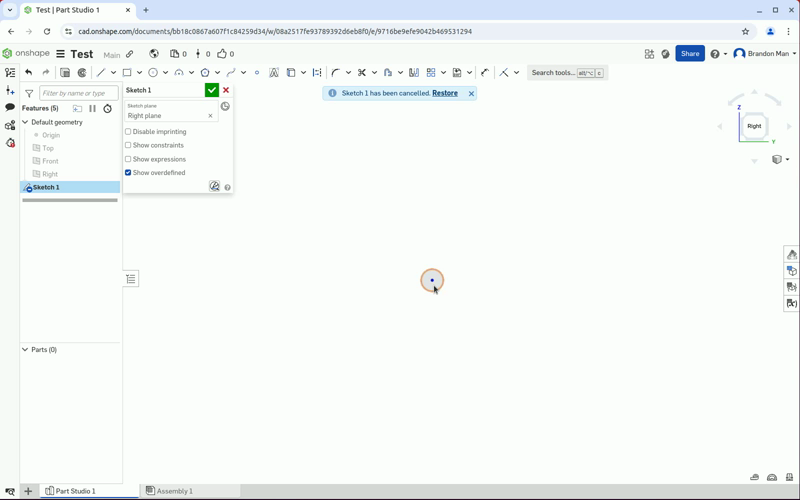
scroll(6)
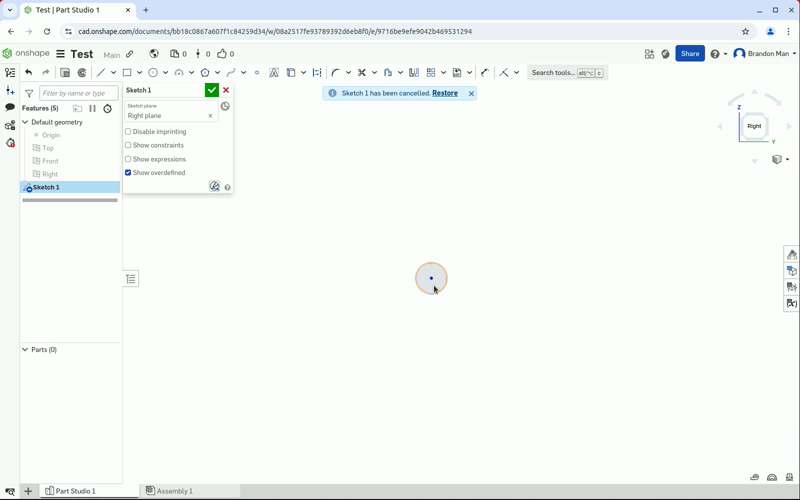
scroll(6)
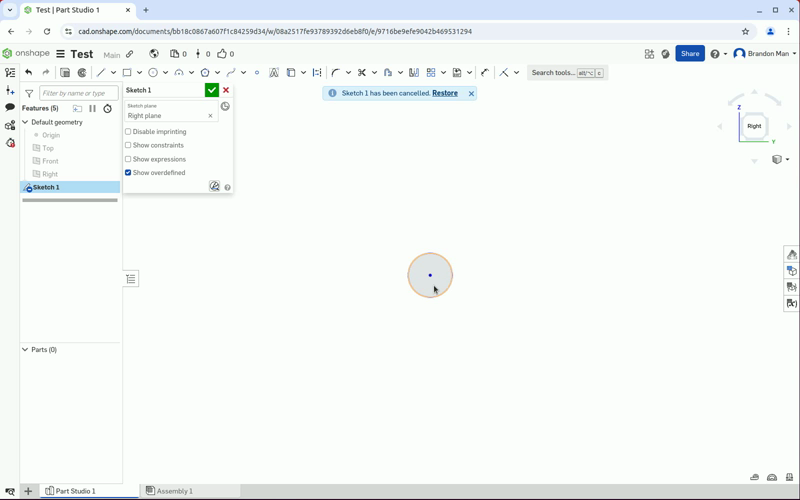
scroll(6)
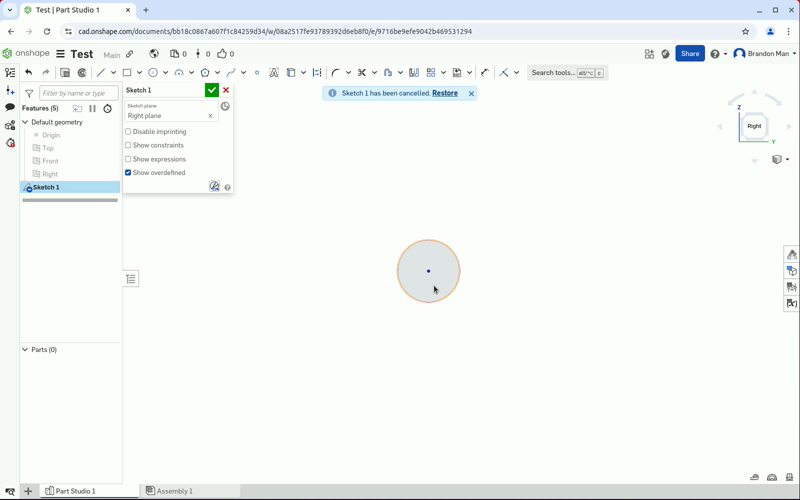
scroll(6)
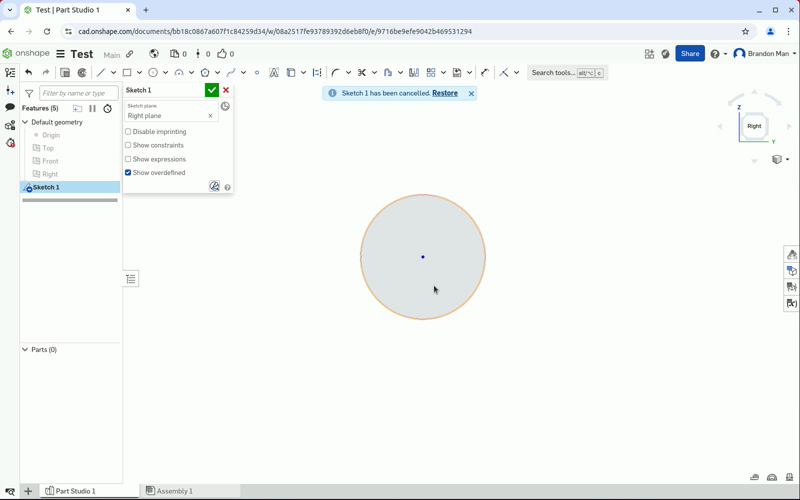
click(434, 285)
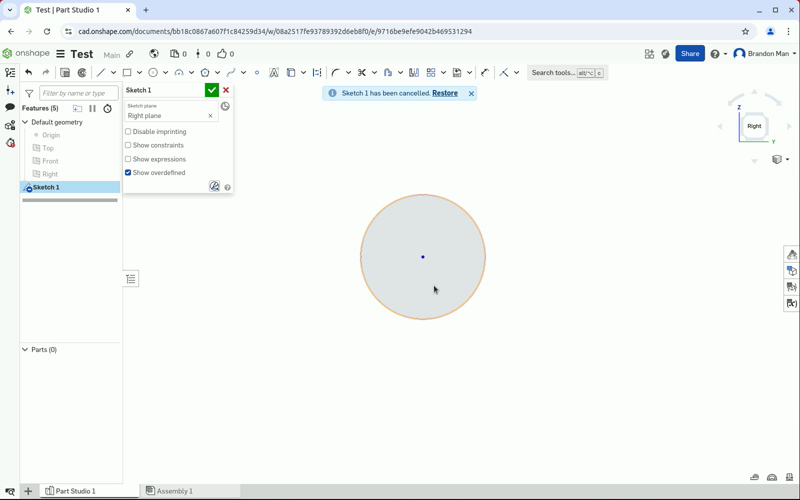
scroll(-6)
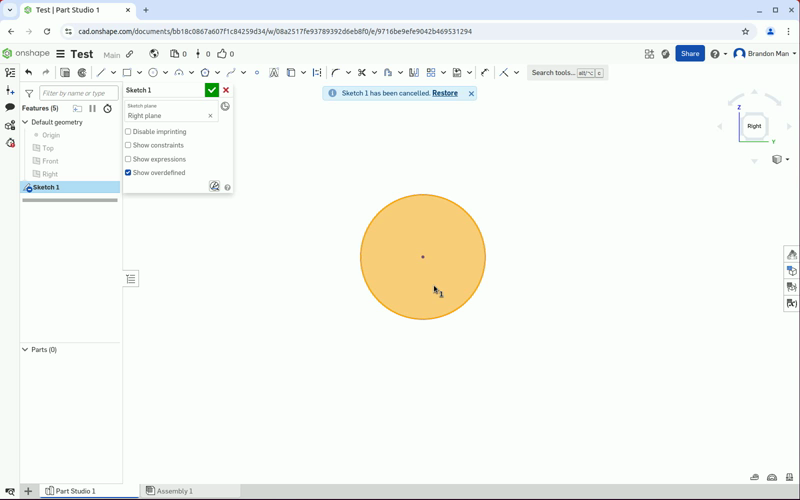
scroll(-6)
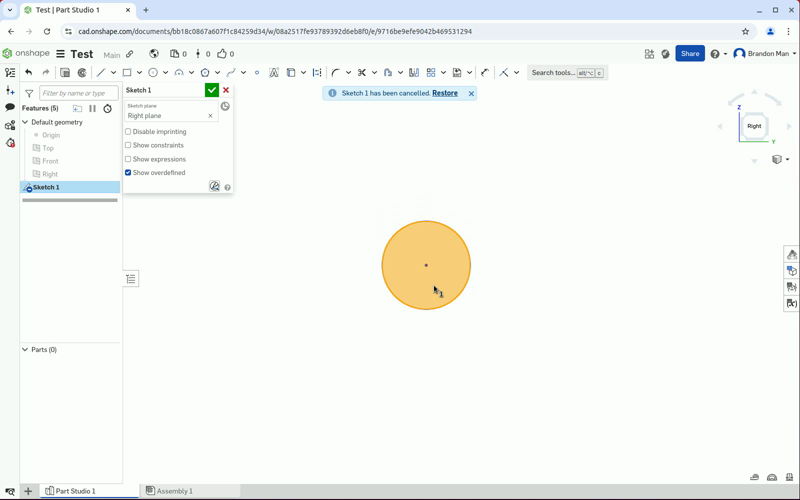
scroll(-6)
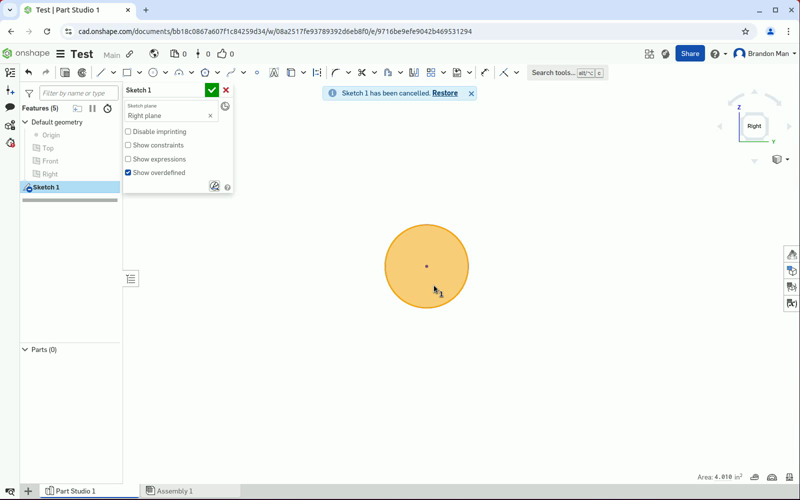
scroll(-6)
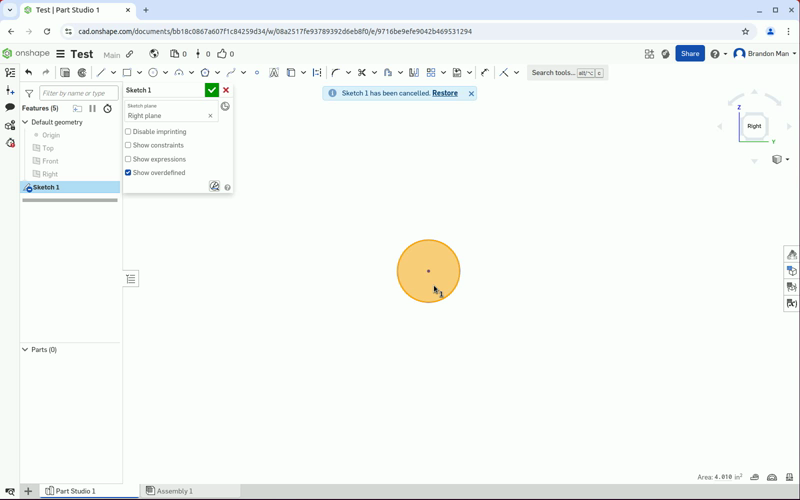
scroll(-6)
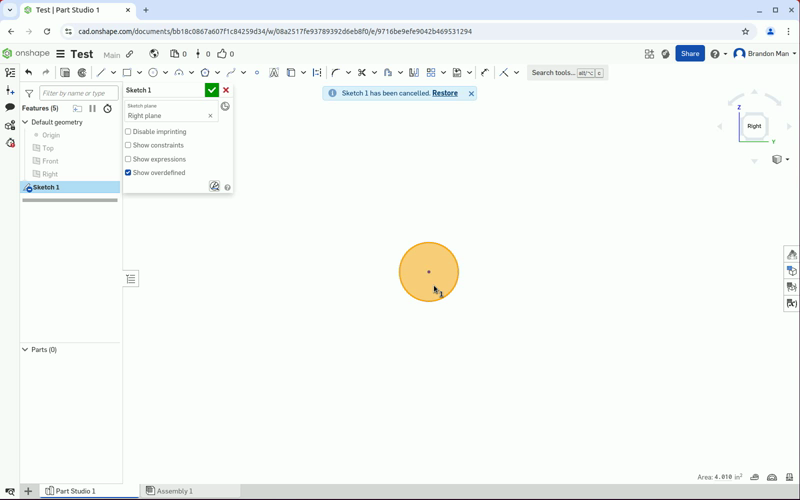
scroll(-6)
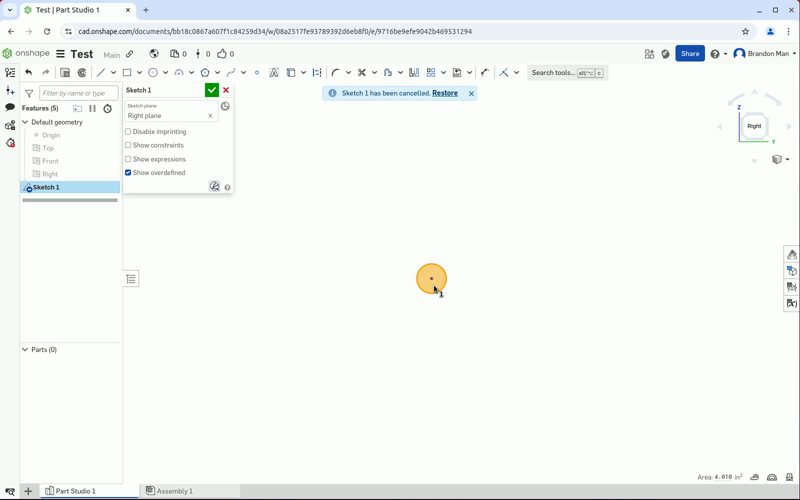
scroll(-6)
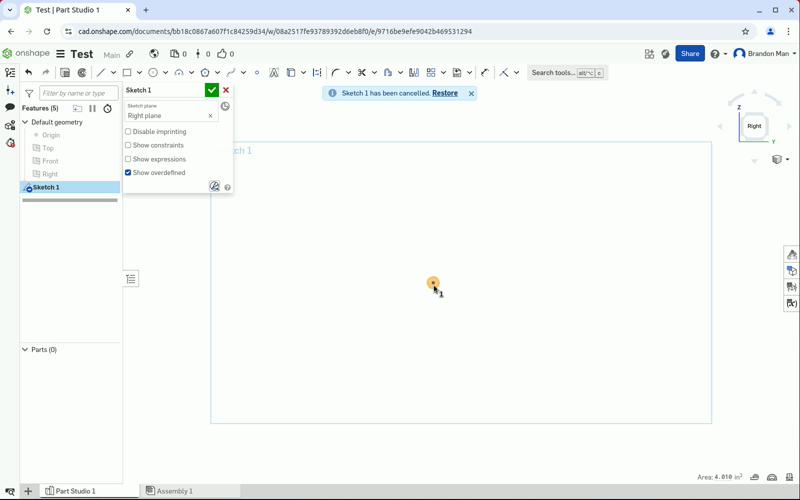
mouse_move(73, 352)
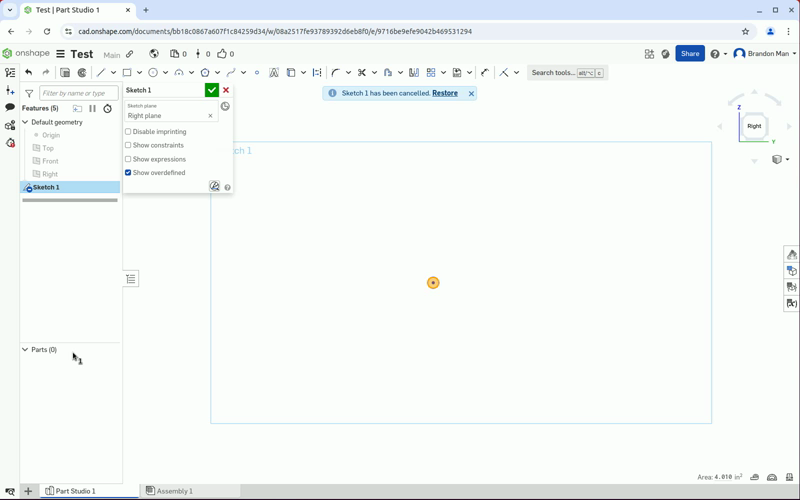
key(shift+y)
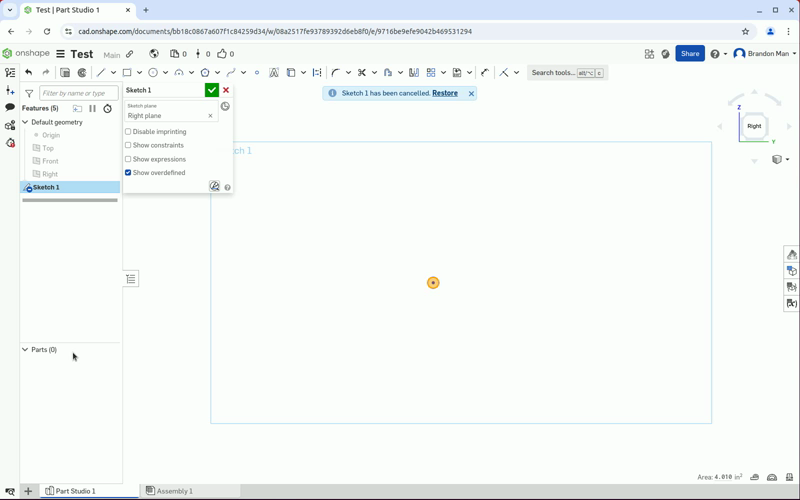
key(shift+e)
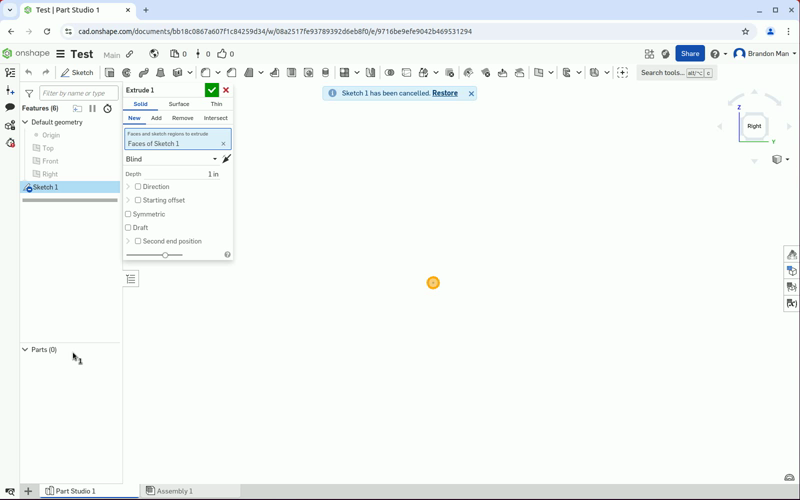
mouse_move(143, 106)
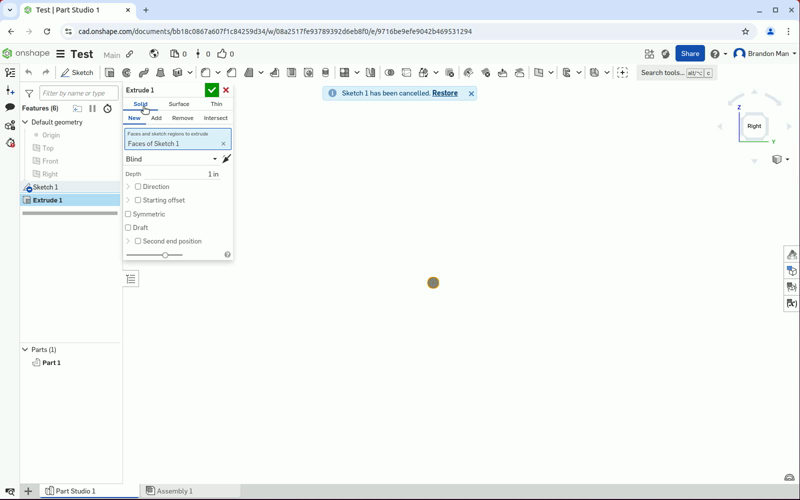
click(143, 106)
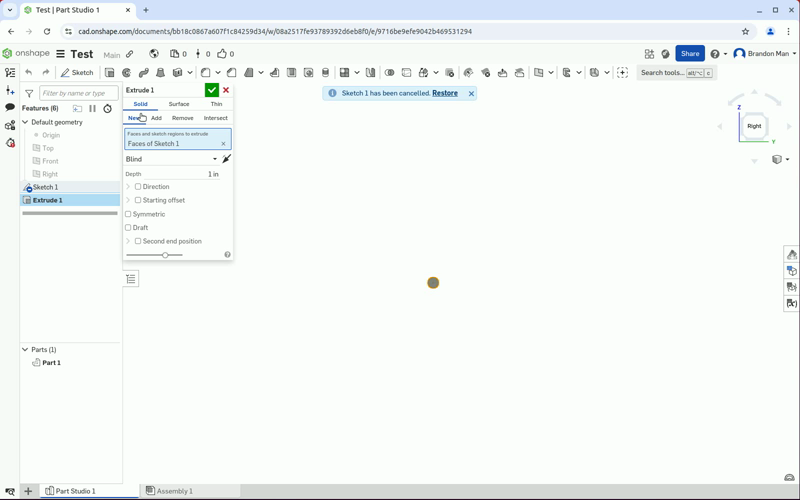
mouse_move(137, 120)
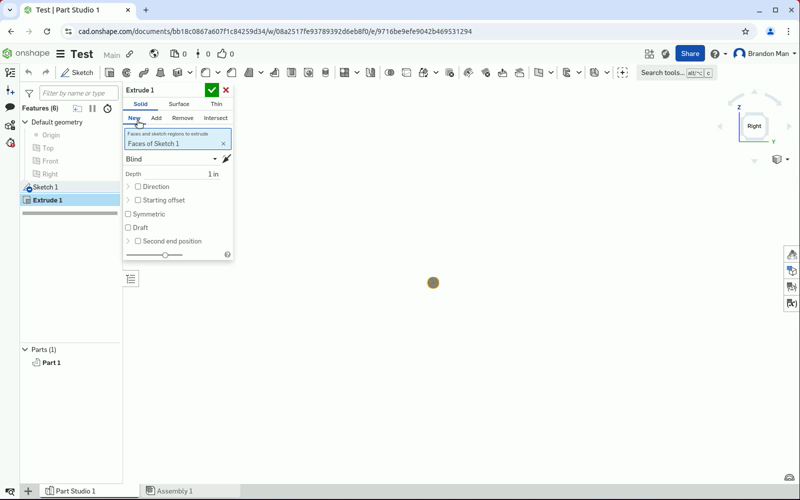
click(137, 120)
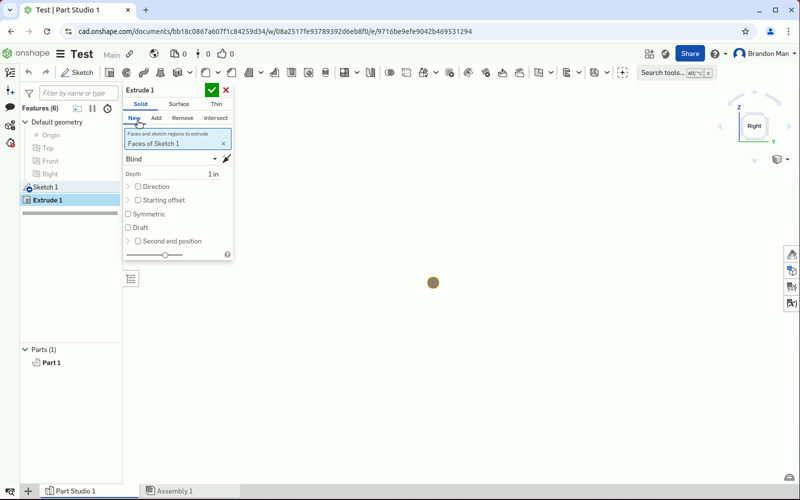
key(tab, 4)
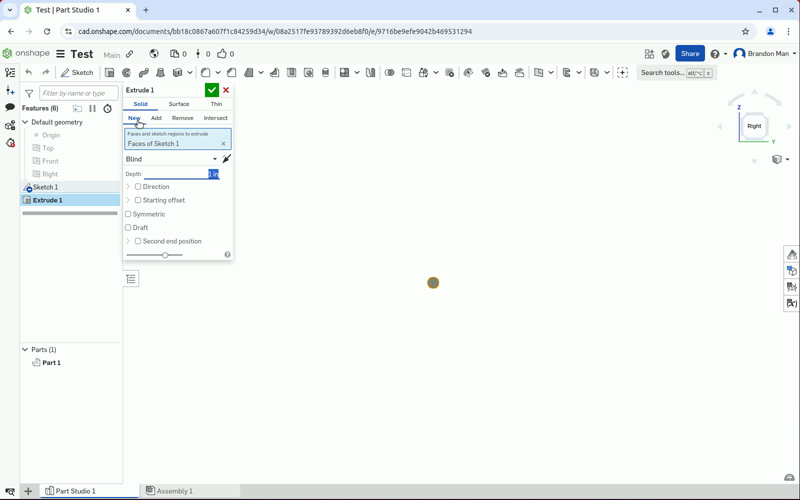
text(46.216)
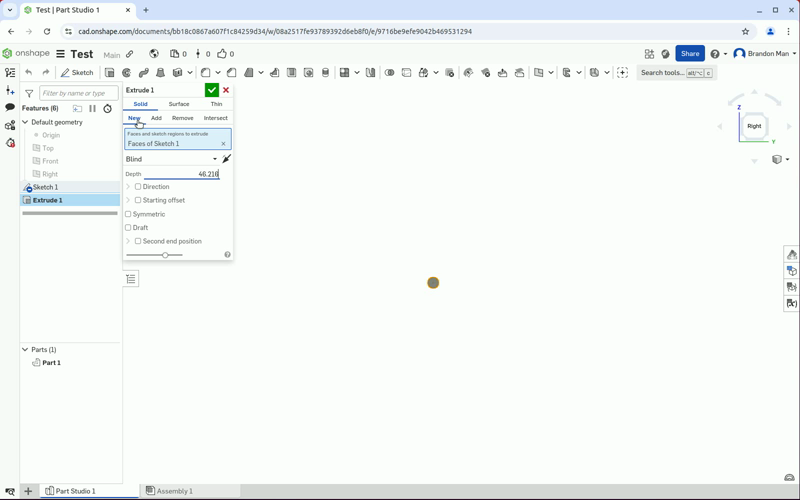
key(tab, 3)
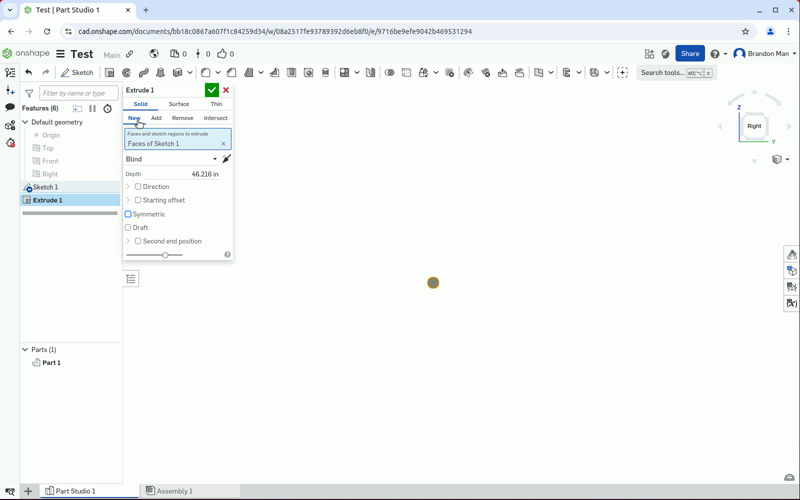
key(space)
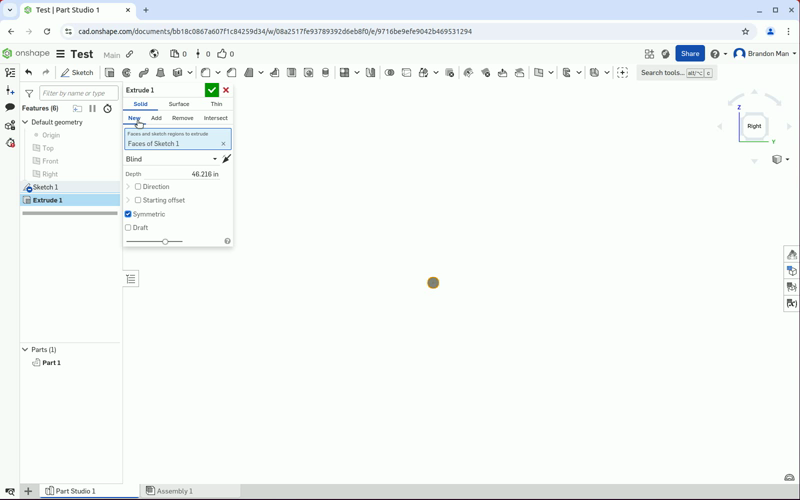
key(enter)
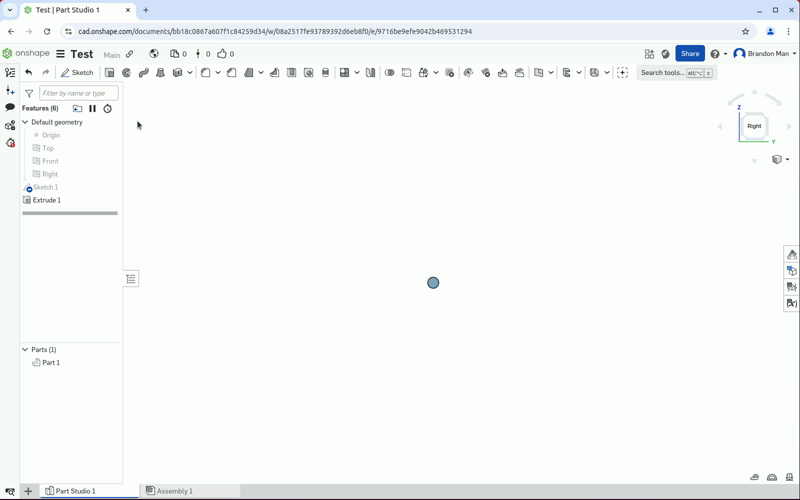
key(shift+h)
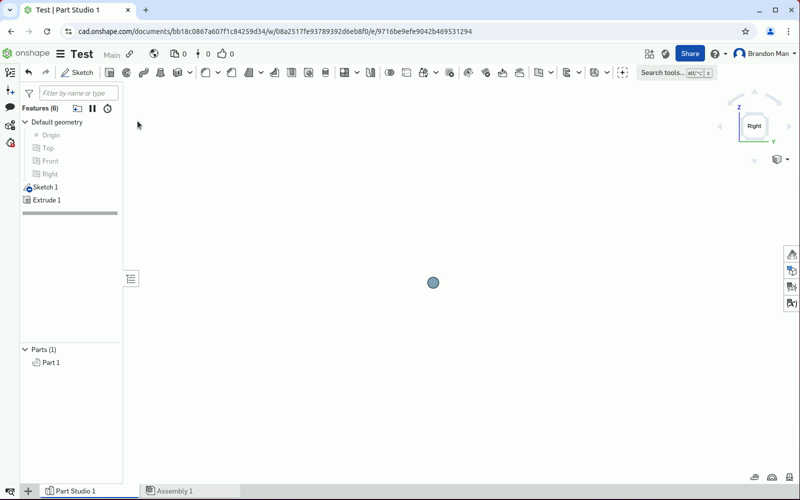
key(shift+h)
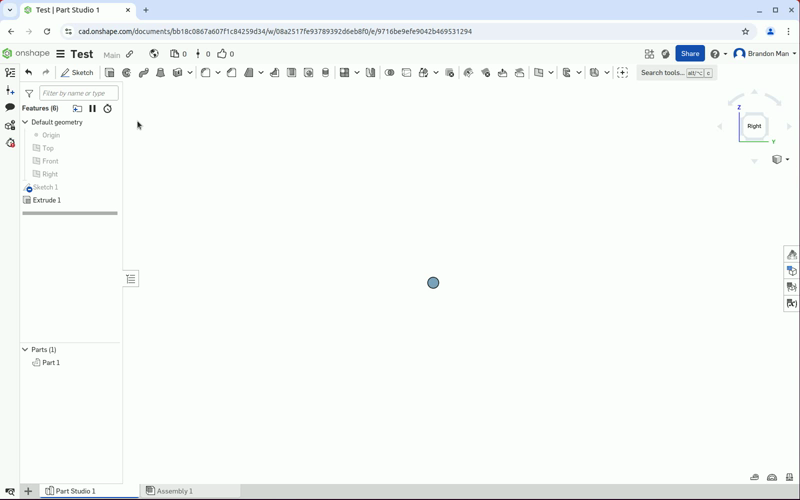
mouse_move(73, 189)
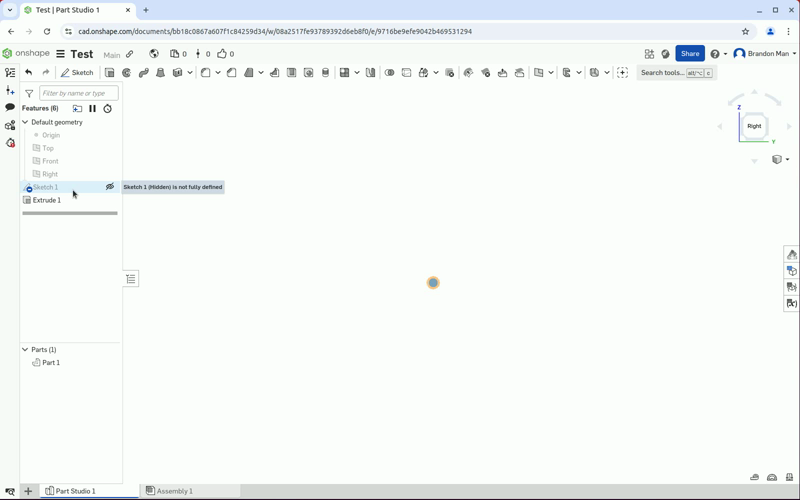
click(73, 189)
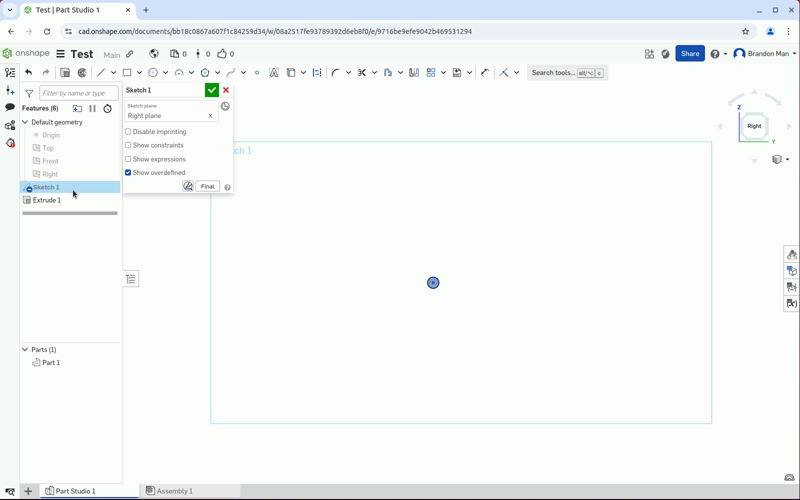
mouse_move(229, 92)
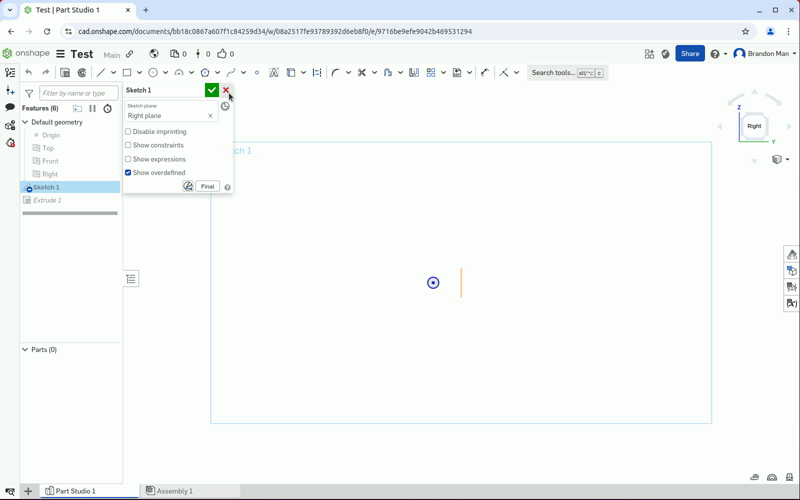
click(229, 92)
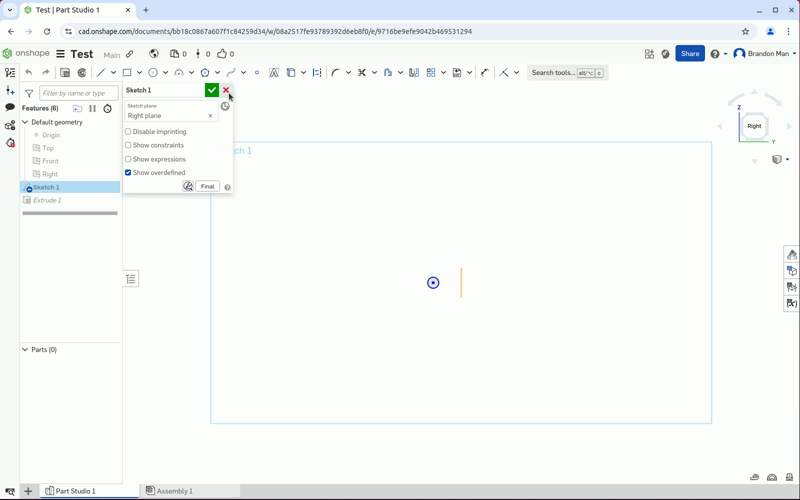
key(shift+s)
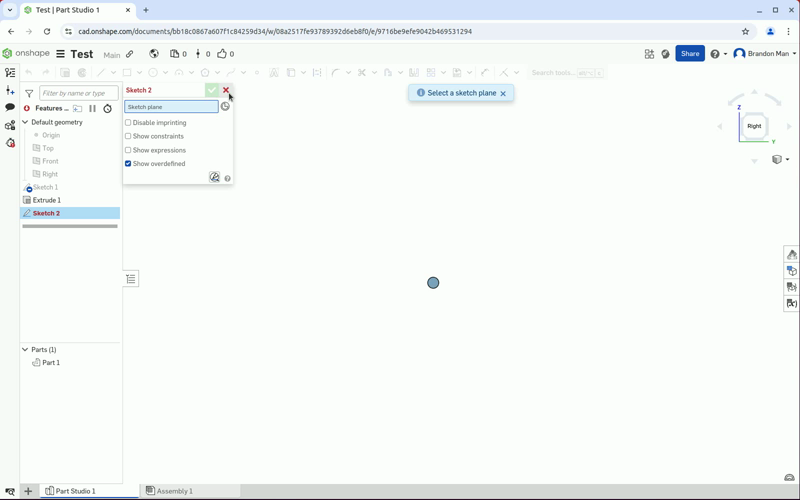
mouse_move(73, 176)
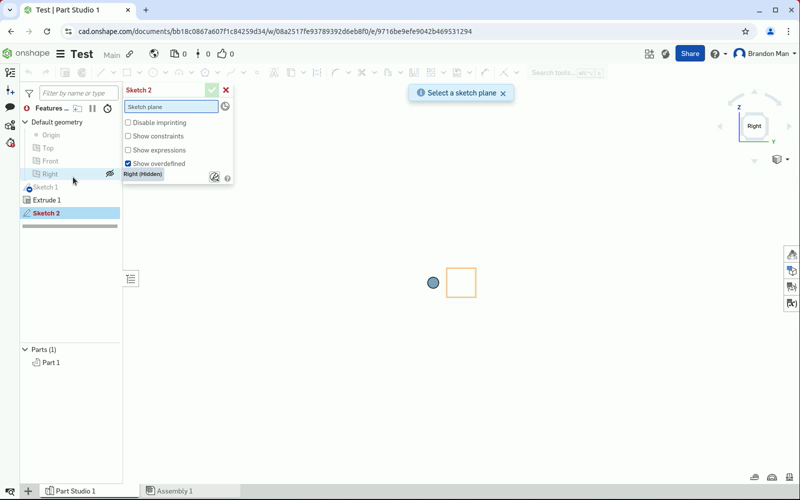
click(73, 176)
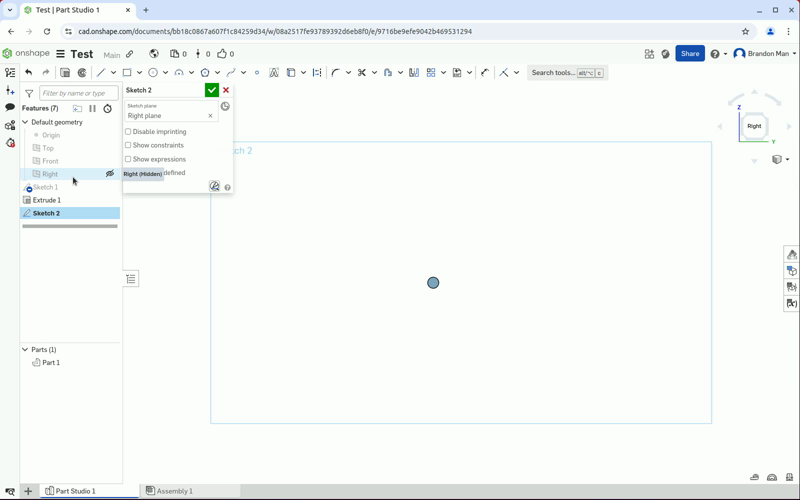
mouse_move(73, 352)
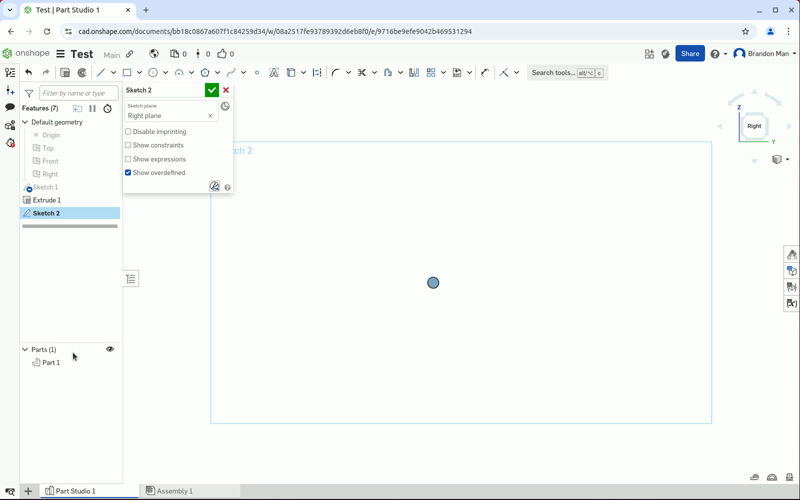
key(y)
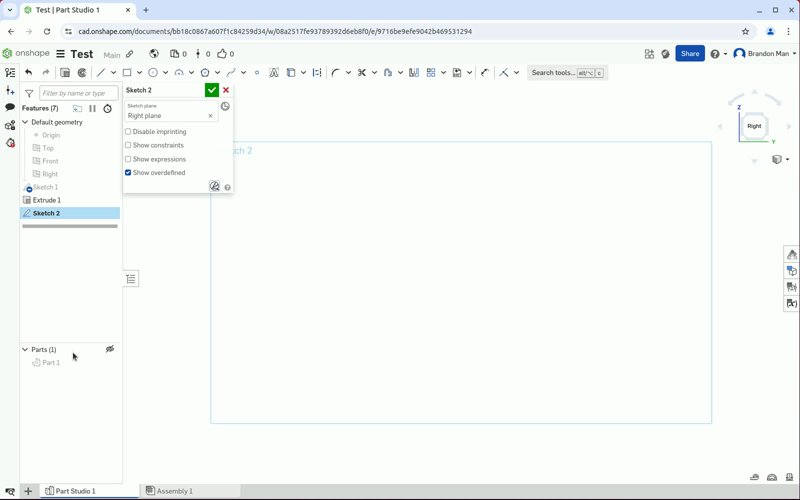
key(c)
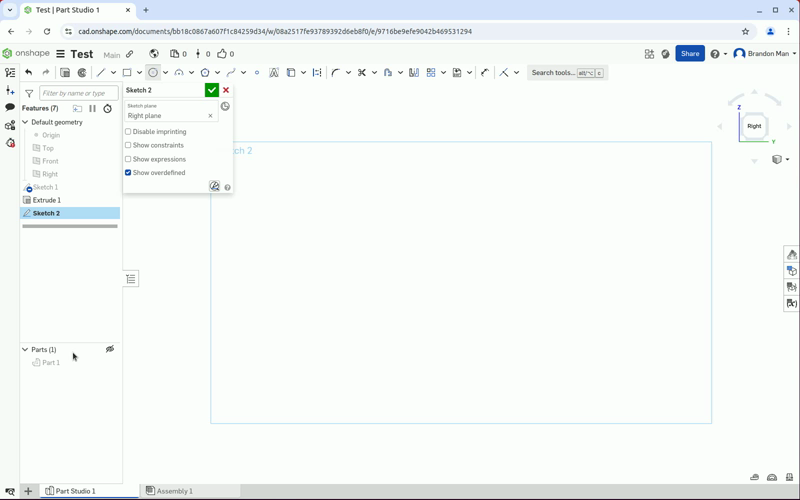
key_down(shift)
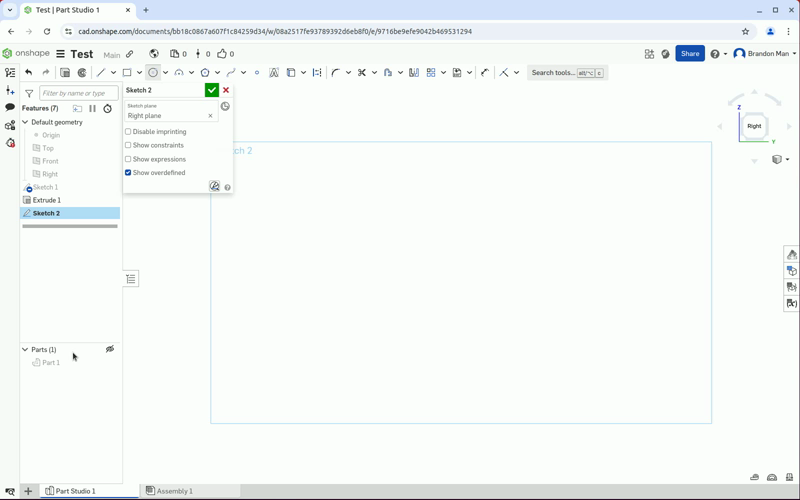
mouse_move(489, 282)
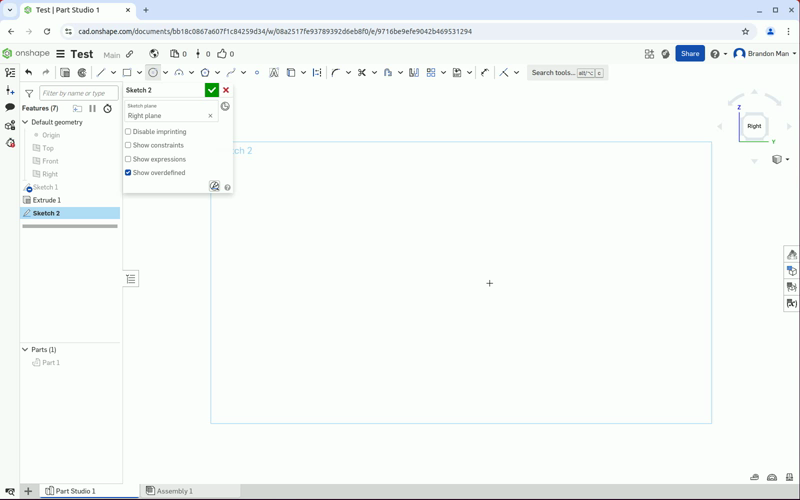
click(489, 282)
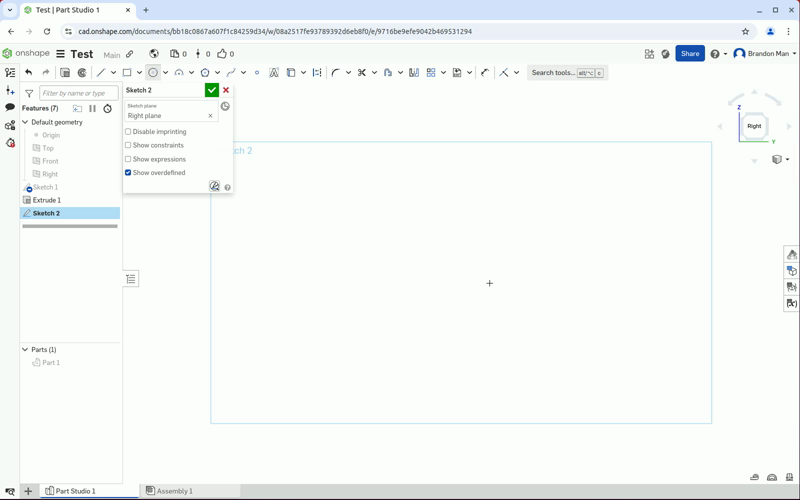
key_up(shift)
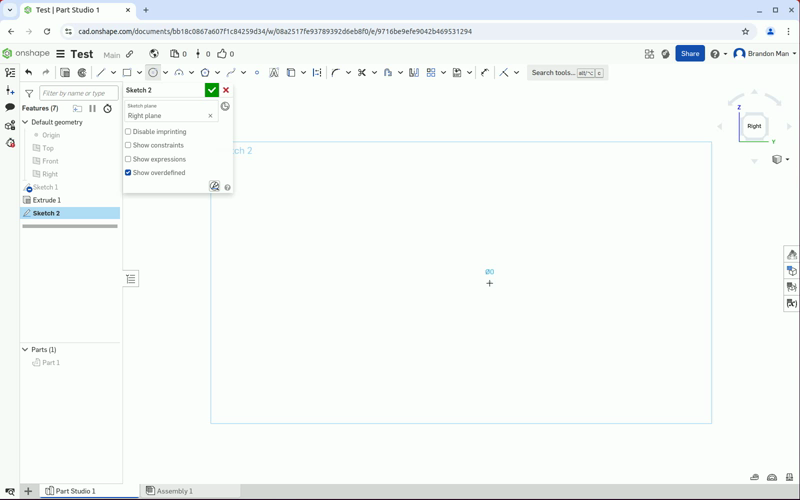
mouse_move(495, 282)
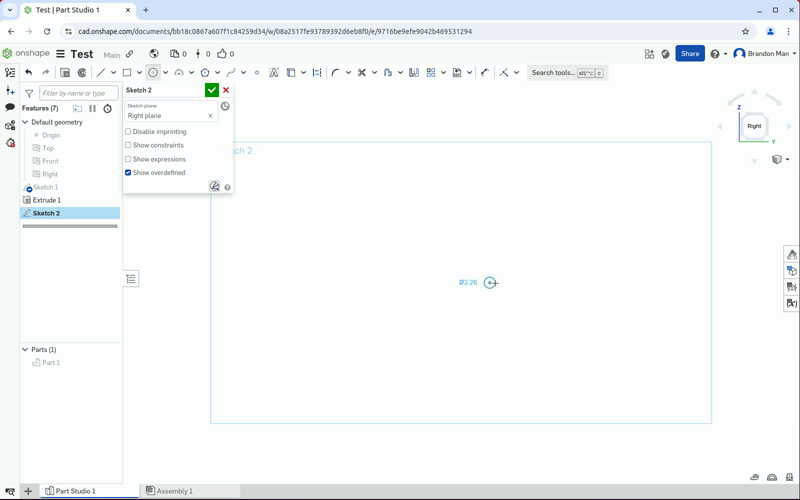
click(495, 282)
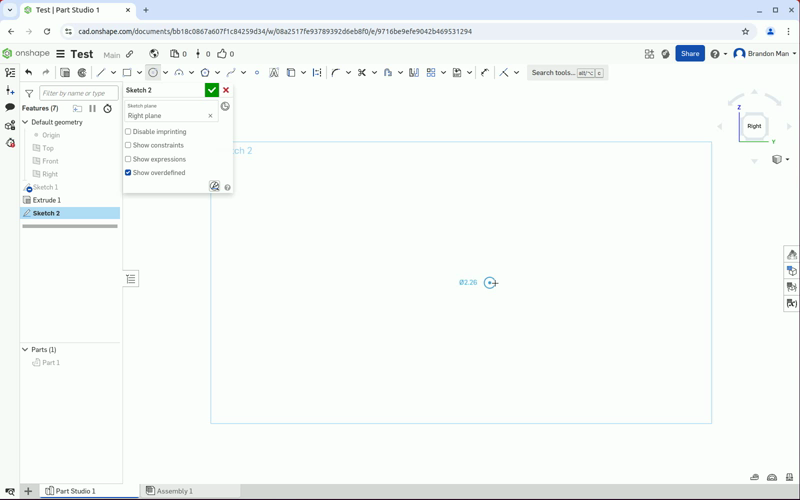
key(esc)
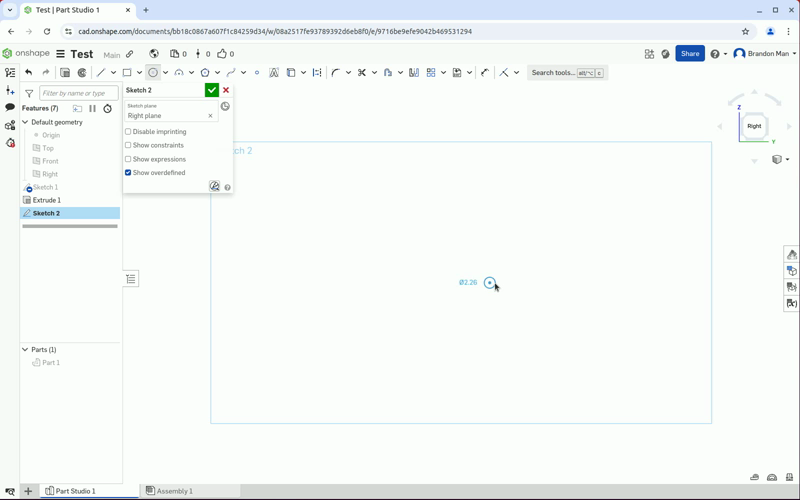
mouse_move(488, 287)
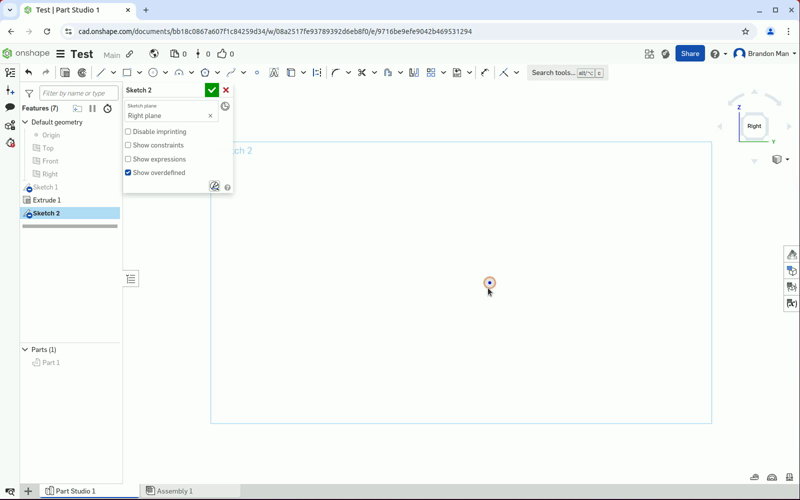
scroll(6)
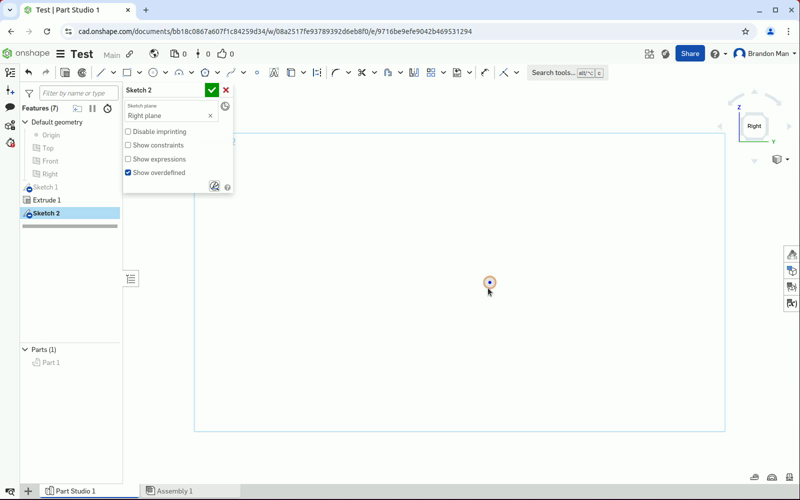
scroll(6)
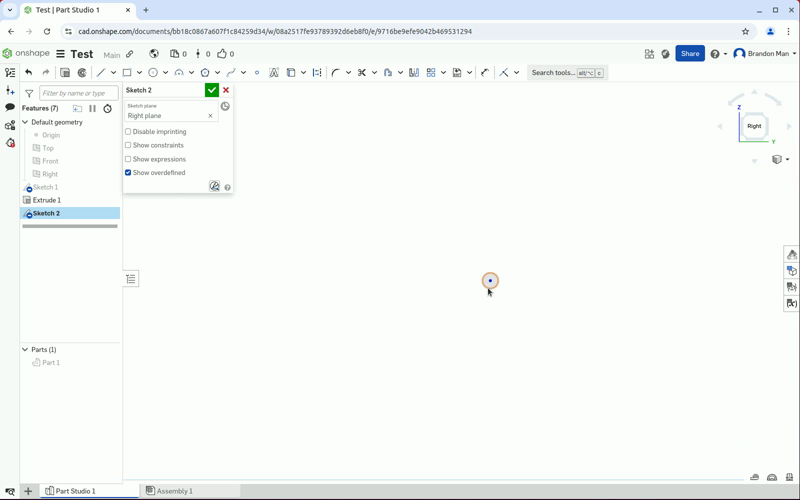
scroll(6)
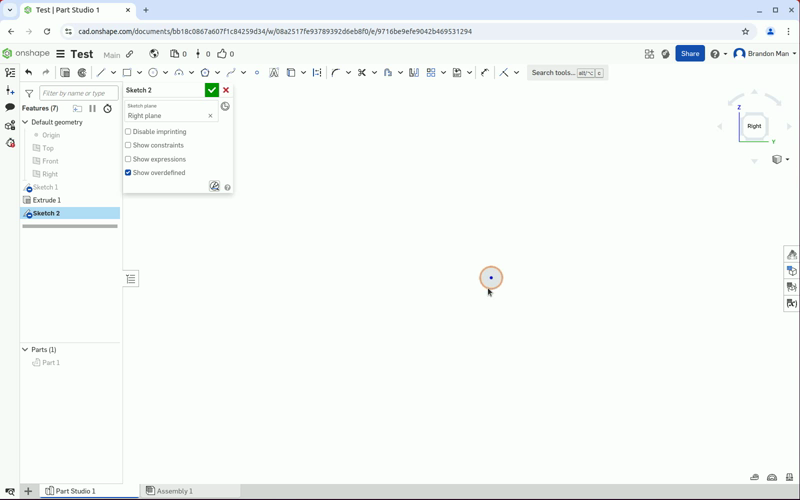
scroll(6)
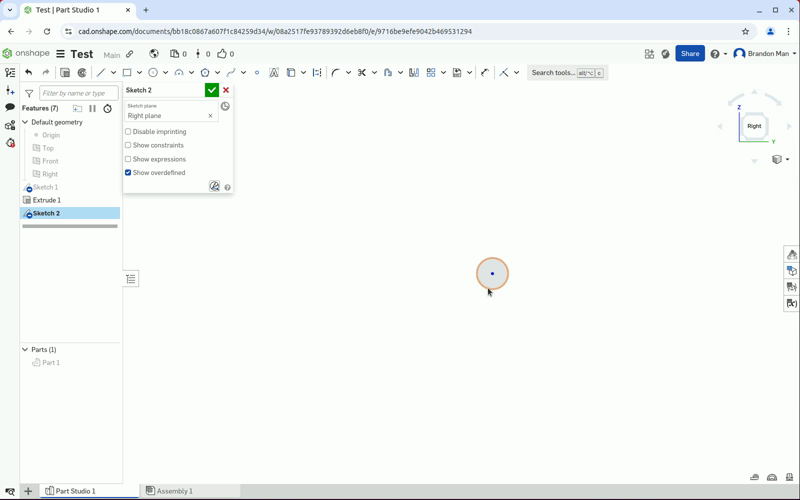
scroll(6)
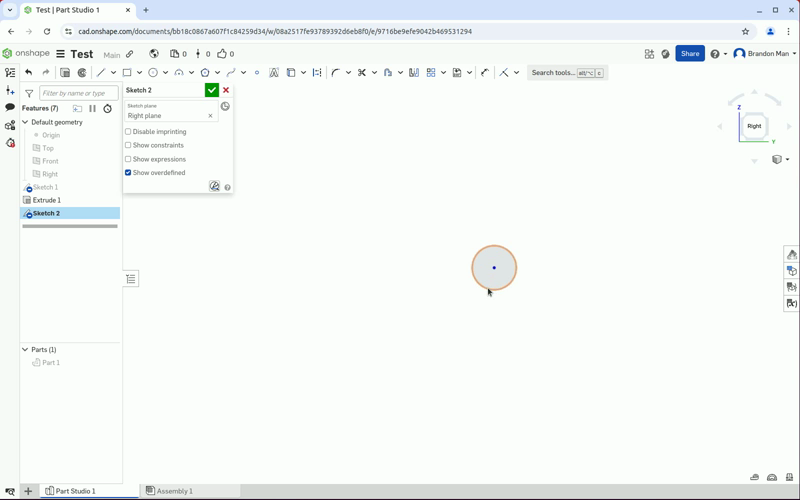
scroll(6)
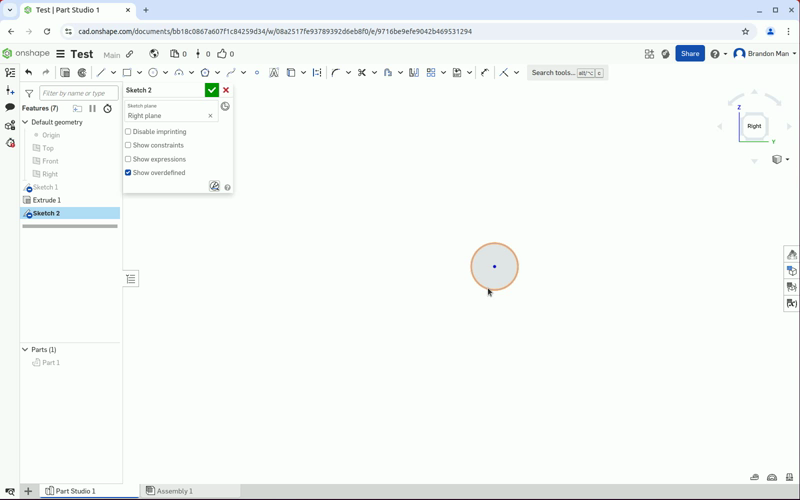
scroll(6)
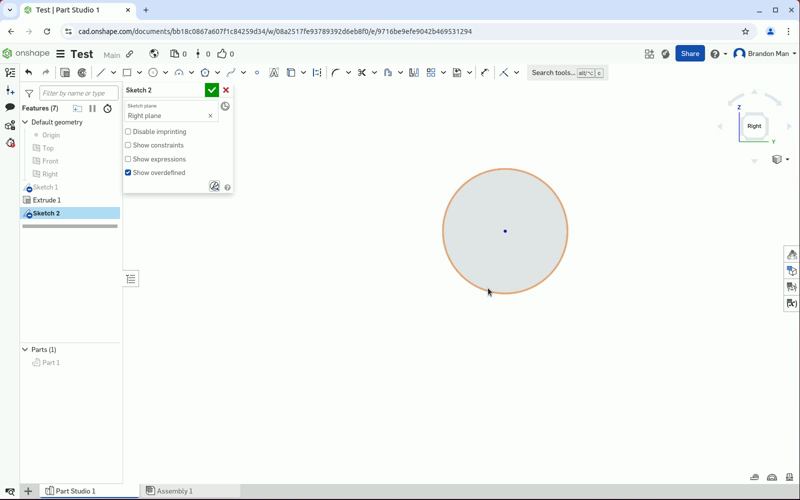
click(488, 287)
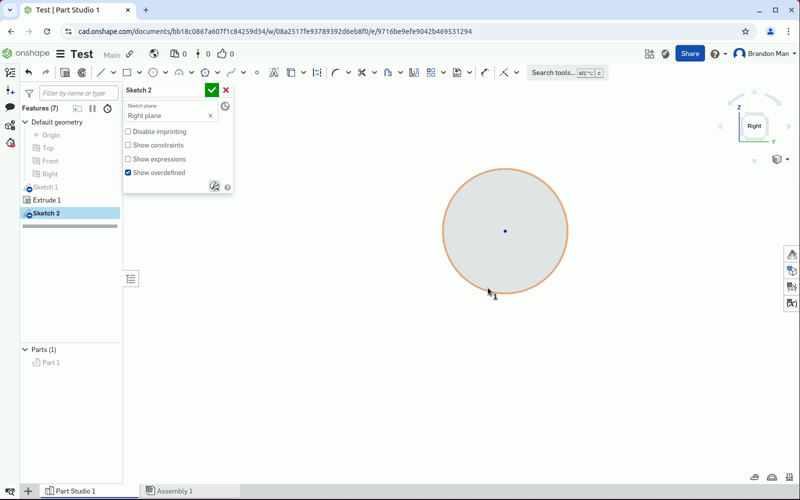
scroll(-6)
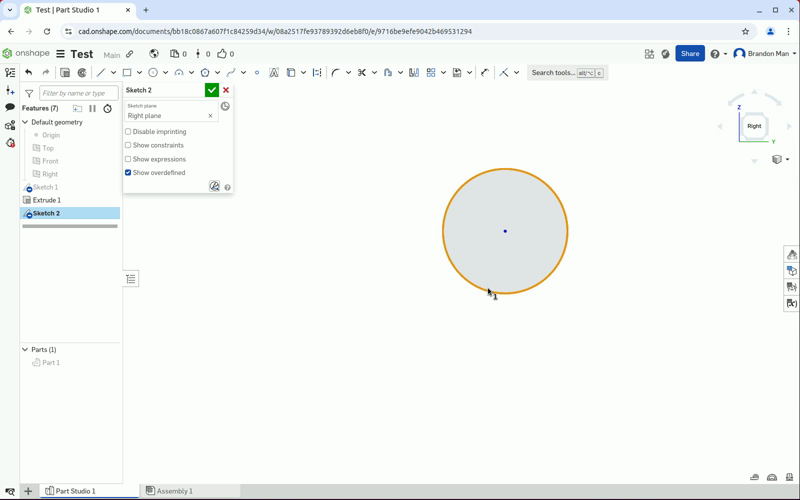
scroll(-6)
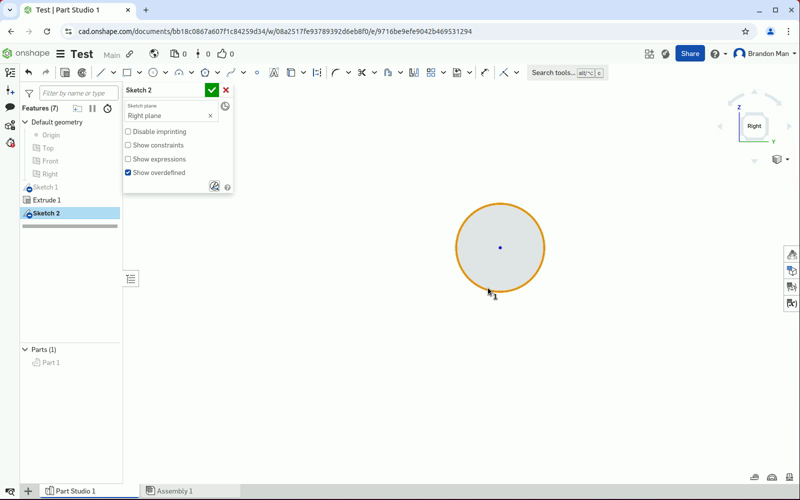
scroll(-6)
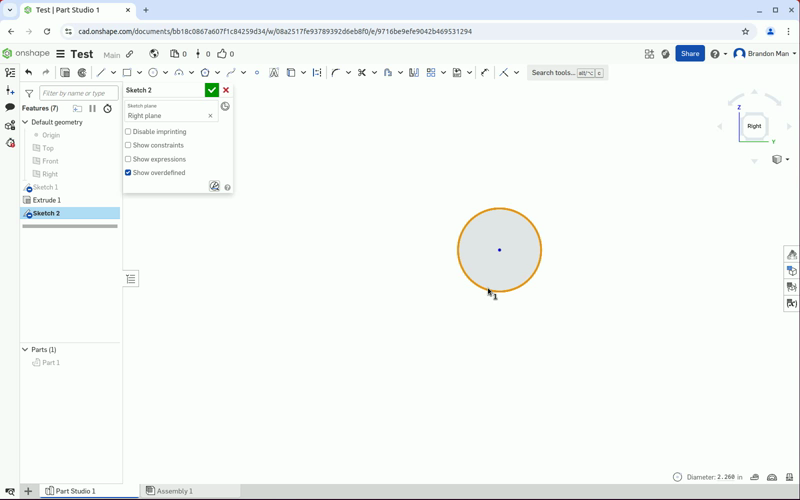
scroll(-6)
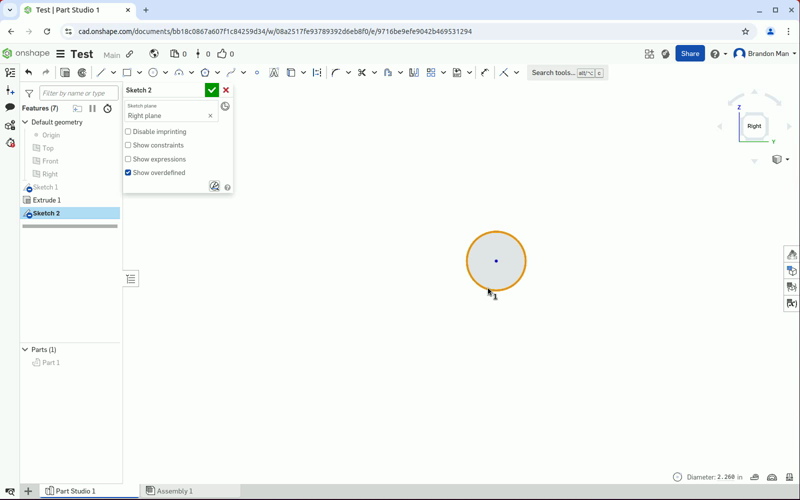
scroll(-6)
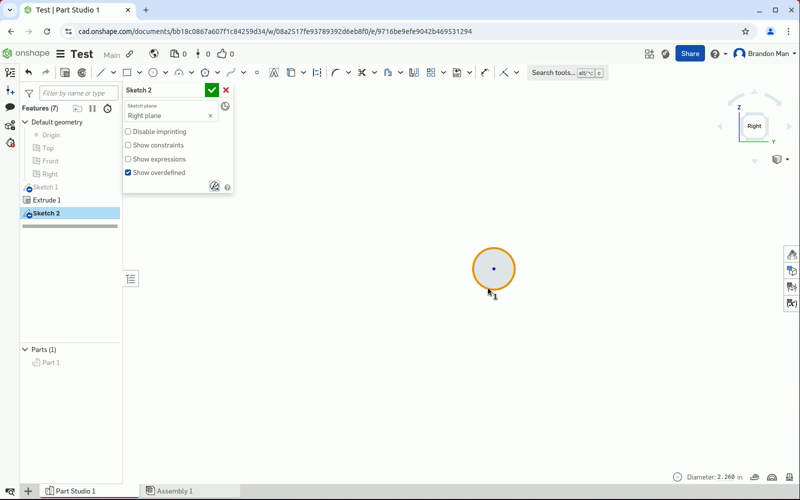
scroll(-6)
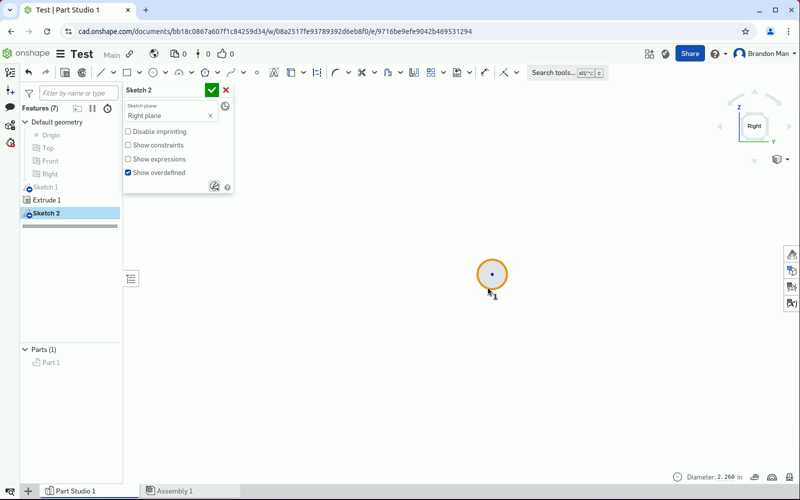
scroll(-6)
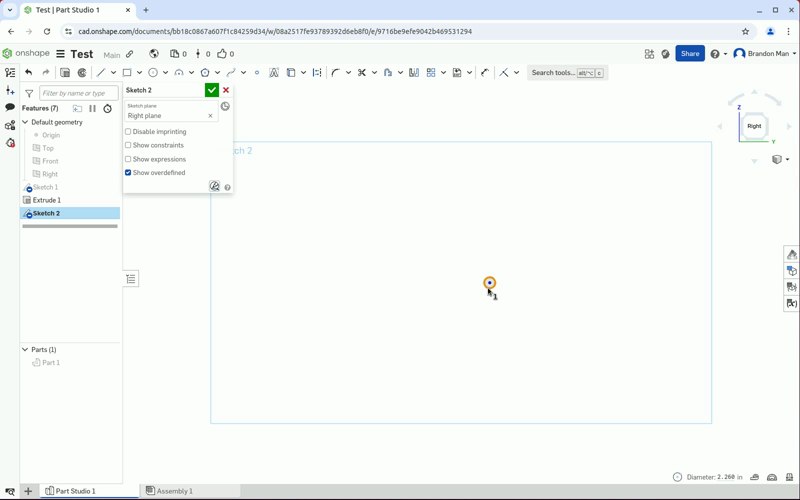
mouse_move(73, 352)
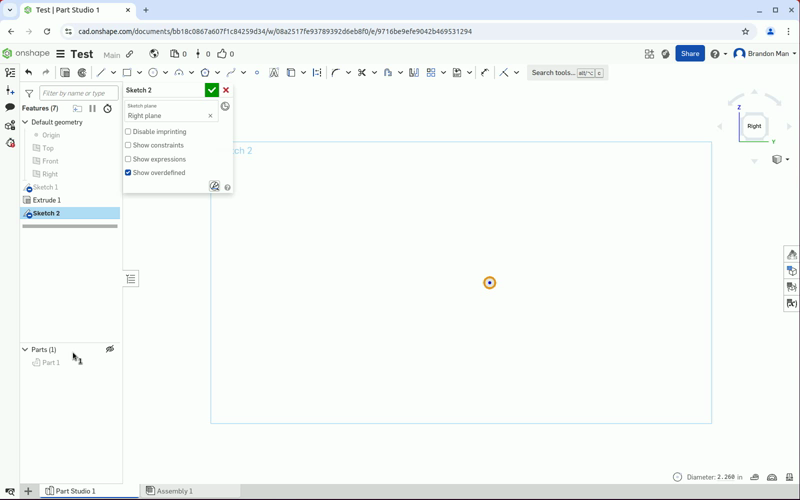
key(shift+y)
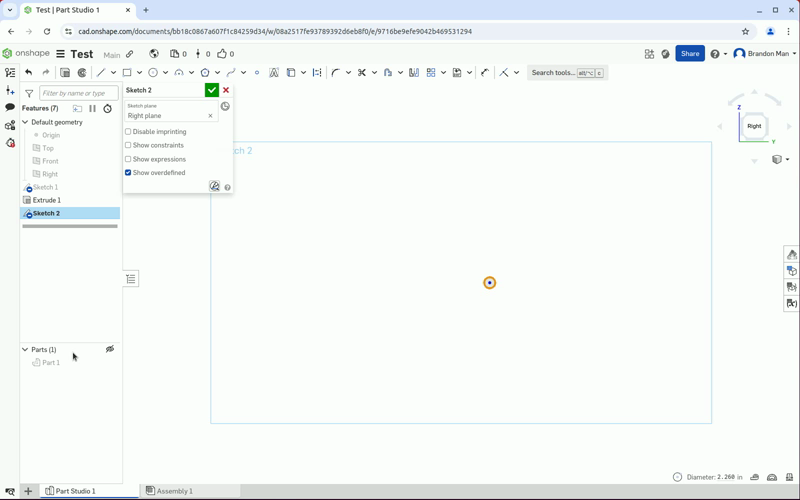
key(shift+e)
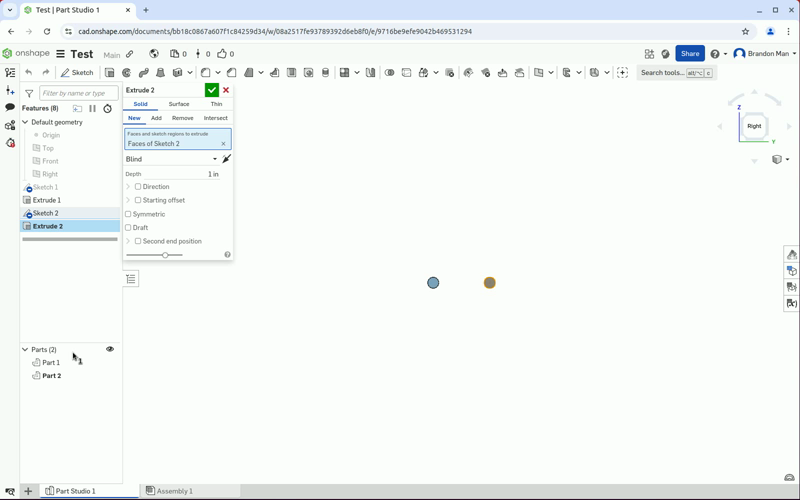
mouse_move(143, 106)
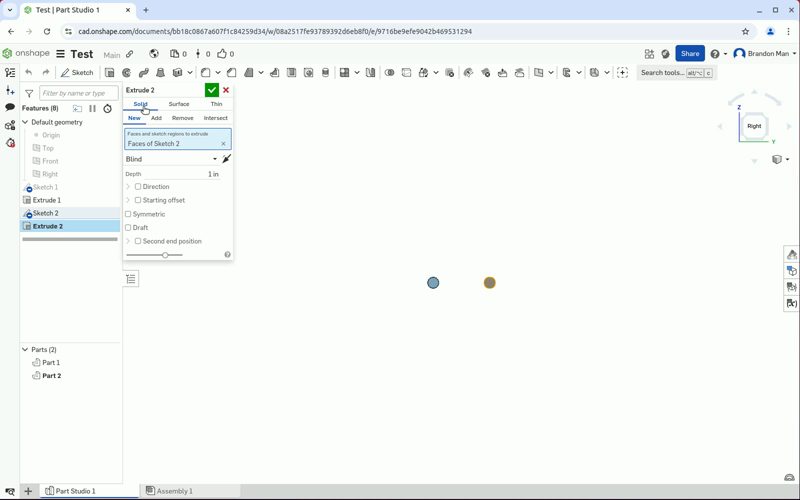
click(143, 106)
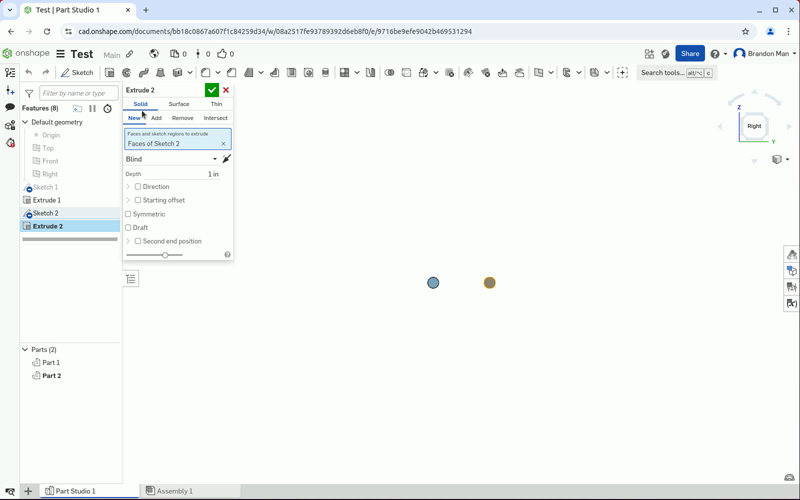
mouse_move(137, 120)
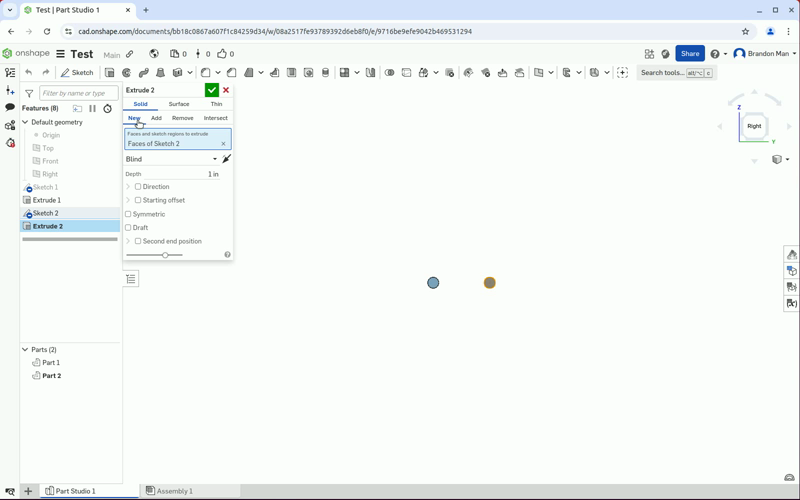
click(137, 120)
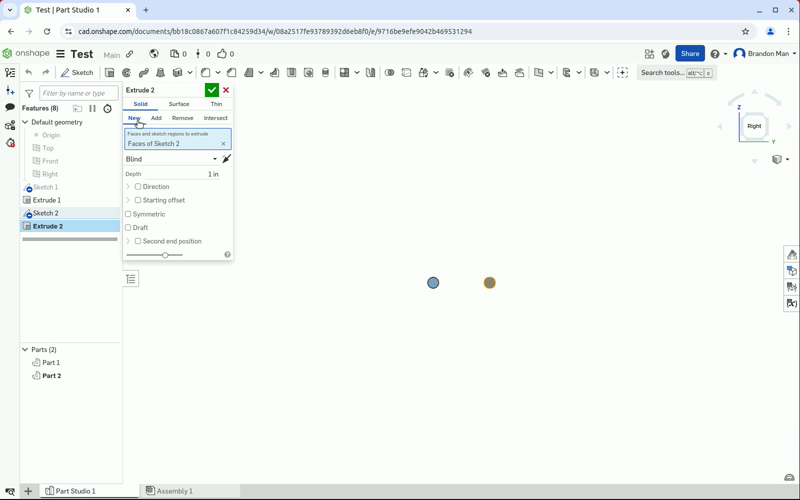
key(tab, 4)
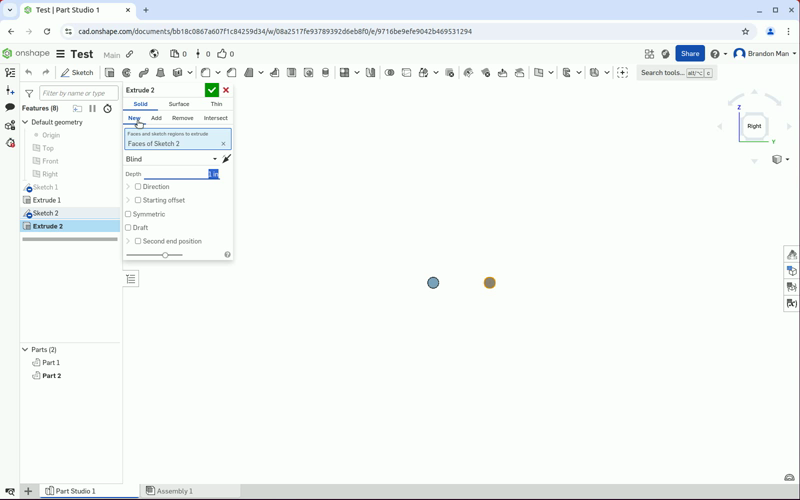
text(46.216)
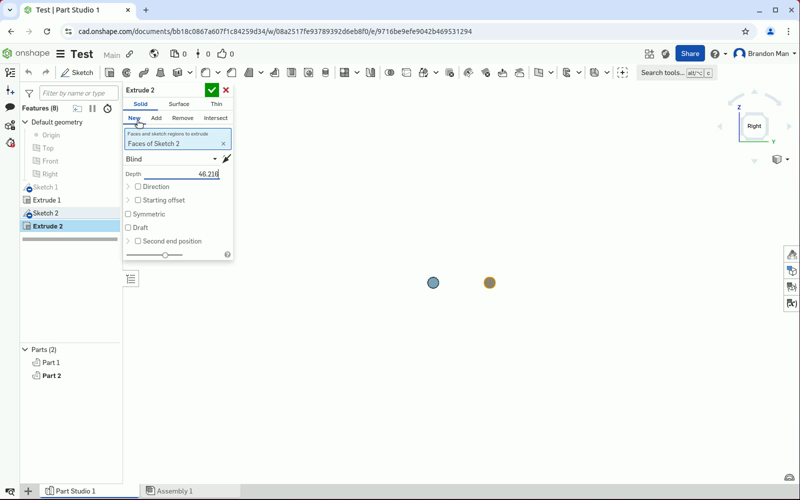
key(tab, 3)
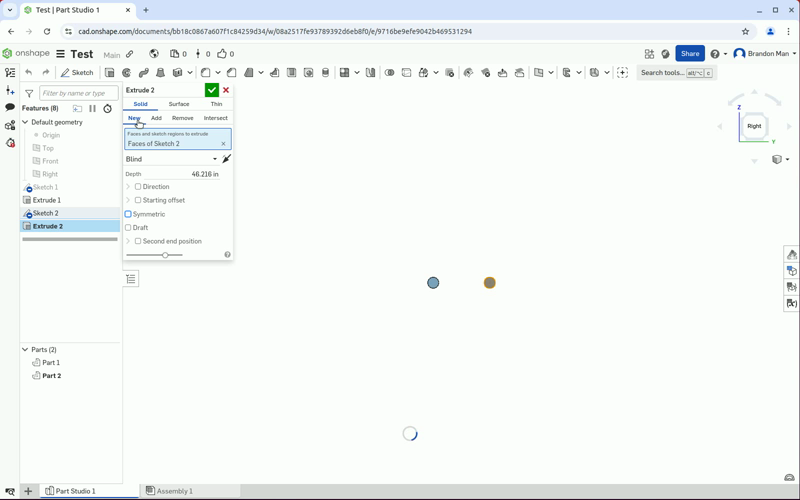
key(space)
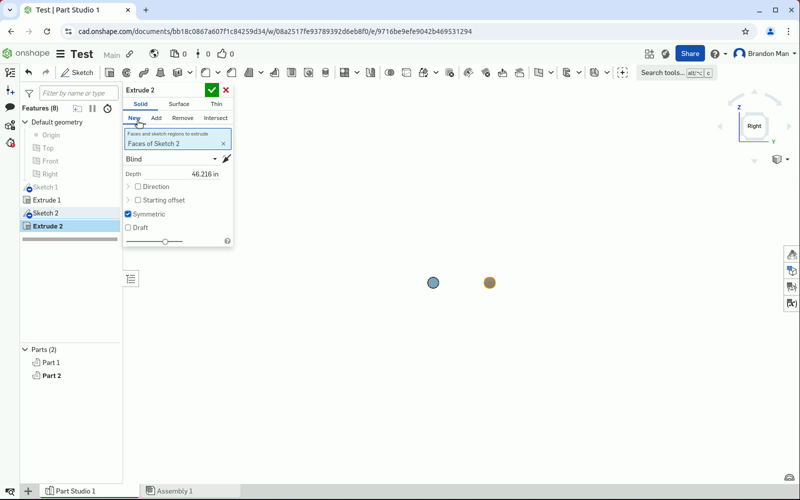
key(enter)
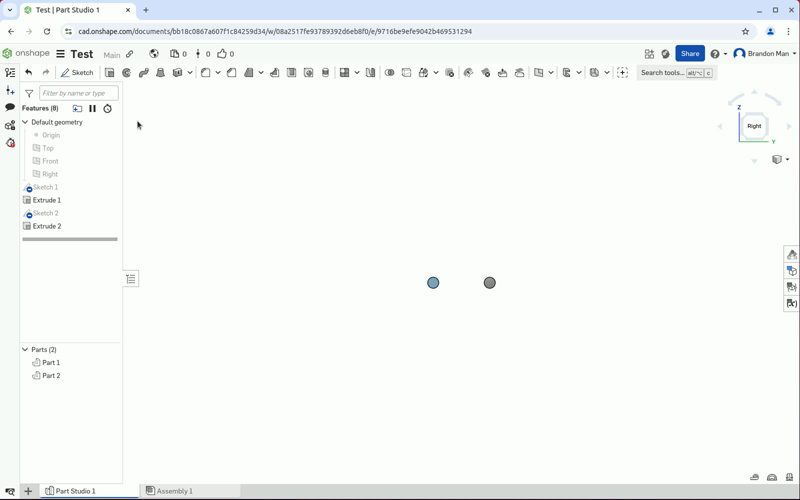
key(shift+h)
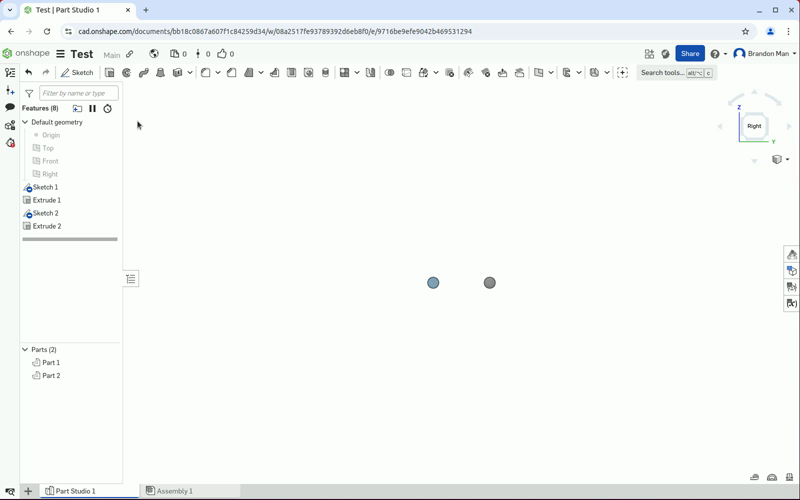
key(shift+h)
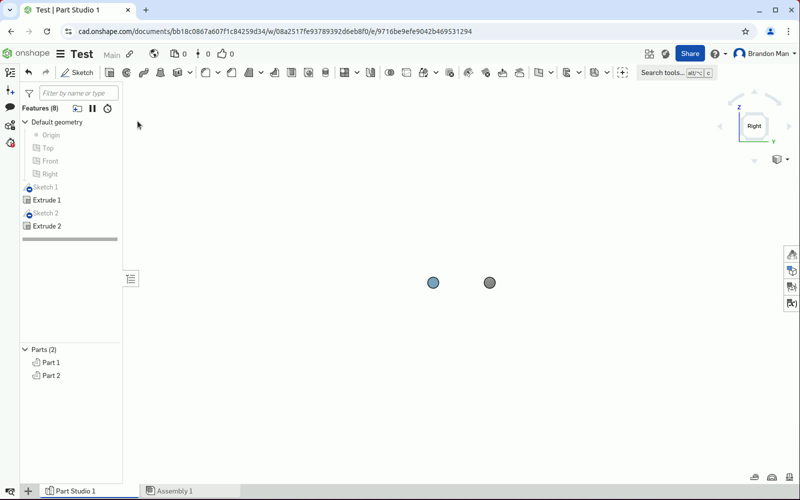
mouse_move(73, 189)
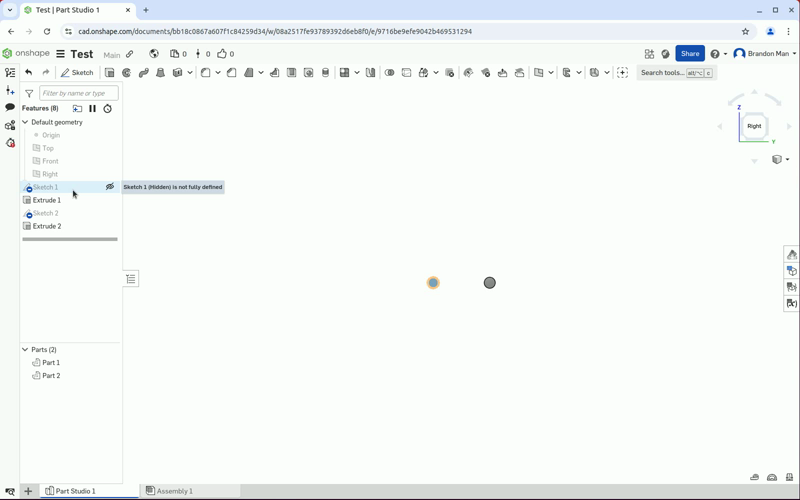
click(73, 189)
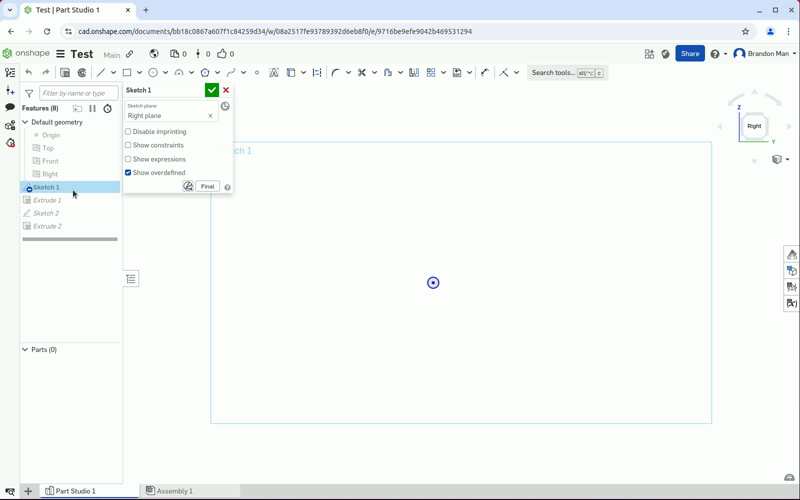
mouse_move(229, 92)
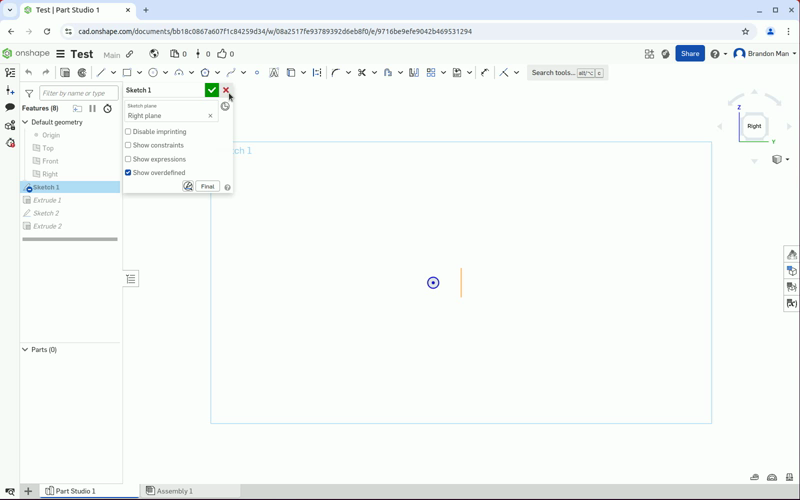
click(229, 92)
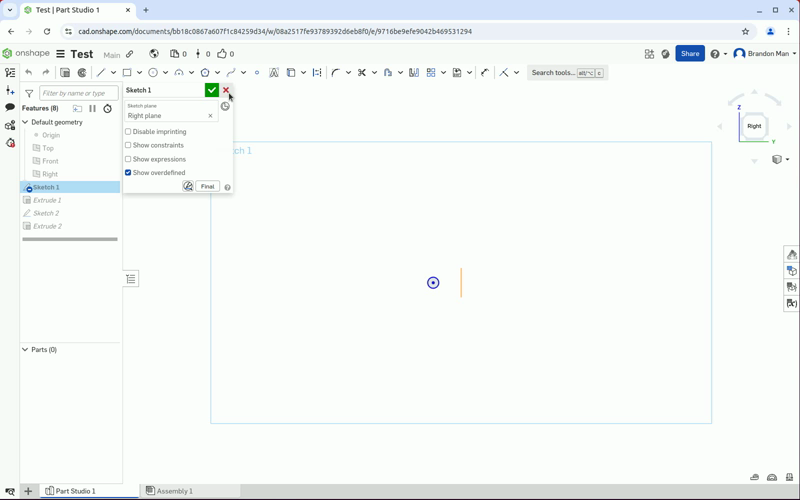
key(shift+s)
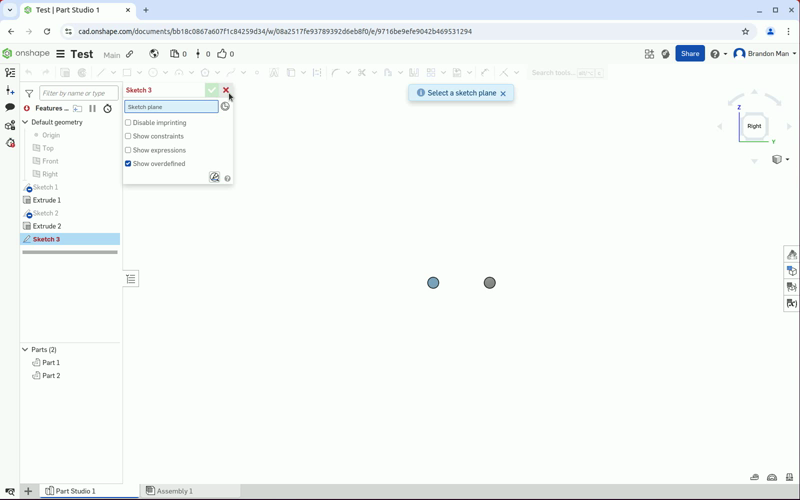
mouse_move(73, 176)
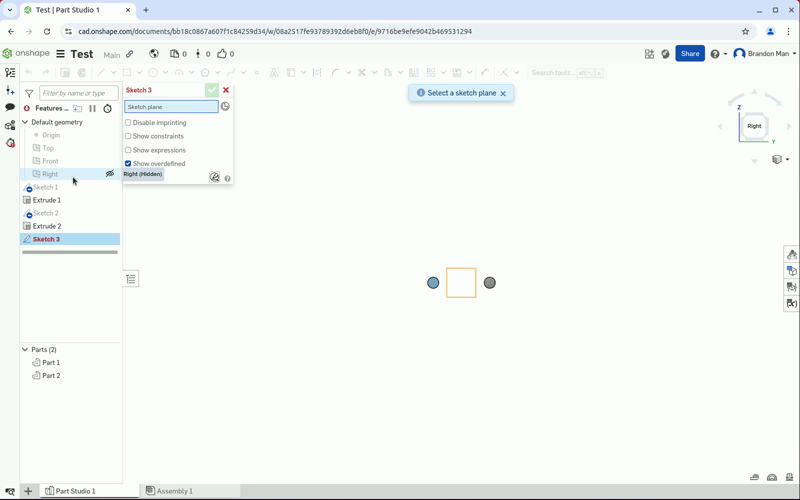
click(73, 176)
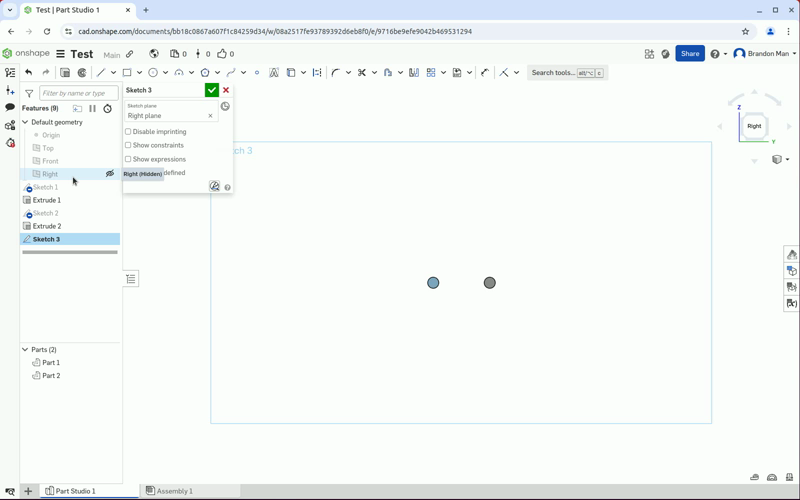
mouse_move(73, 352)
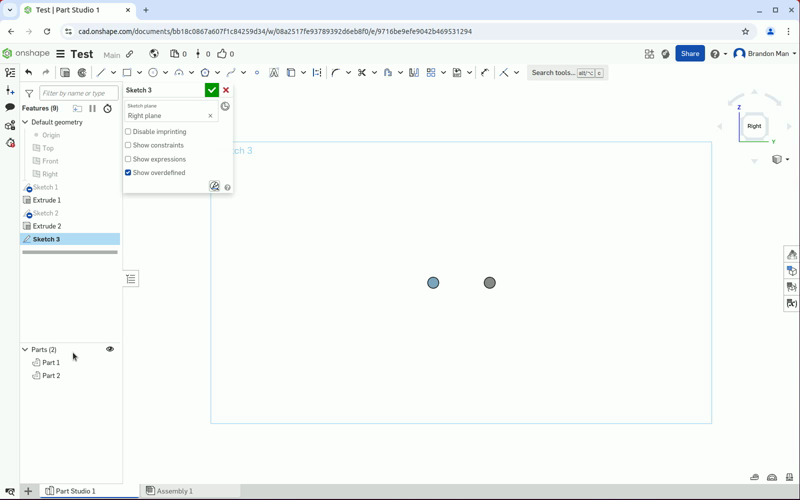
key(y)
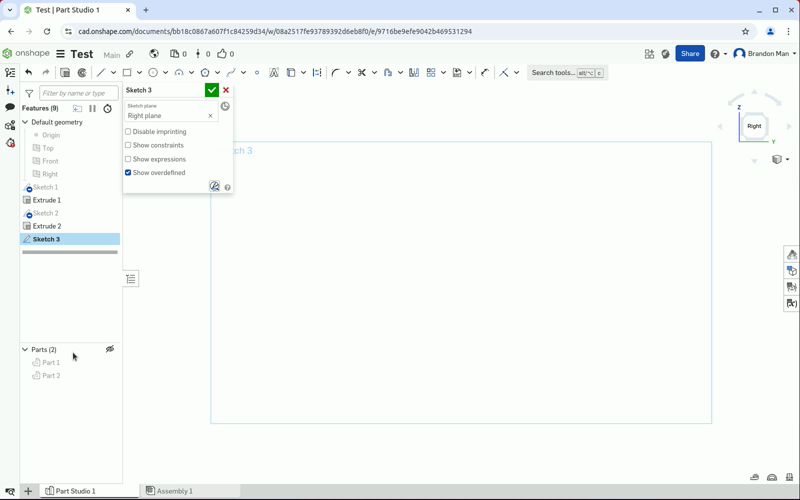
key(l)
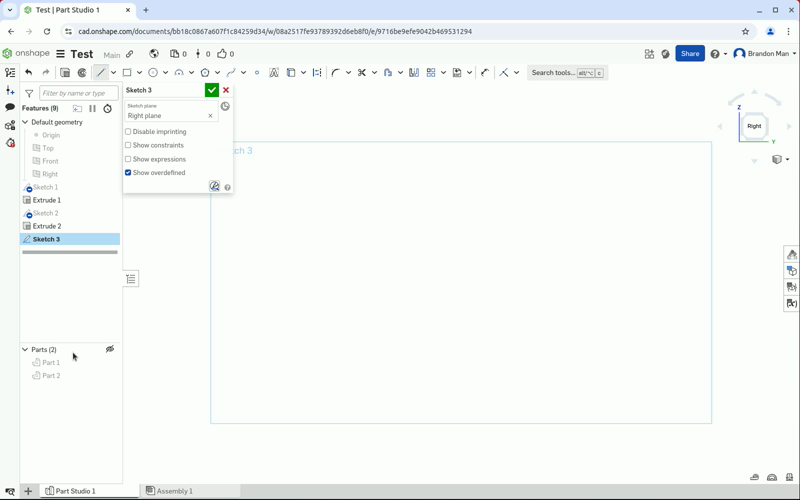
key_down(shift)
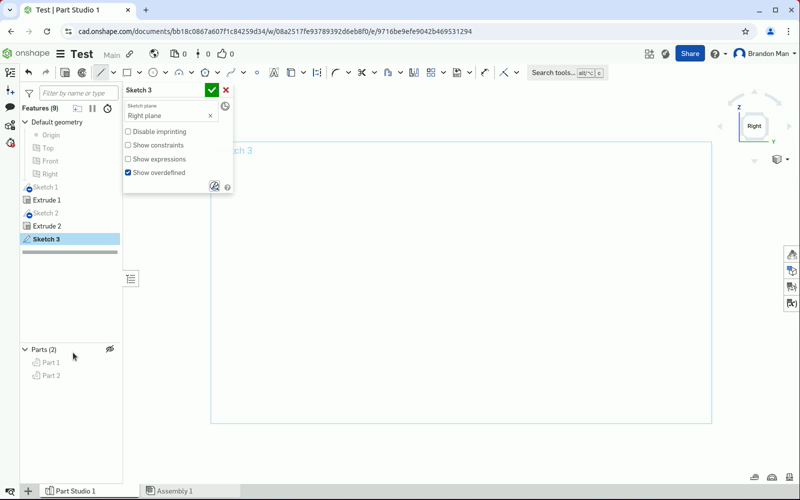
mouse_move(501, 267)
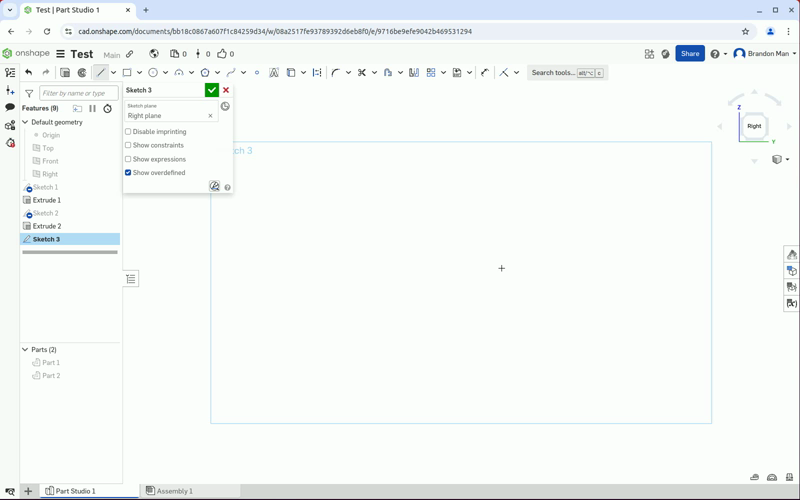
click(501, 267)
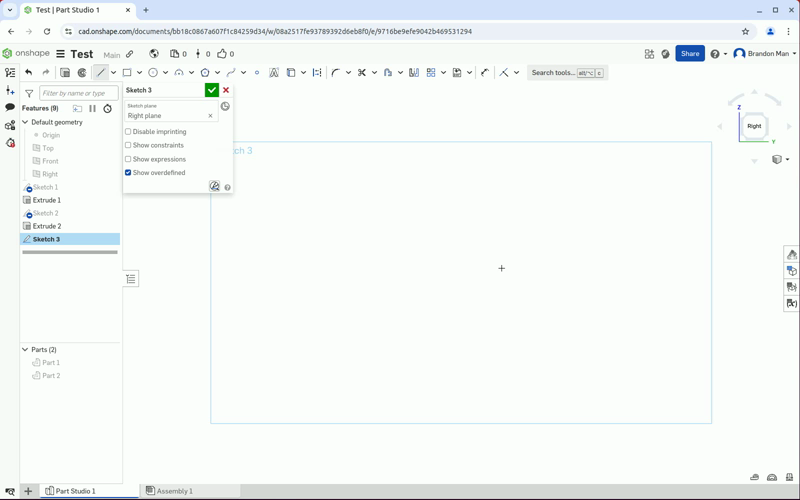
key_up(shift)
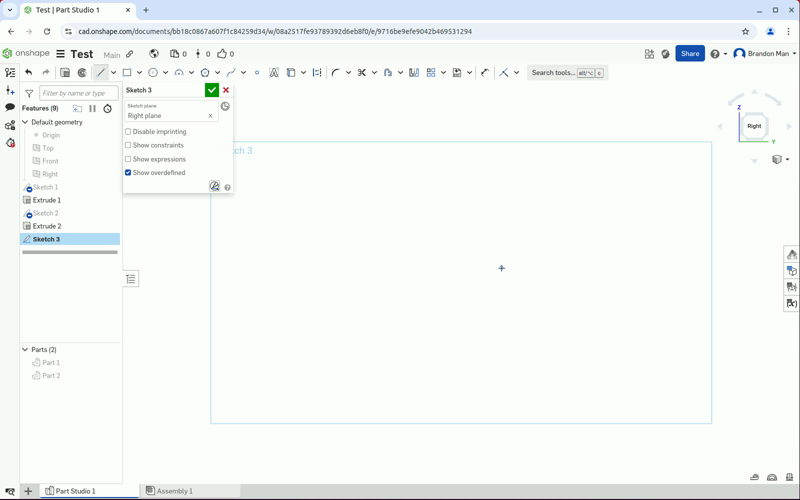
key_down(shift)
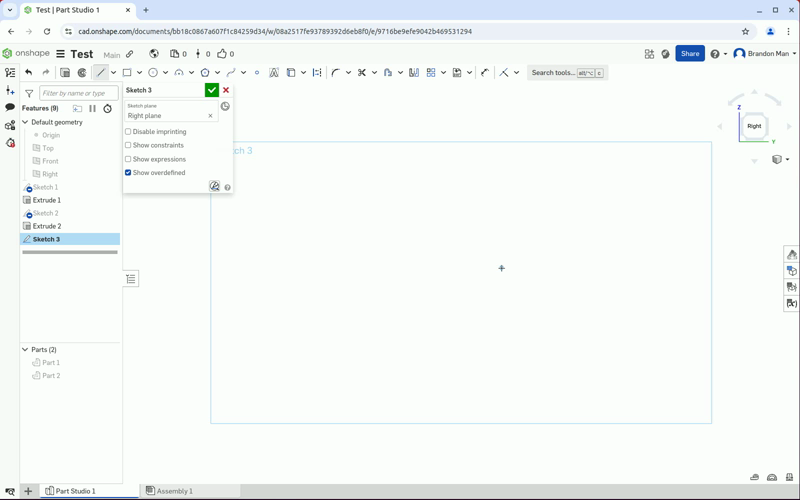
mouse_move(531, 267)
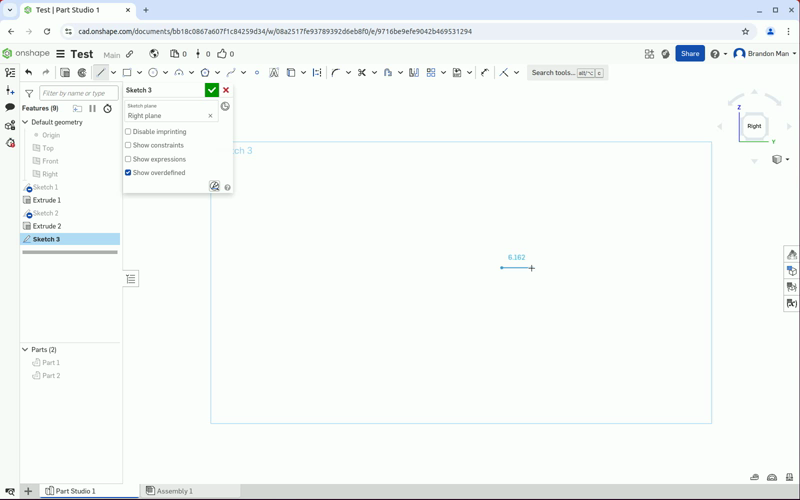
mouse_move(510, 267)
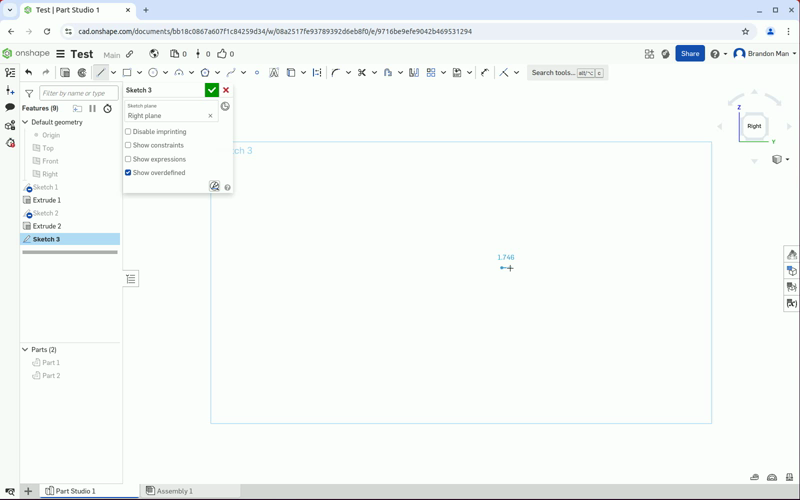
click(510, 267)
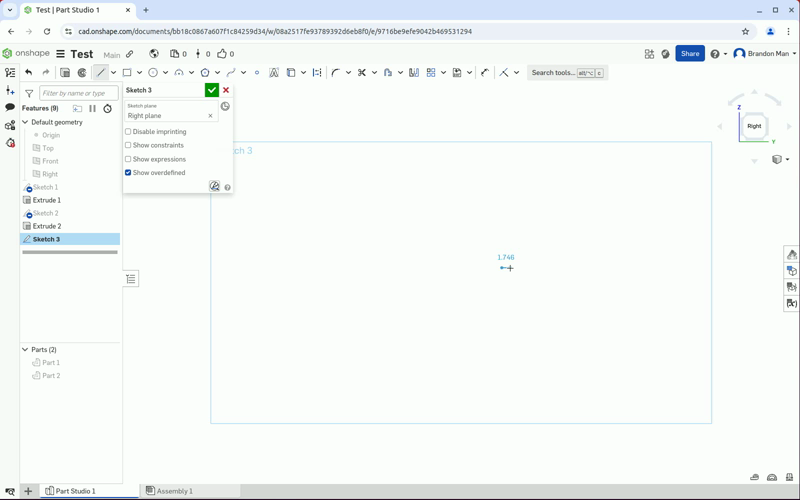
key_up(shift)
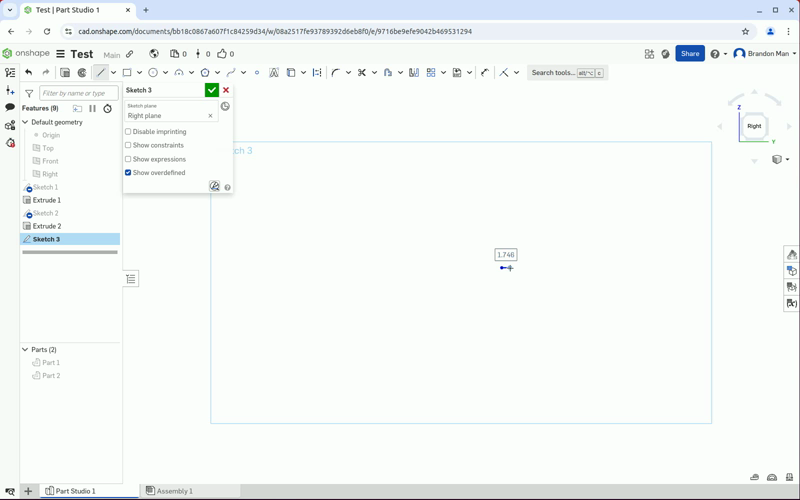
key_down(shift)
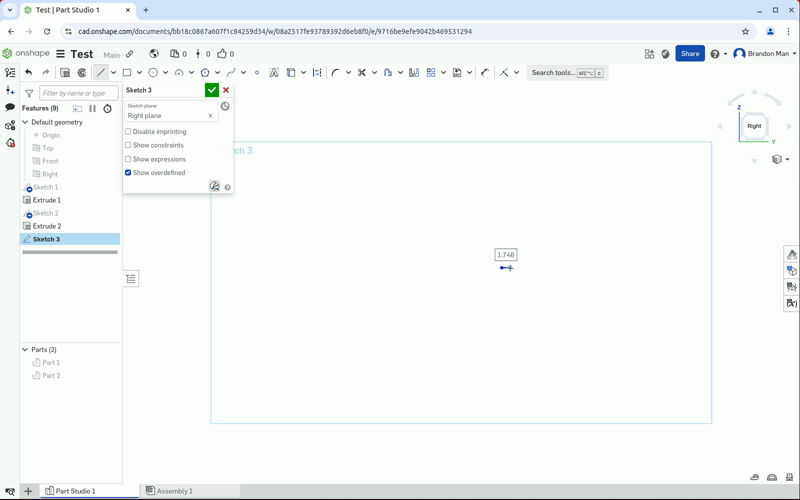
mouse_move(540, 267)
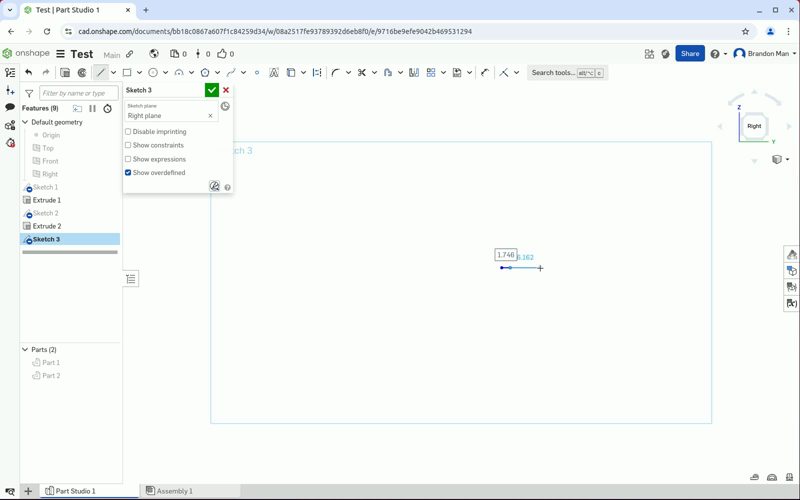
mouse_move(510, 265)
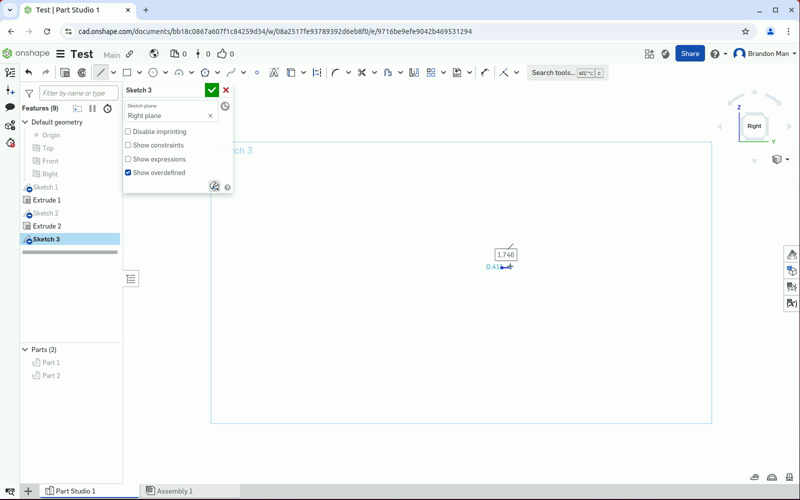
scroll(6)
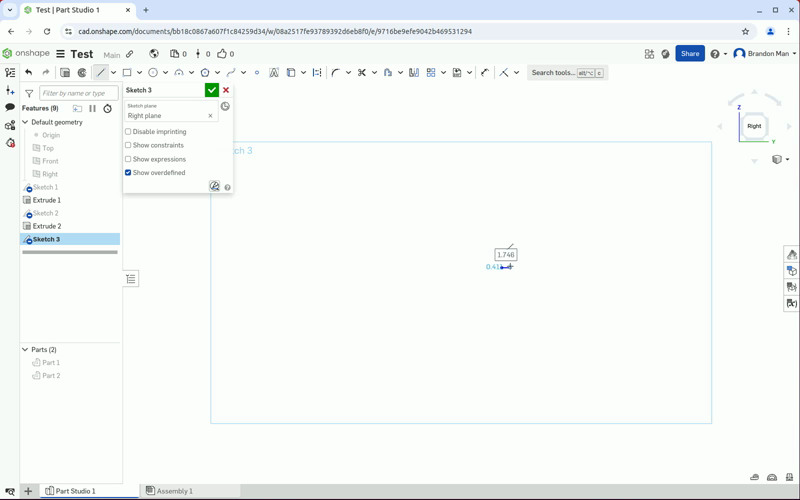
scroll(6)
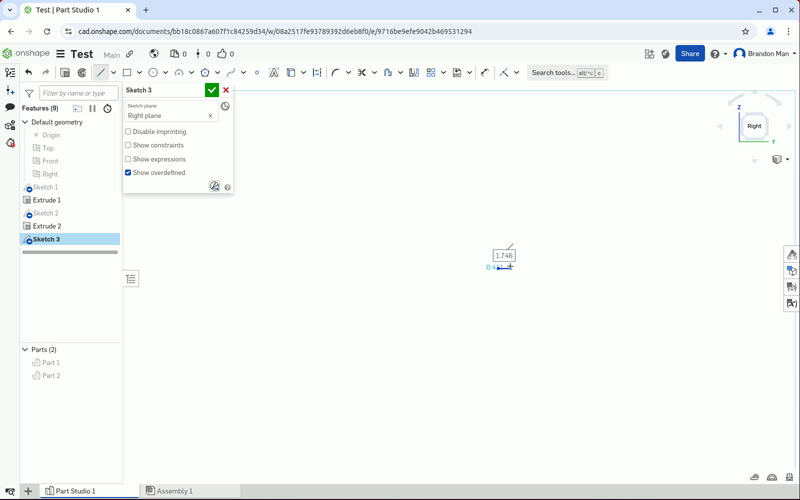
scroll(6)
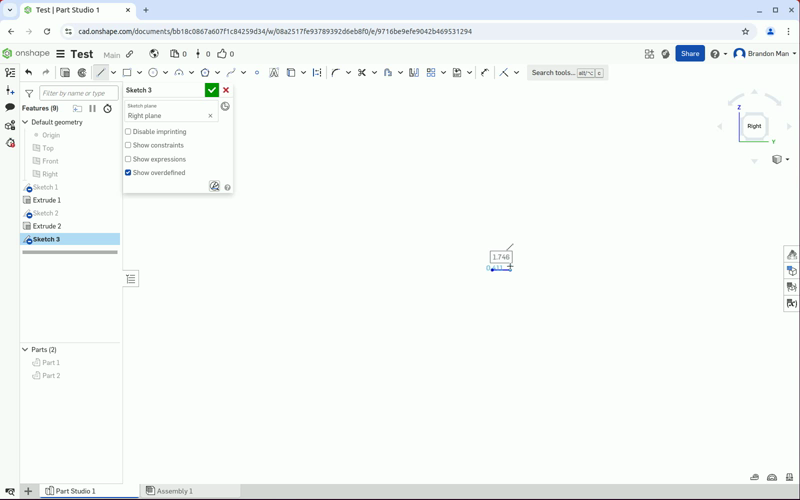
scroll(6)
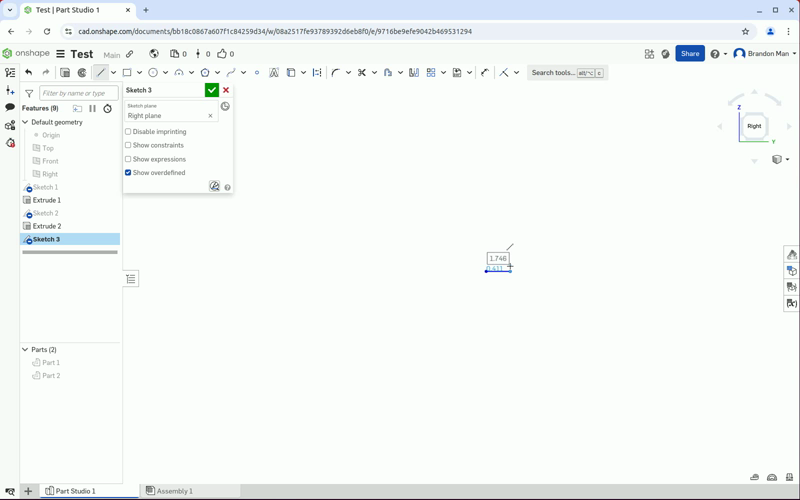
scroll(6)
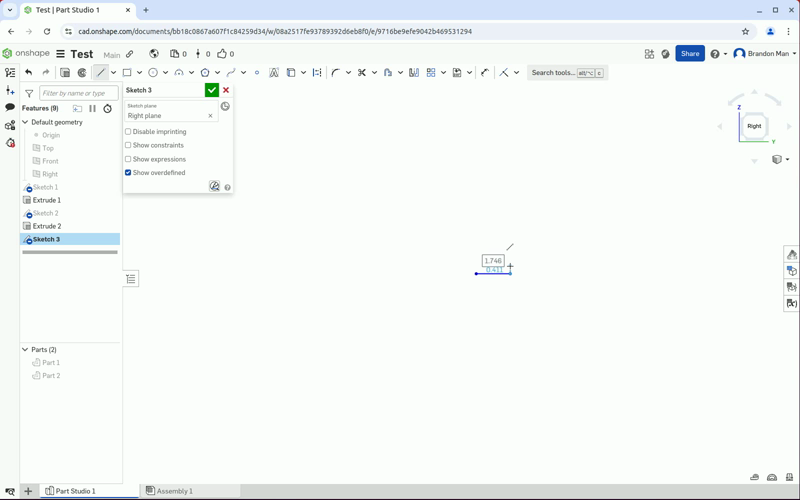
scroll(6)
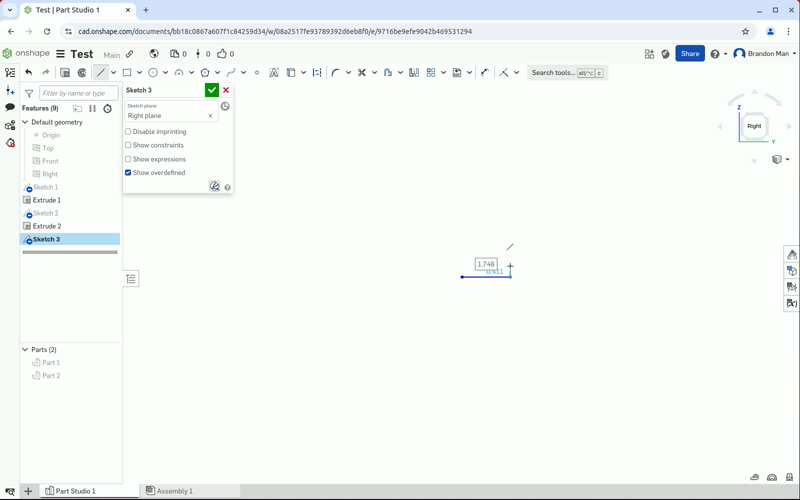
scroll(6)
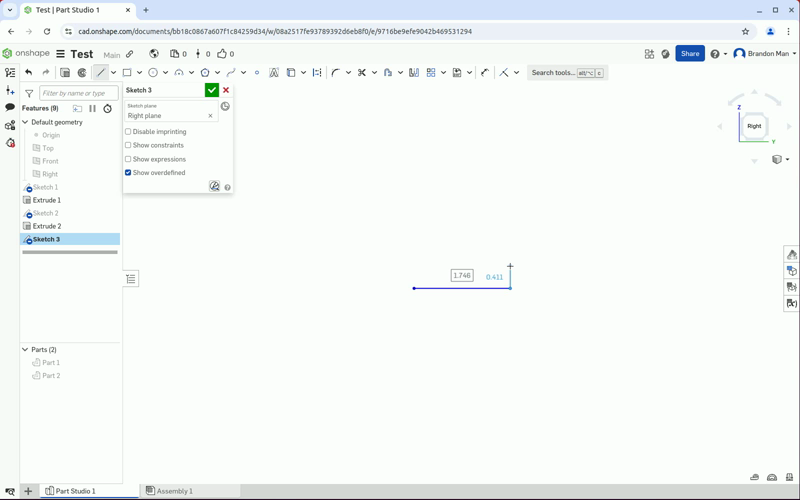
click(510, 265)
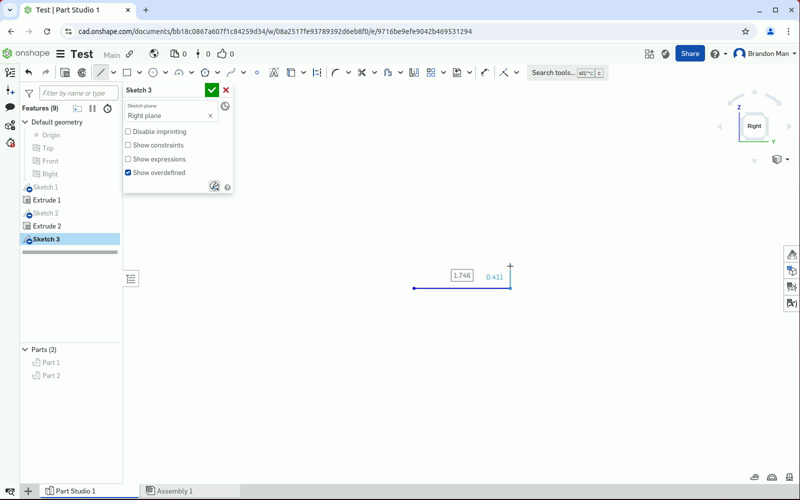
scroll(-6)
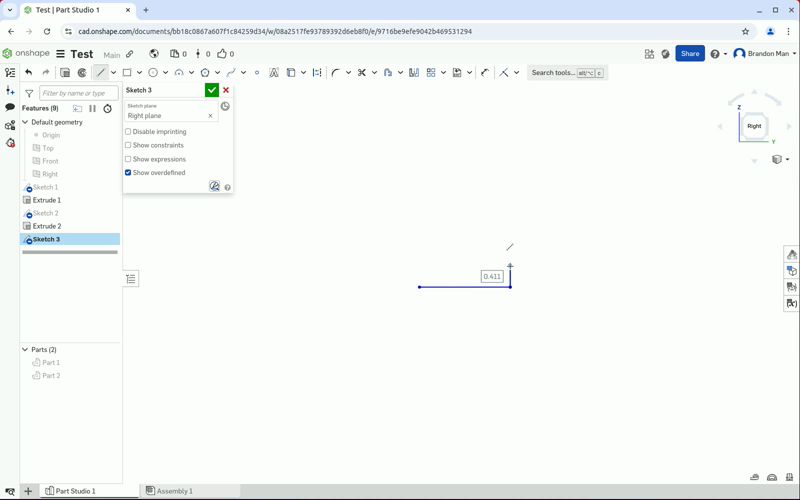
scroll(-6)
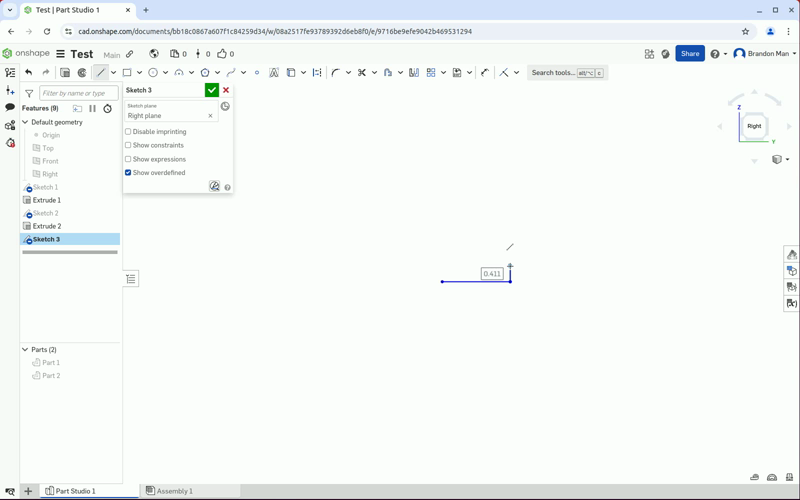
scroll(-6)
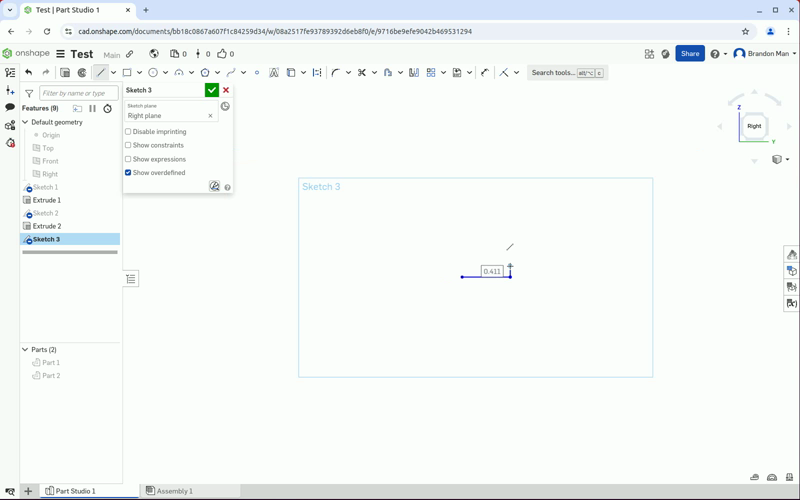
scroll(-6)
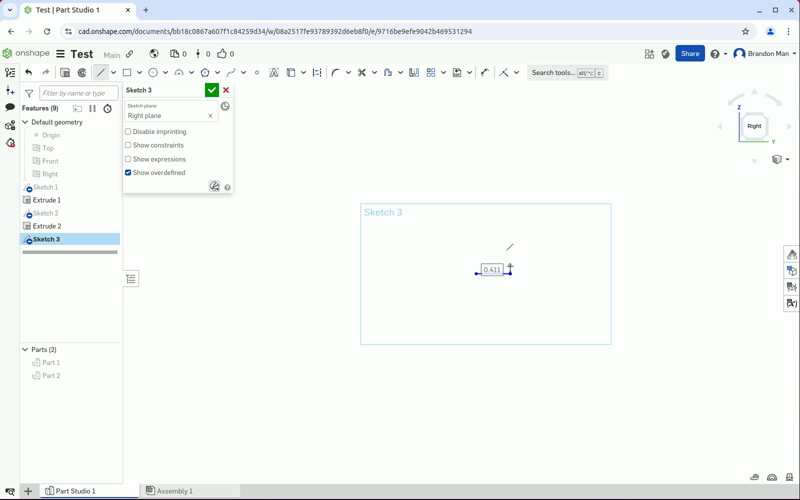
scroll(-6)
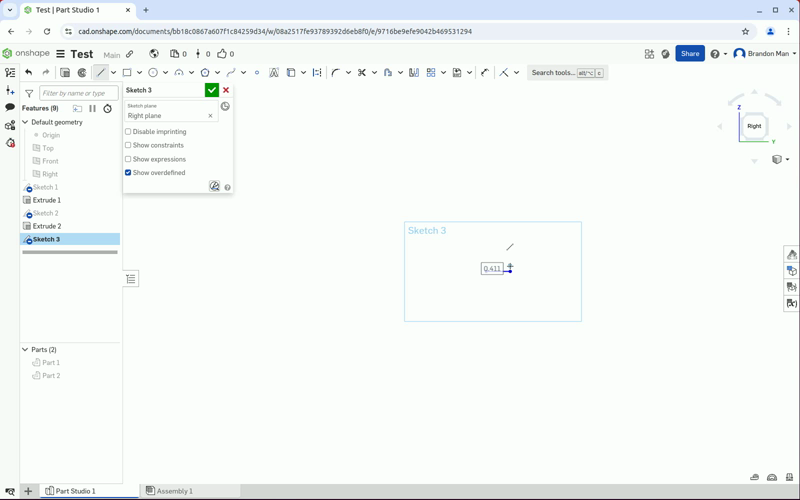
scroll(-6)
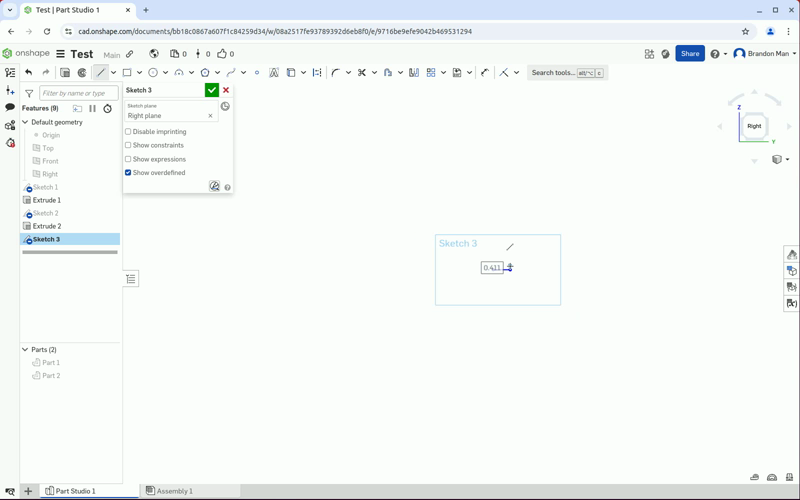
scroll(-6)
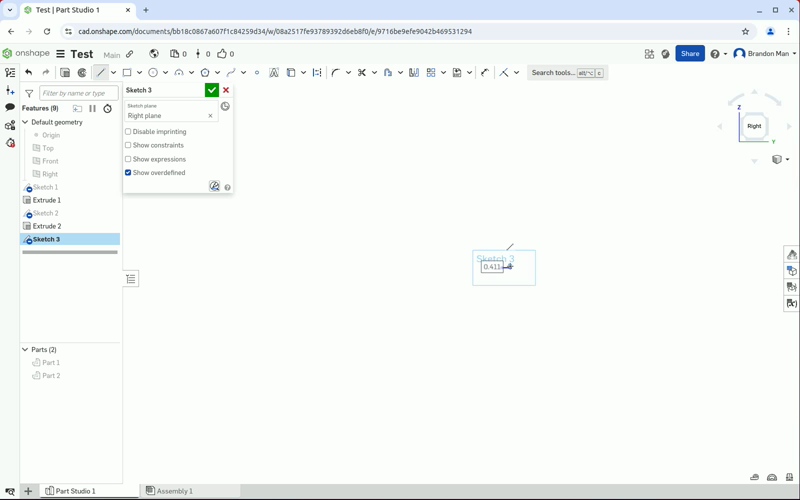
key_up(shift)
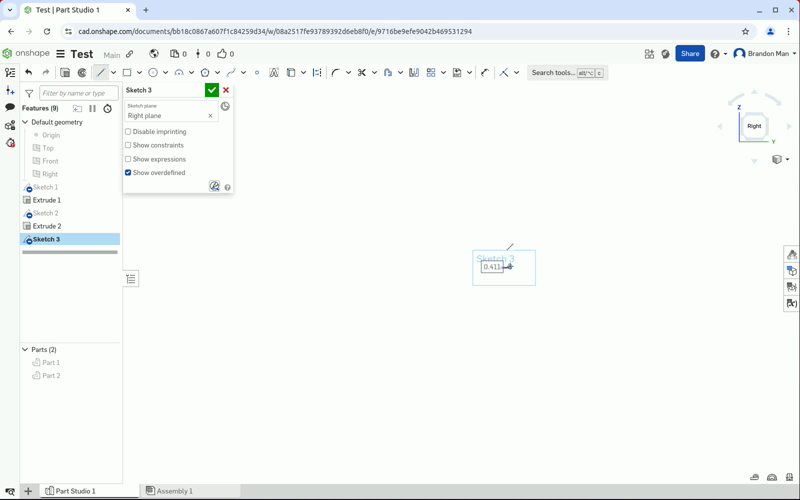
key_down(shift)
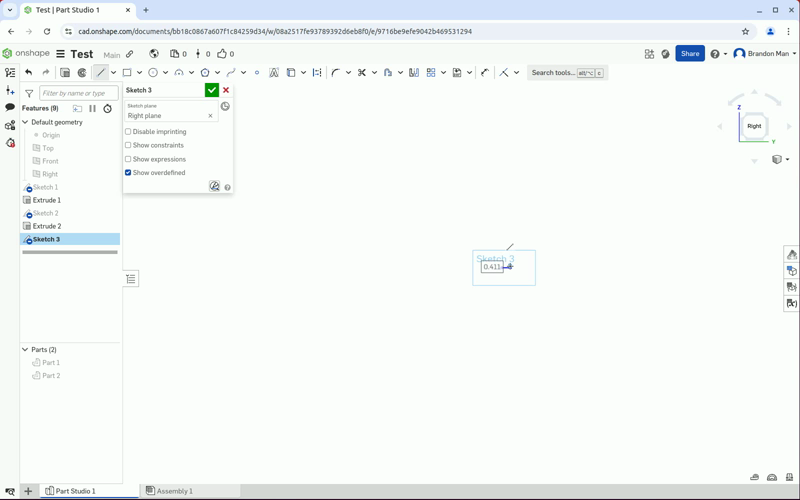
mouse_move(540, 265)
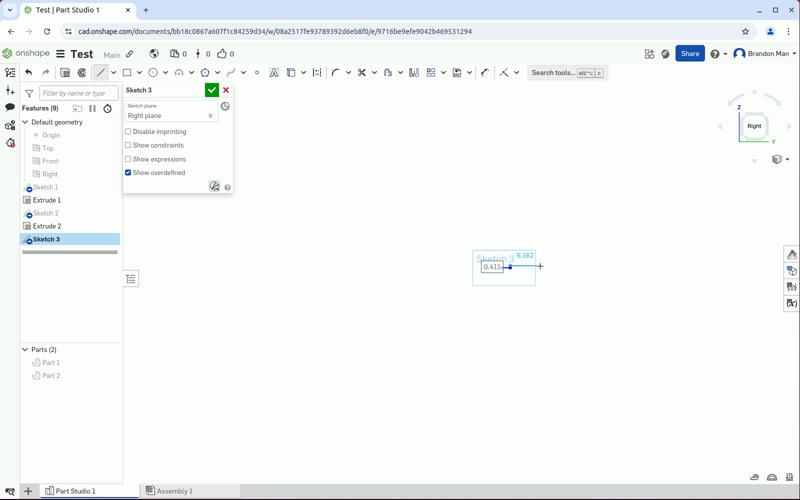
mouse_move(501, 265)
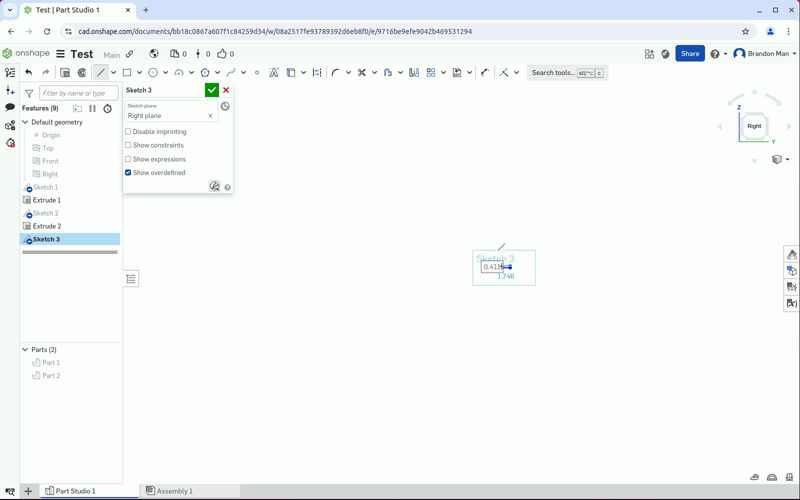
scroll(6)
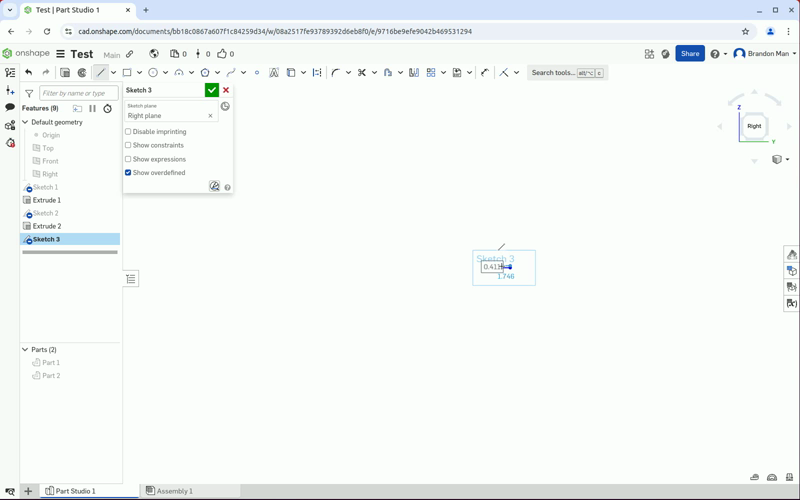
scroll(6)
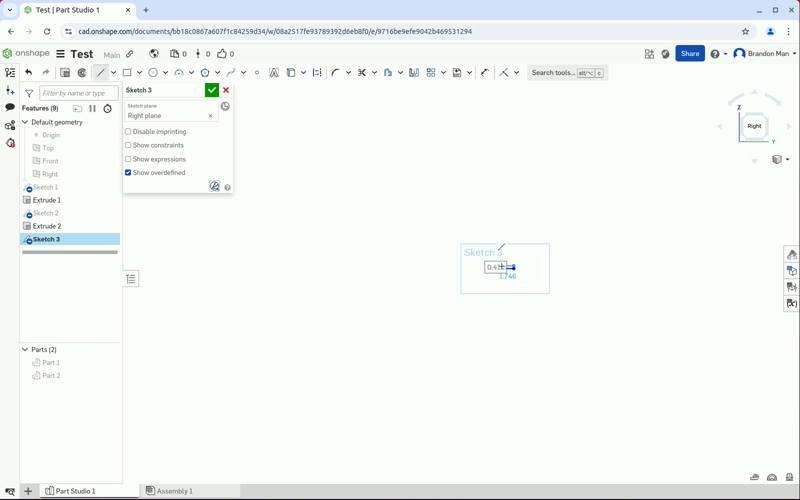
scroll(6)
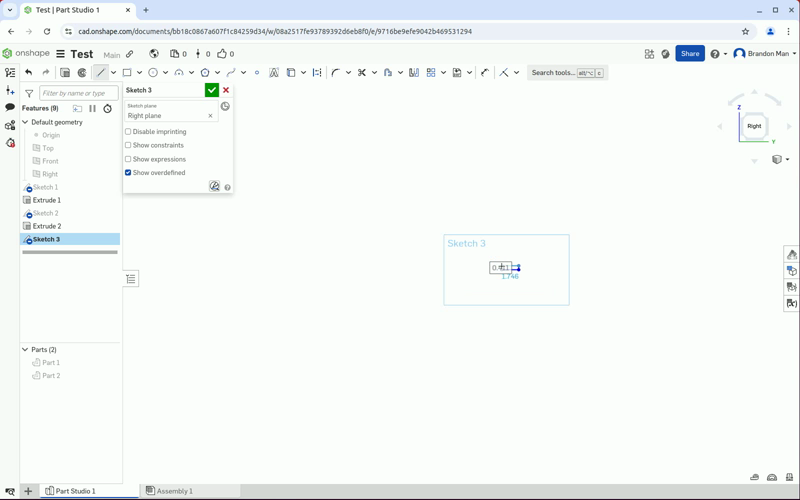
scroll(6)
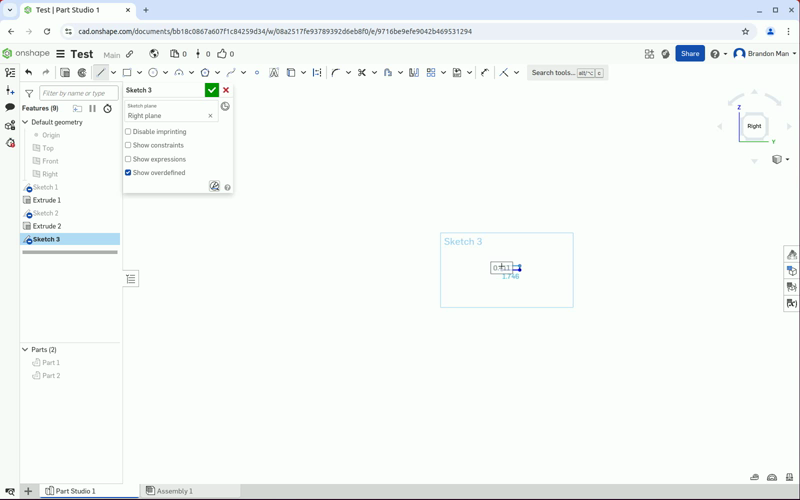
scroll(6)
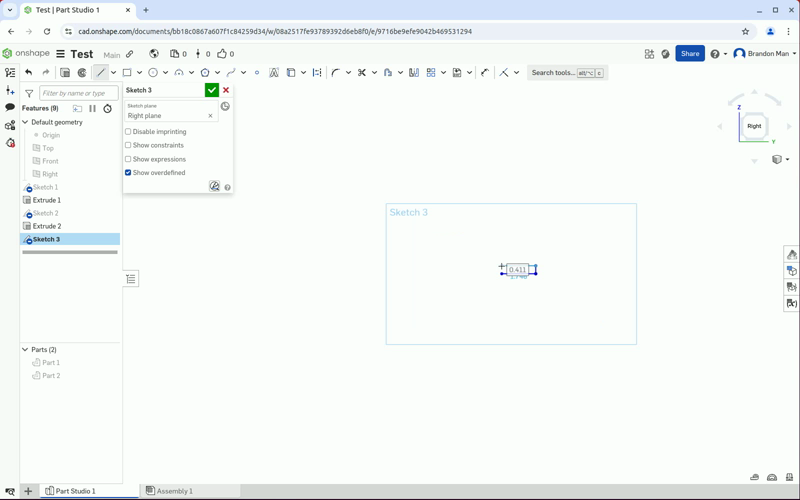
scroll(6)
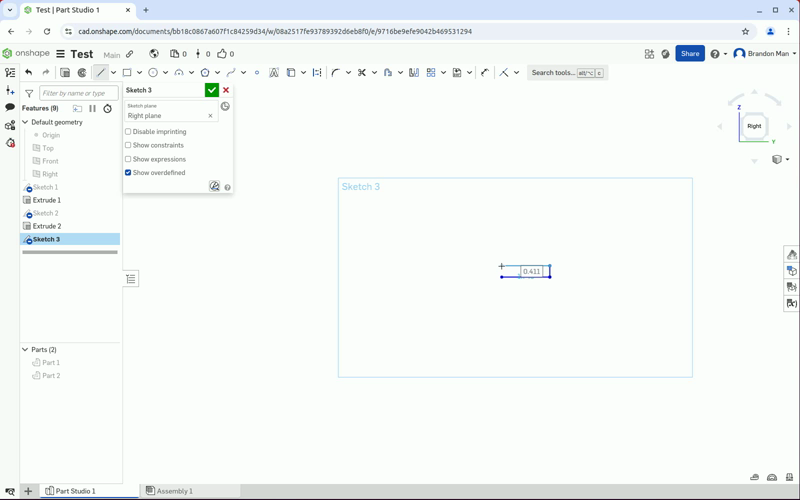
scroll(6)
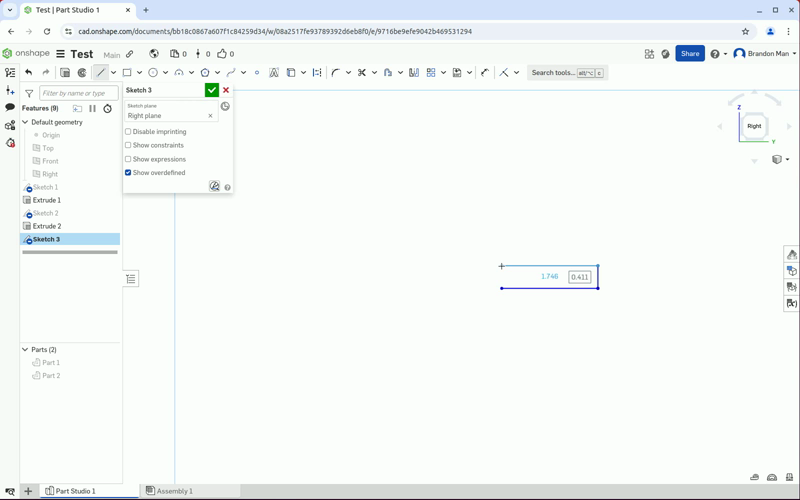
click(501, 265)
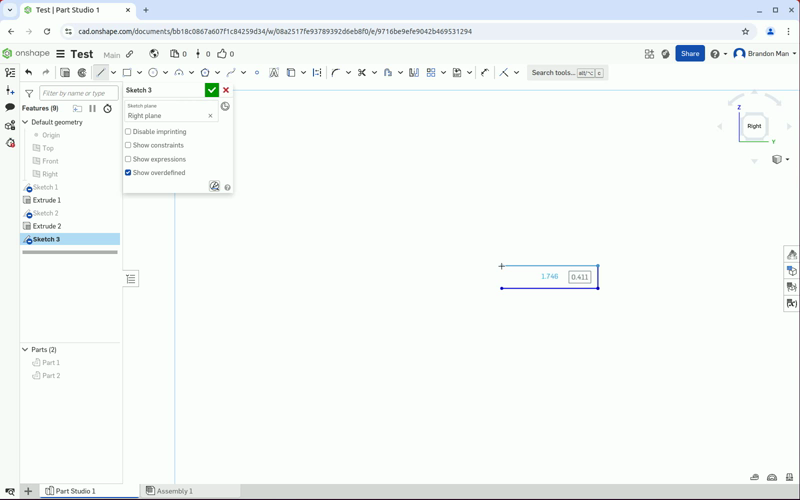
scroll(-6)
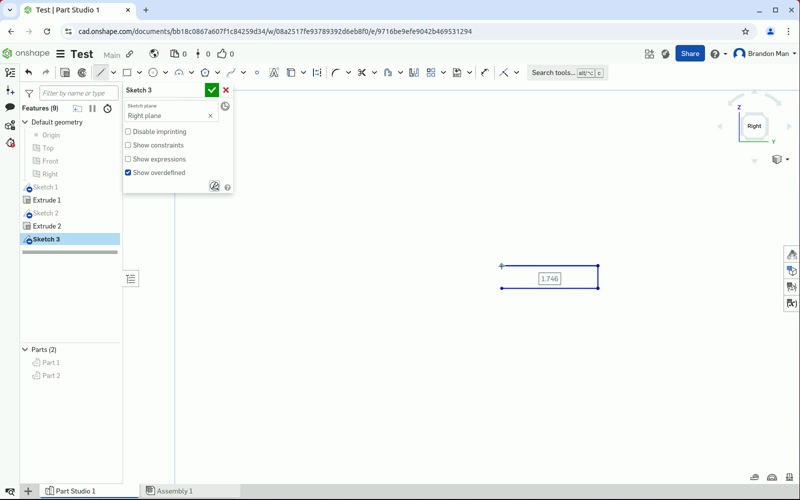
scroll(-6)
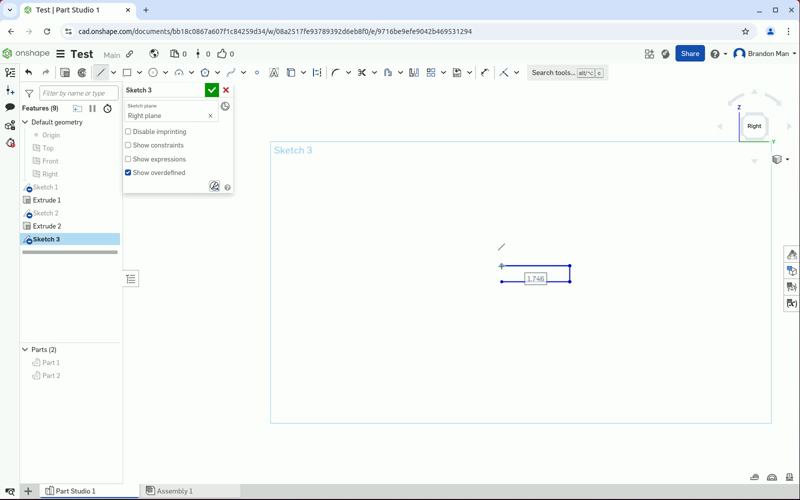
scroll(-6)
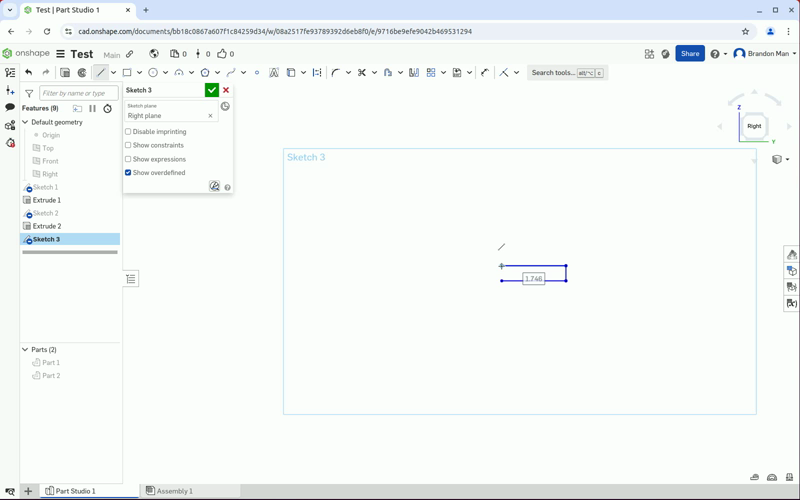
scroll(-6)
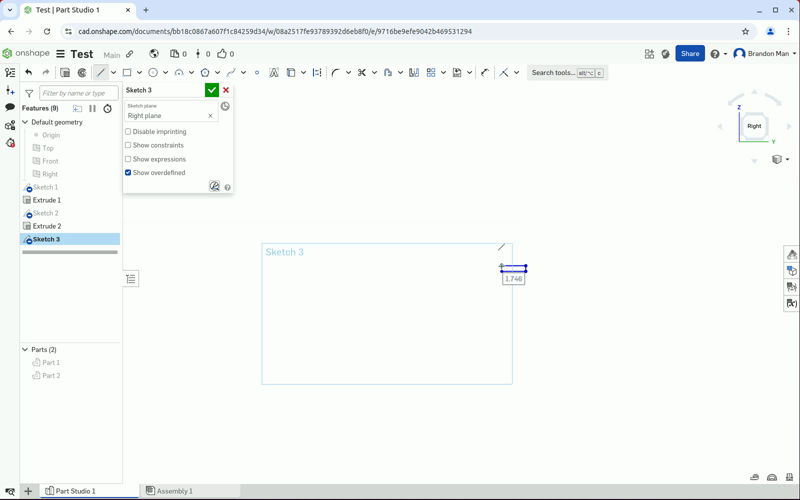
scroll(-6)
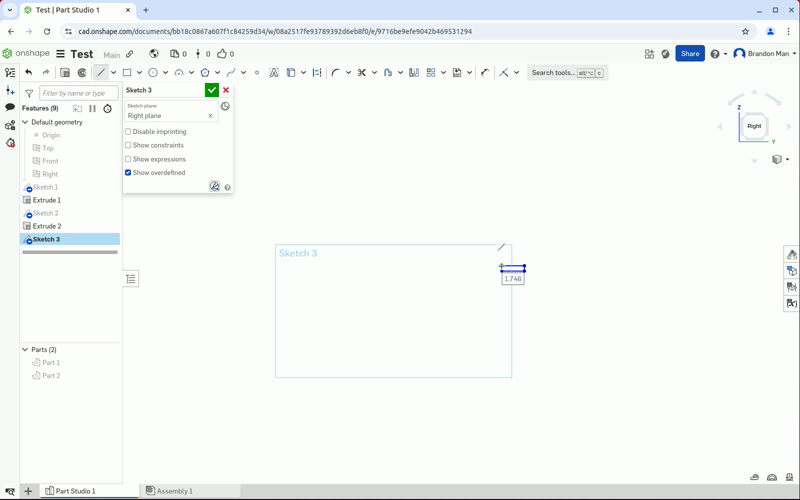
scroll(-6)
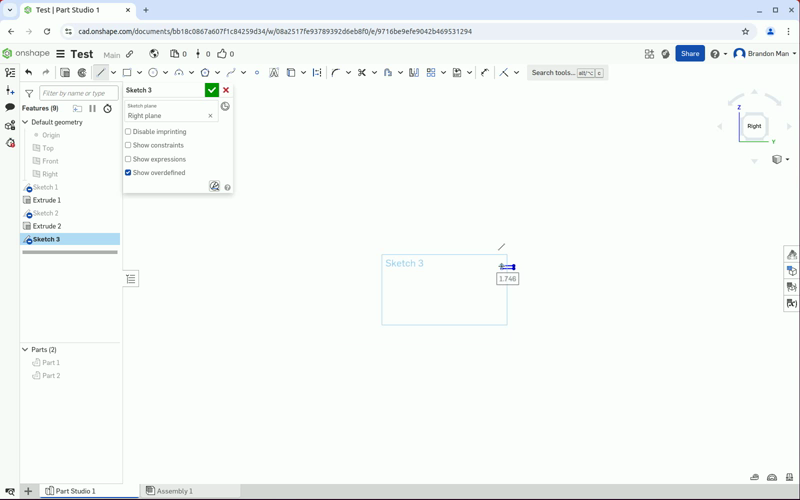
scroll(-6)
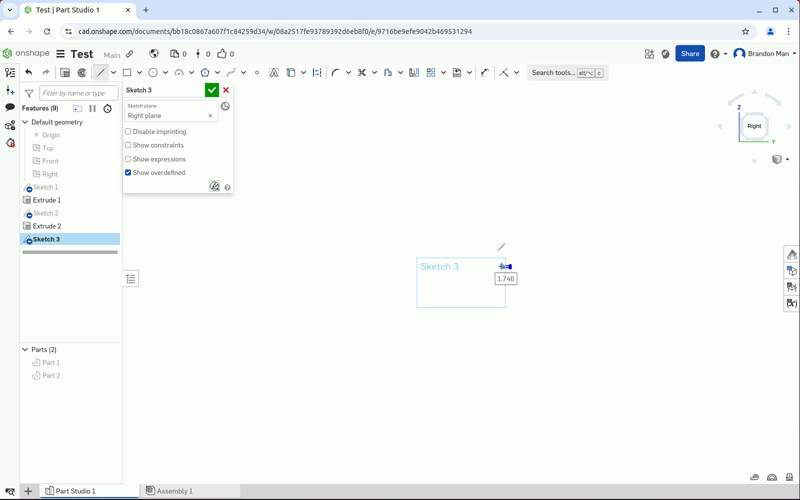
key_up(shift)
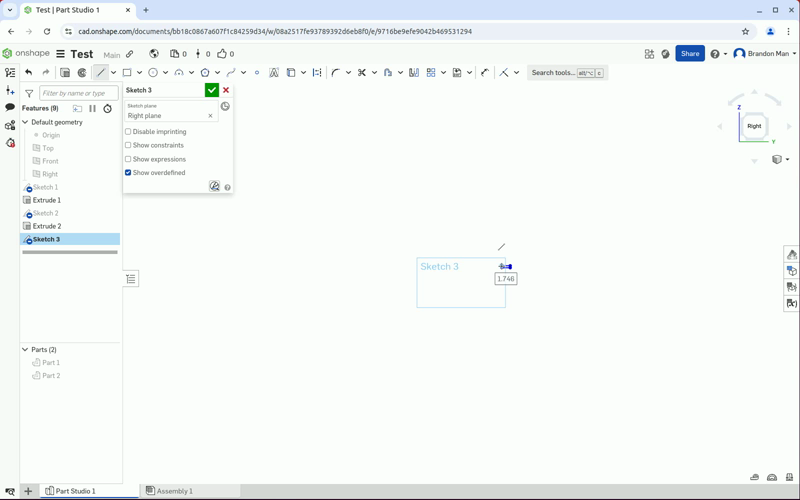
mouse_move(531, 265)
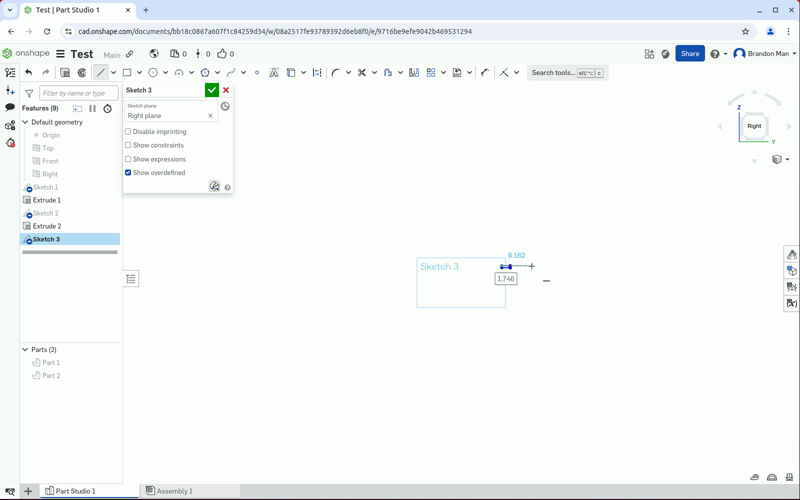
key_down(shift)
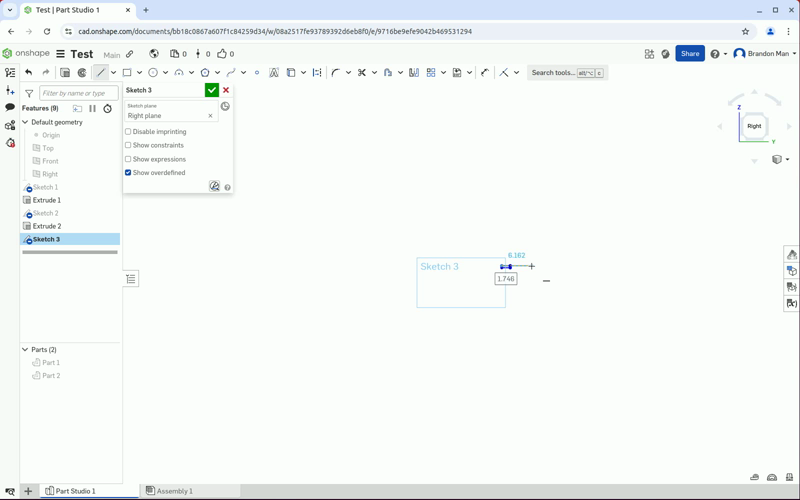
mouse_move(501, 267)
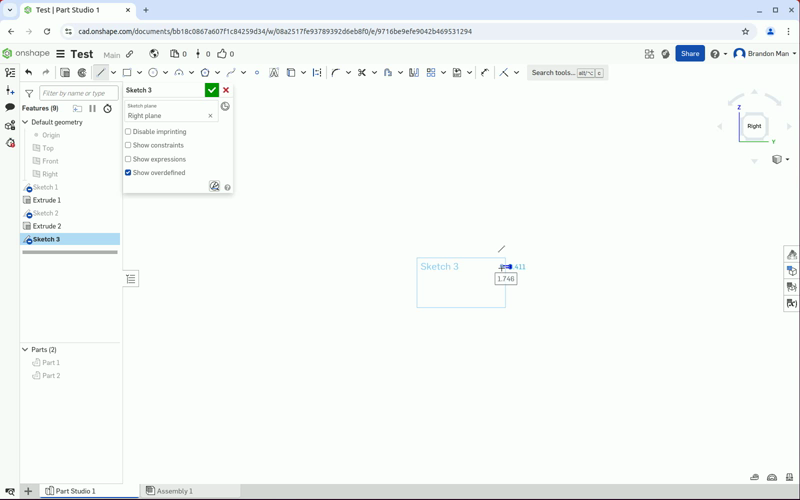
scroll(6)
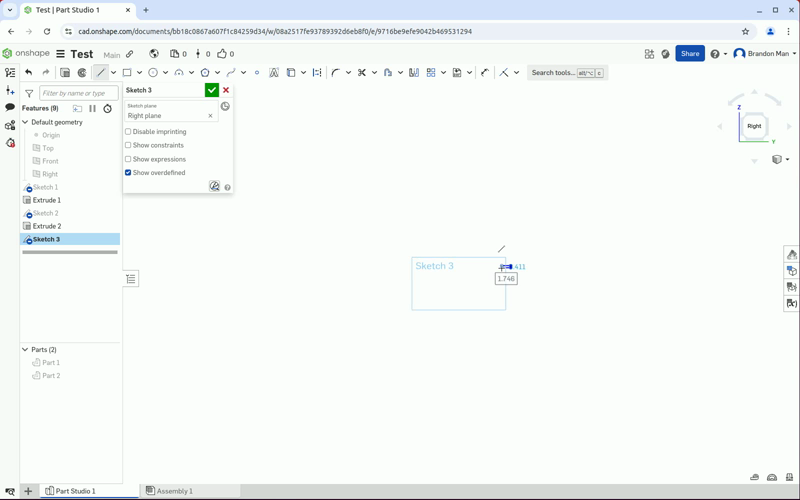
scroll(6)
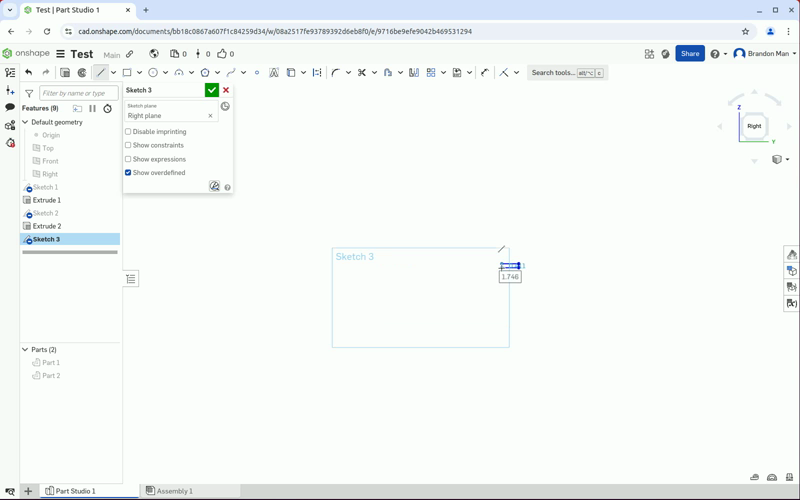
scroll(6)
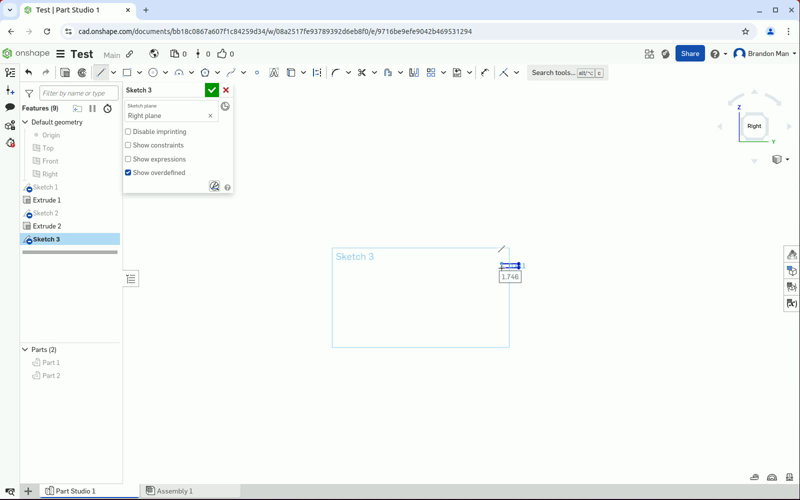
scroll(6)
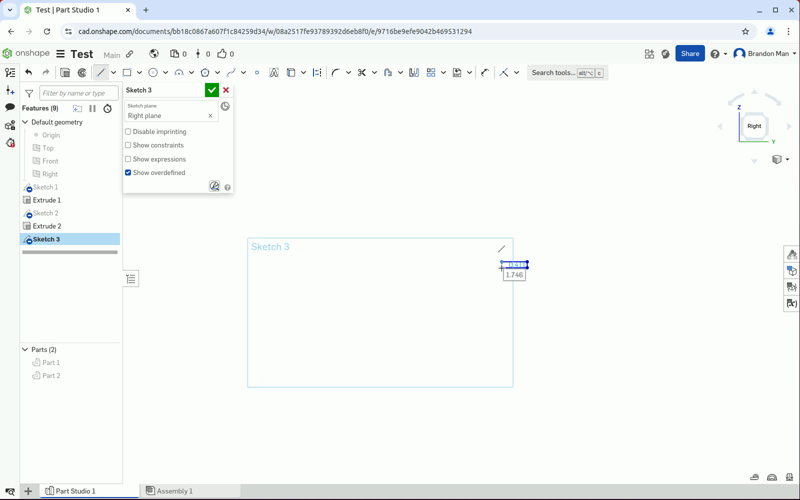
scroll(6)
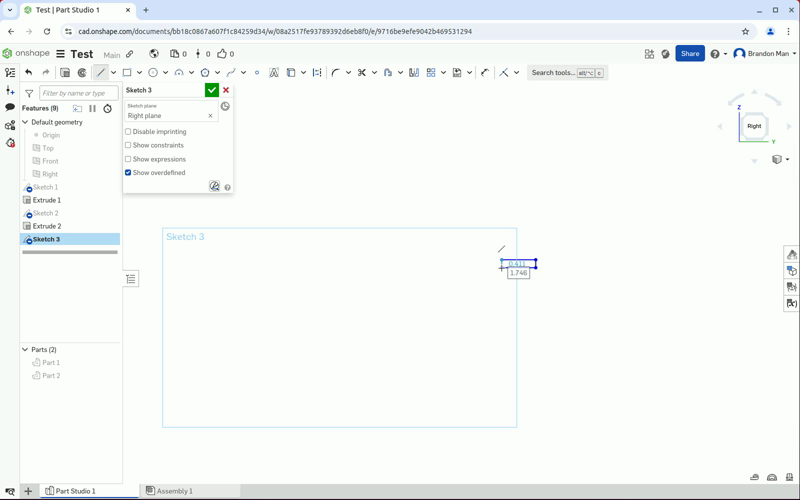
scroll(6)
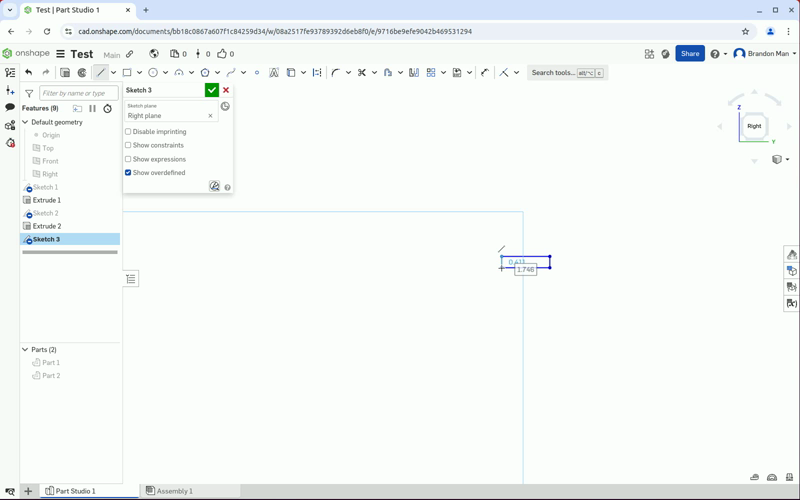
scroll(6)
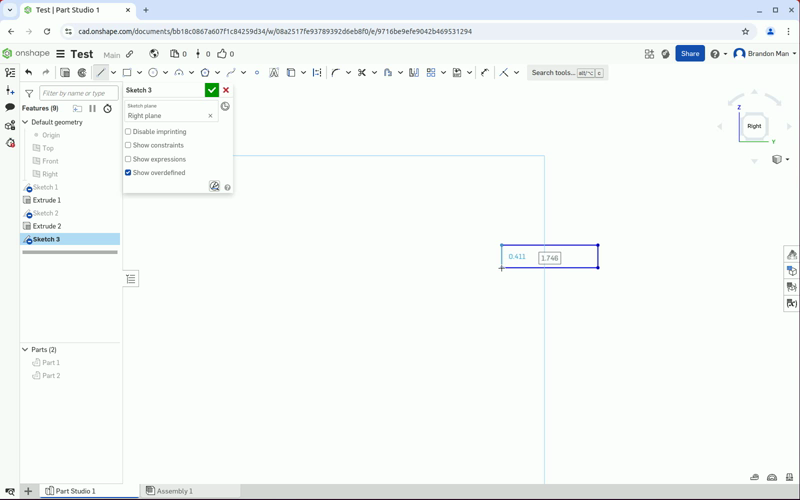
key_up(shift)
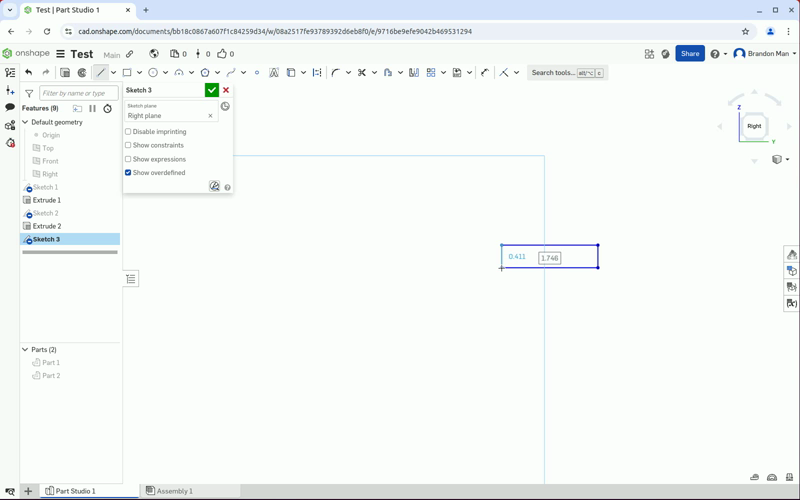
click(501, 267)
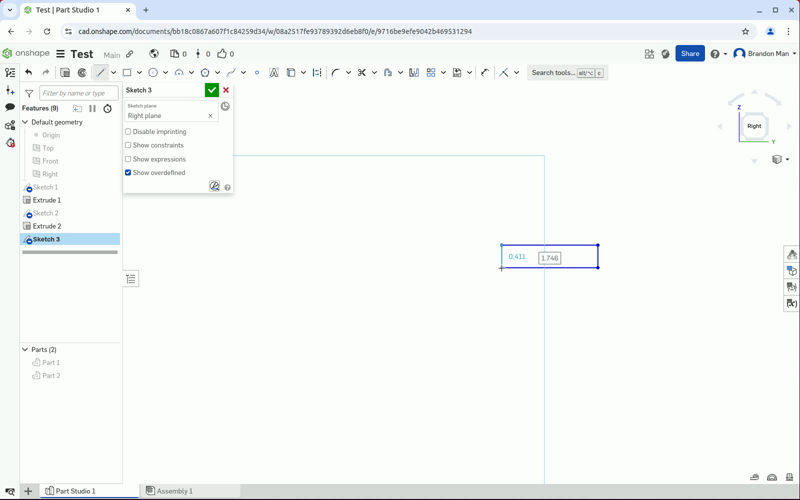
scroll(-6)
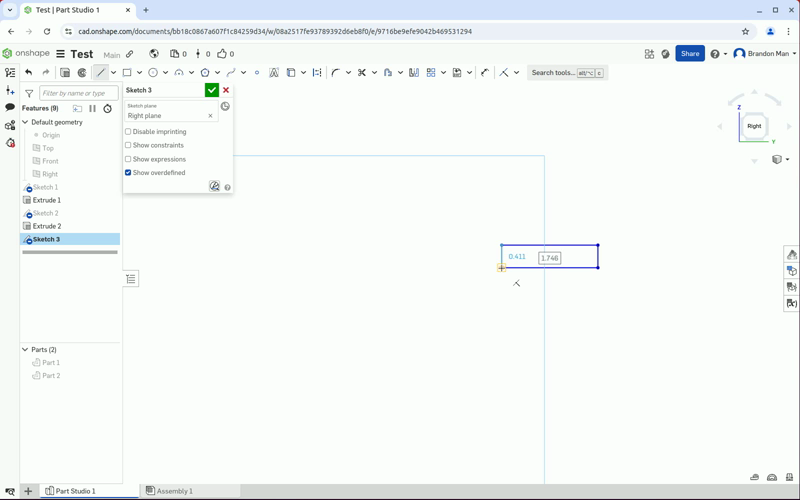
scroll(-6)
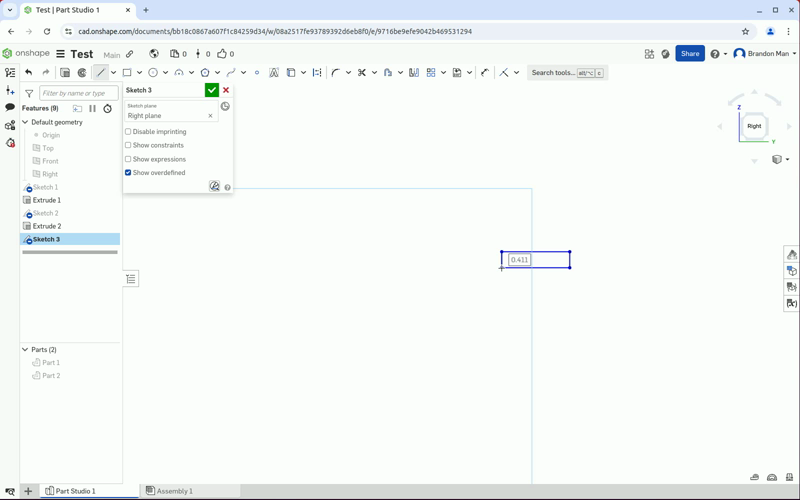
scroll(-6)
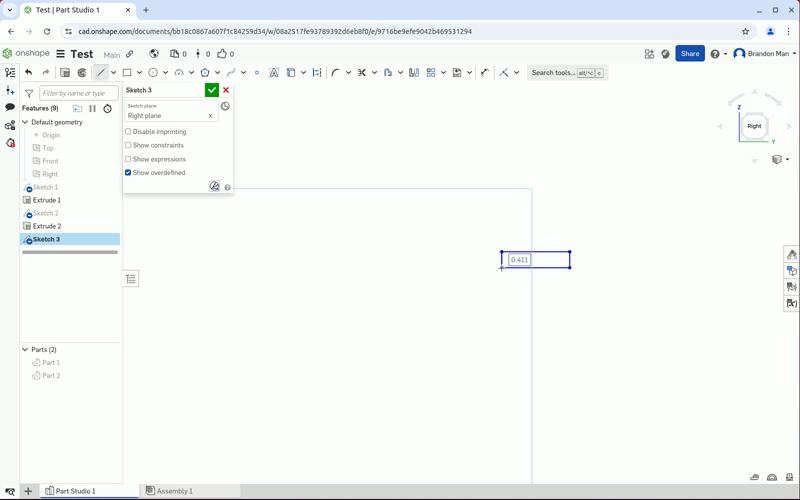
scroll(-6)
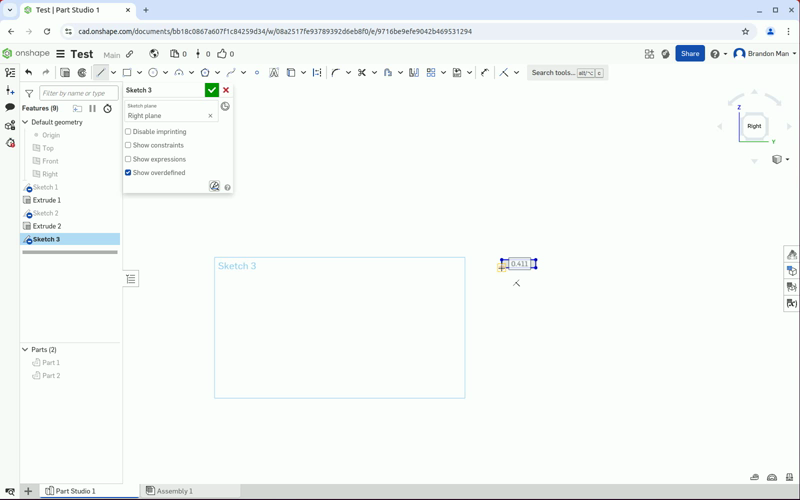
scroll(-6)
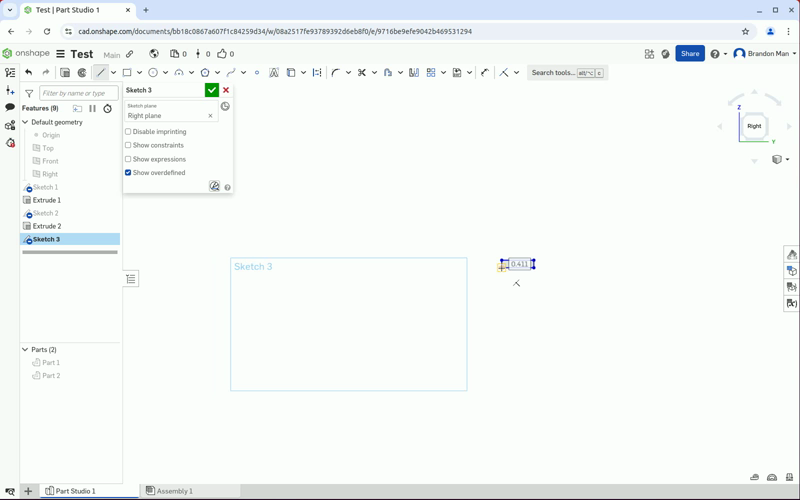
scroll(-6)
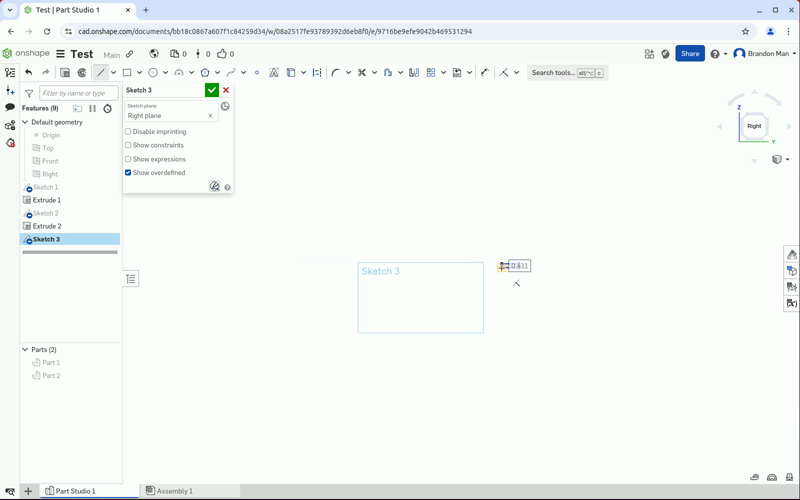
scroll(-6)
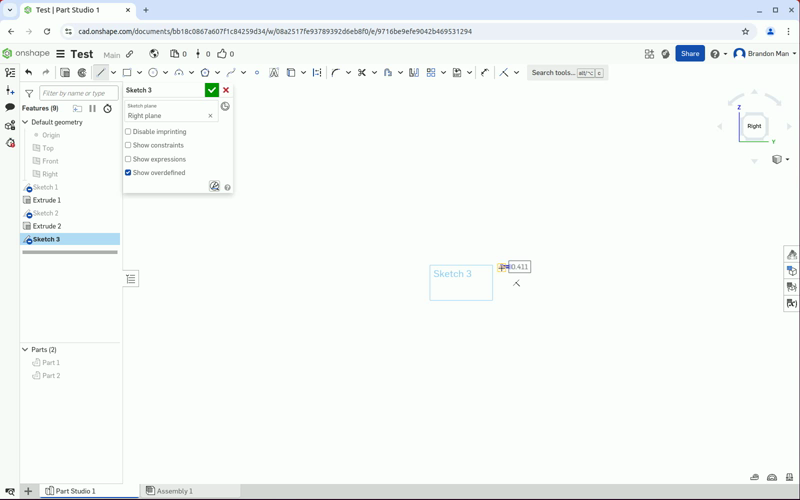
key(esc)
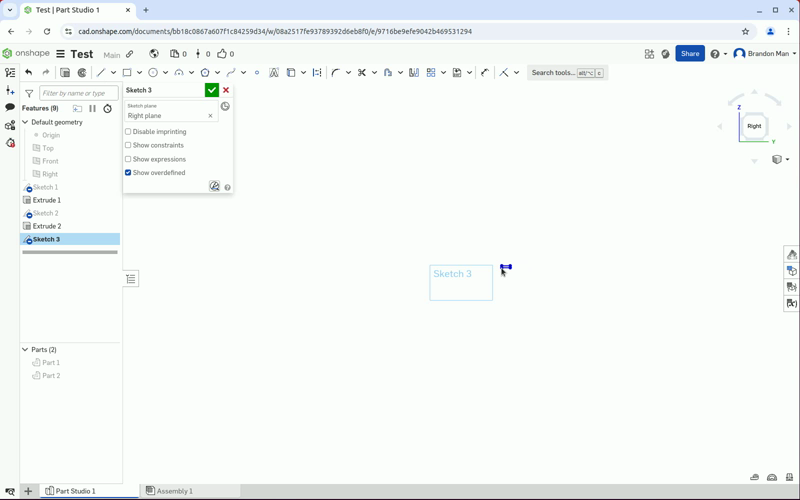
mouse_move(506, 266)
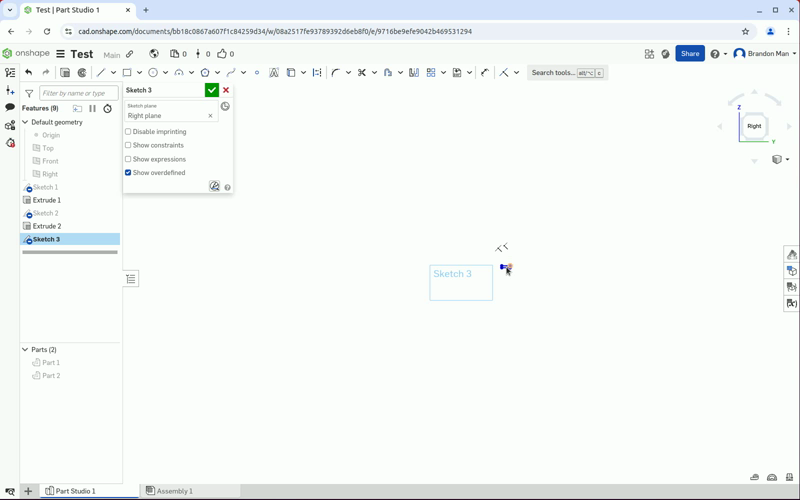
scroll(6)
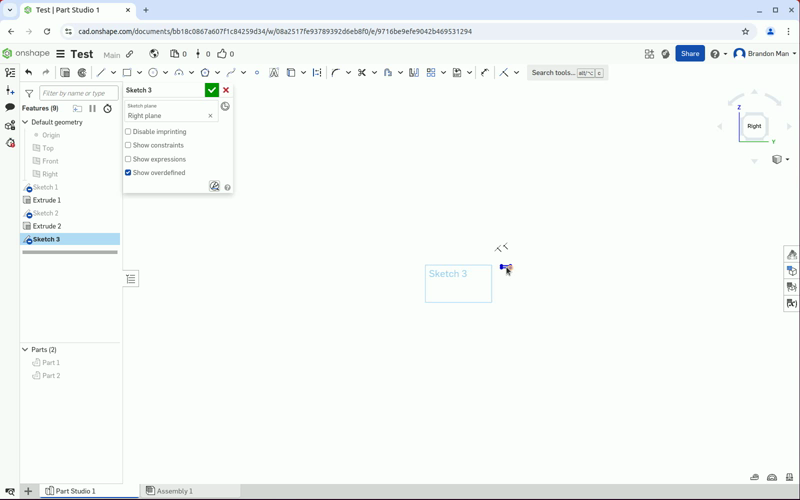
scroll(6)
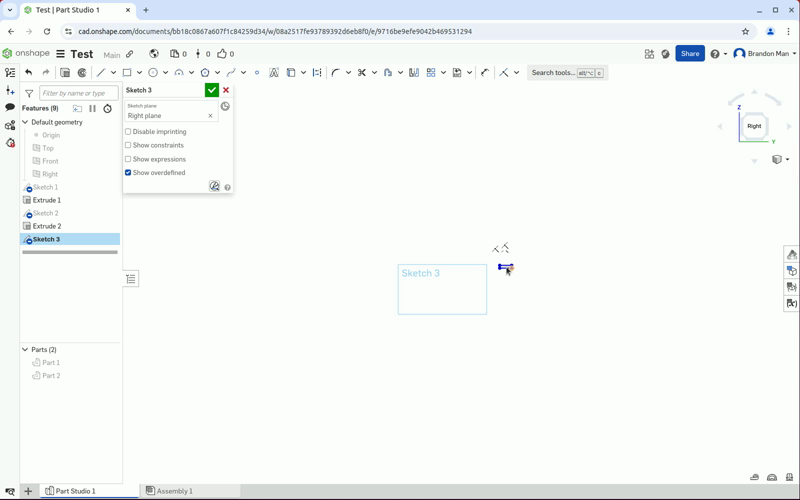
scroll(6)
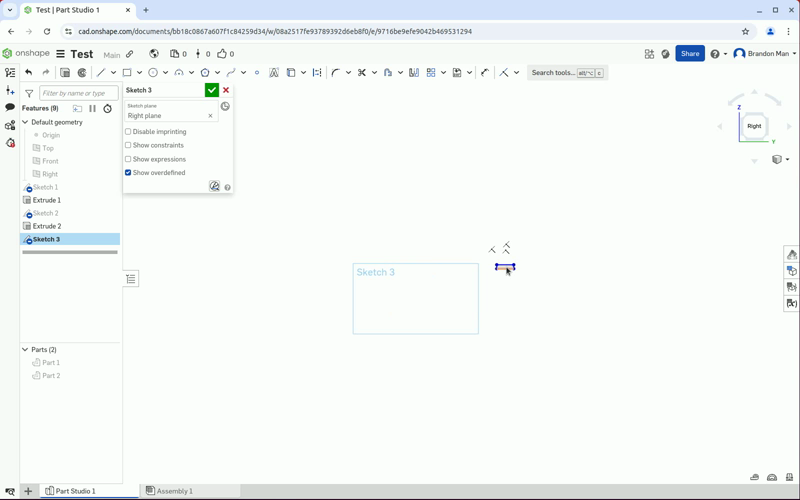
scroll(6)
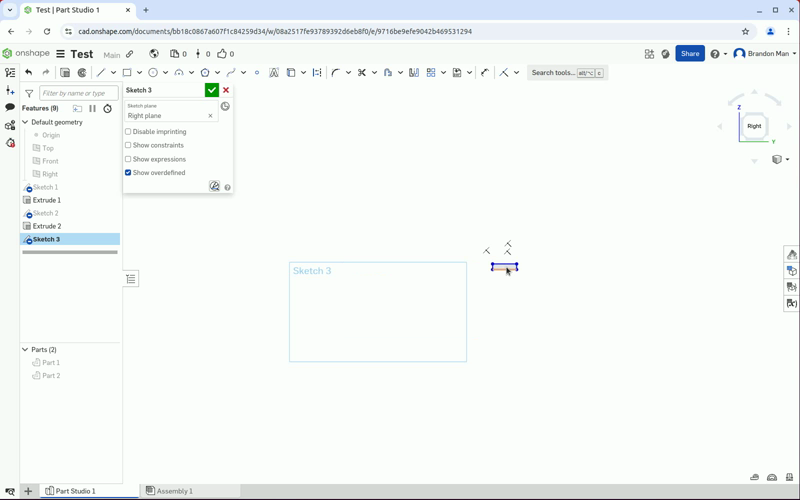
scroll(6)
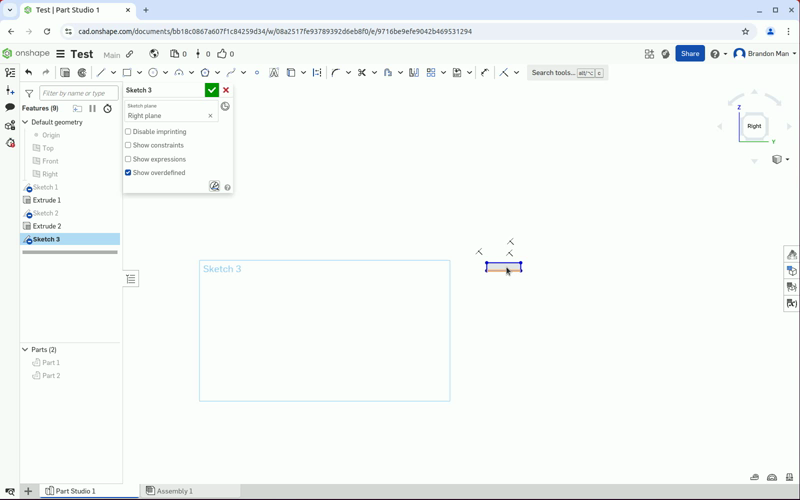
scroll(6)
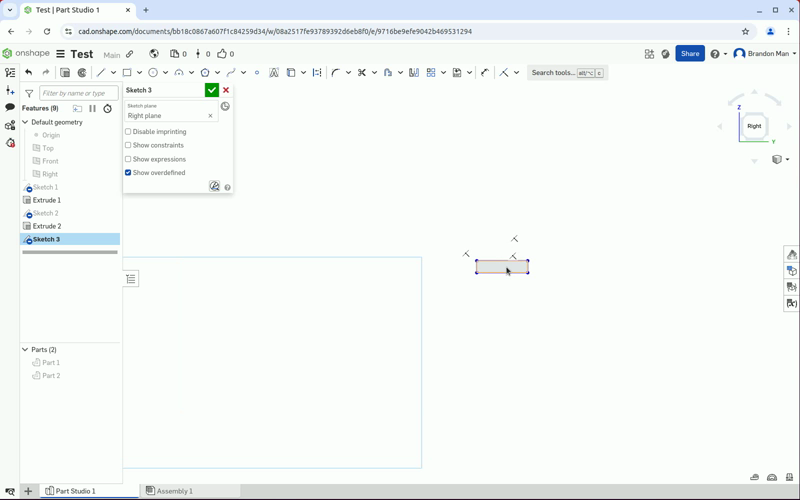
scroll(6)
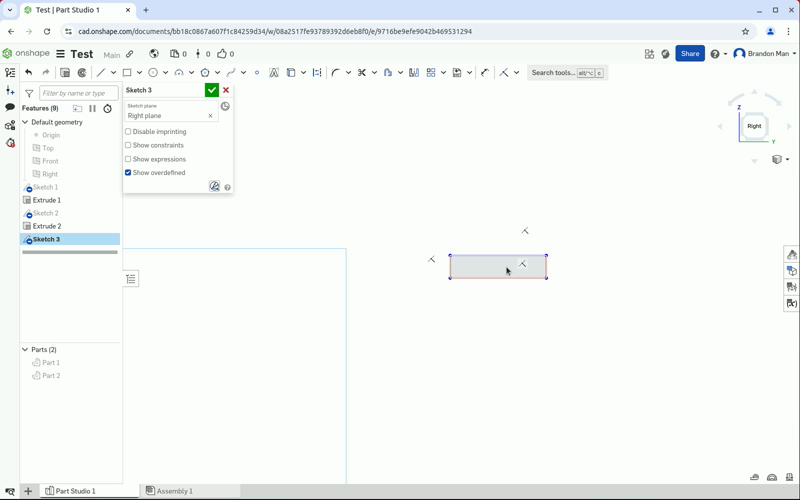
click(506, 266)
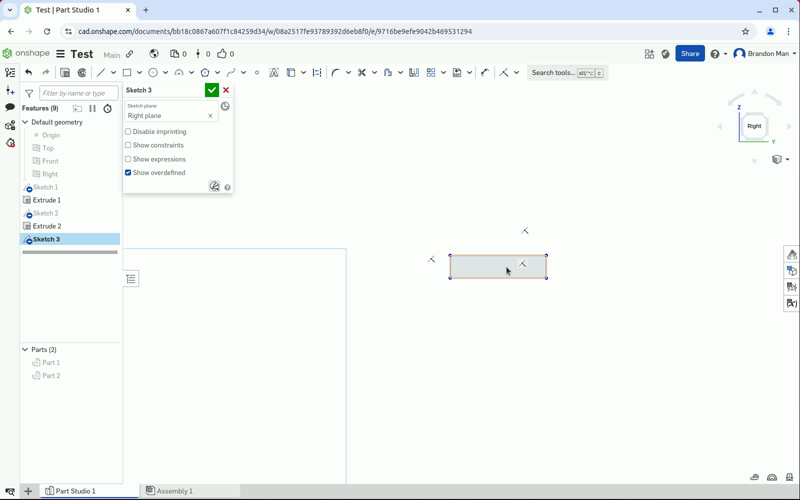
scroll(-6)
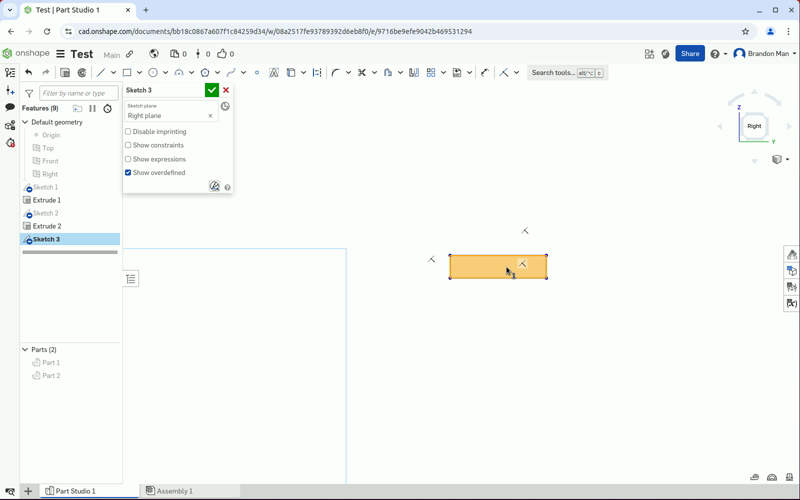
scroll(-6)
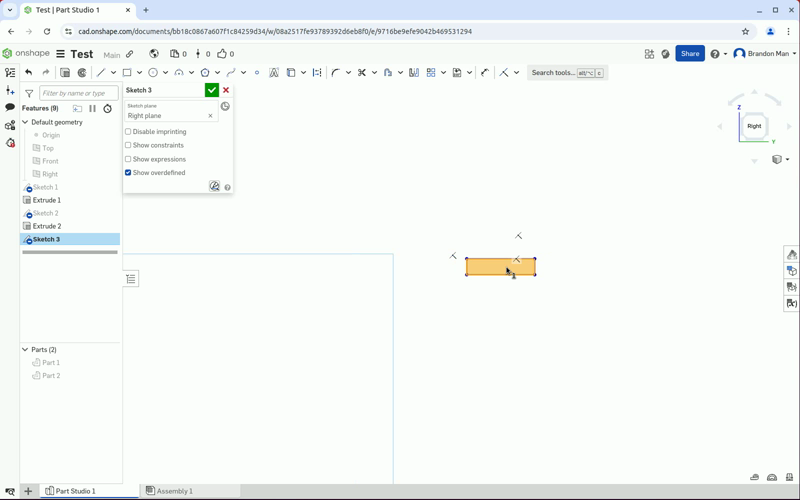
scroll(-6)
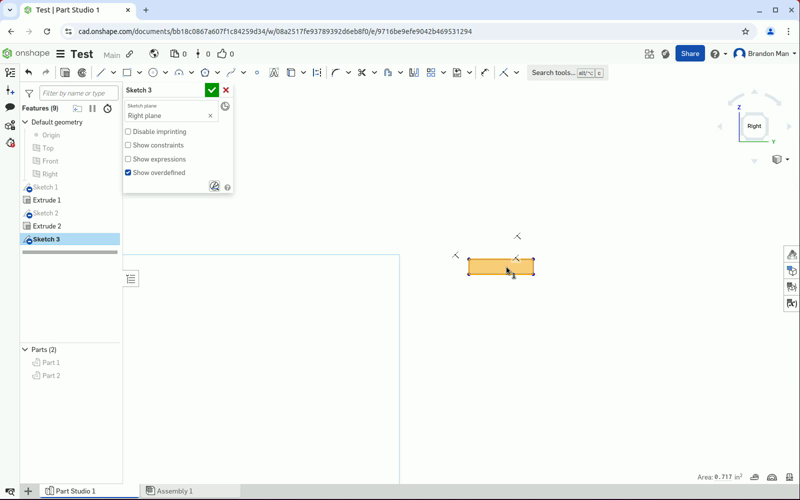
scroll(-6)
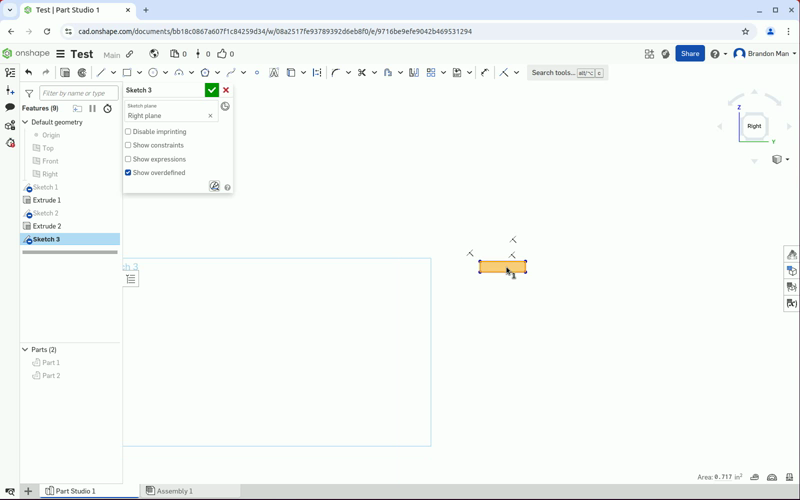
scroll(-6)
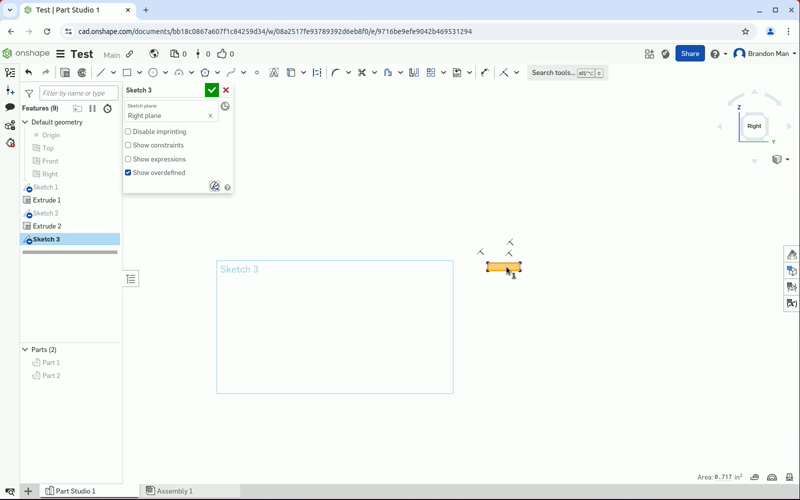
scroll(-6)
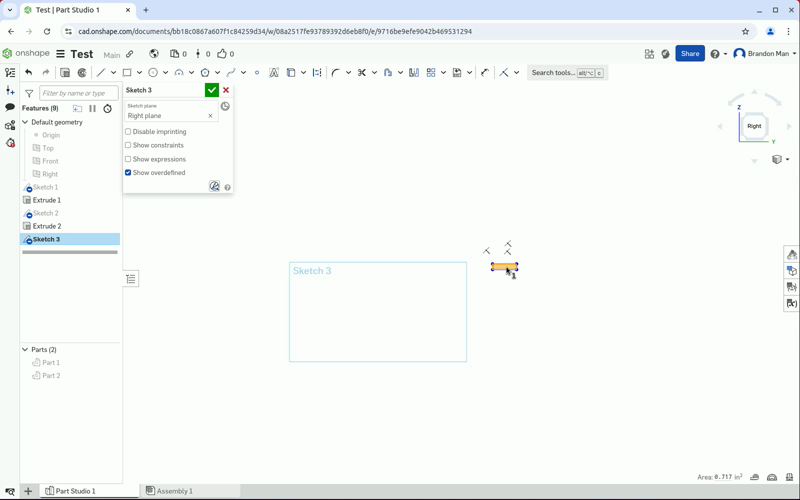
scroll(-6)
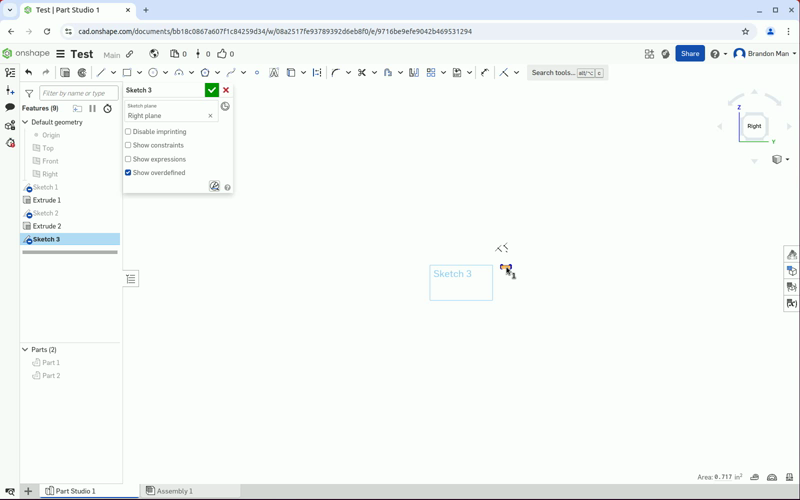
mouse_move(73, 352)
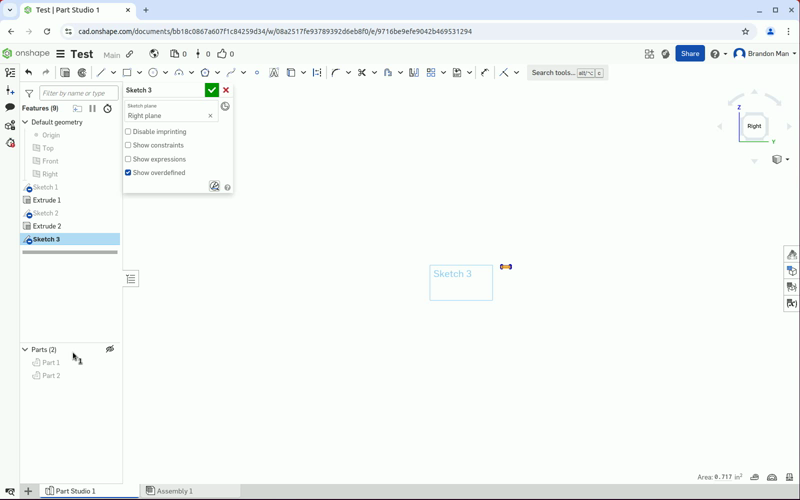
key(shift+y)
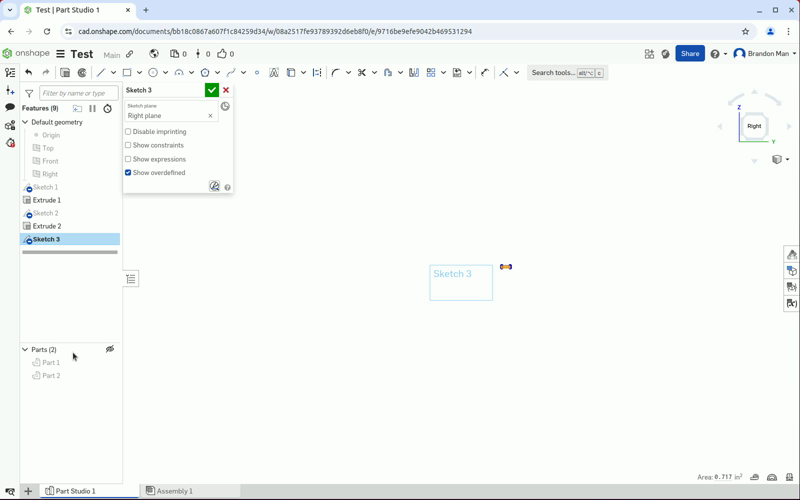
key(shift+e)
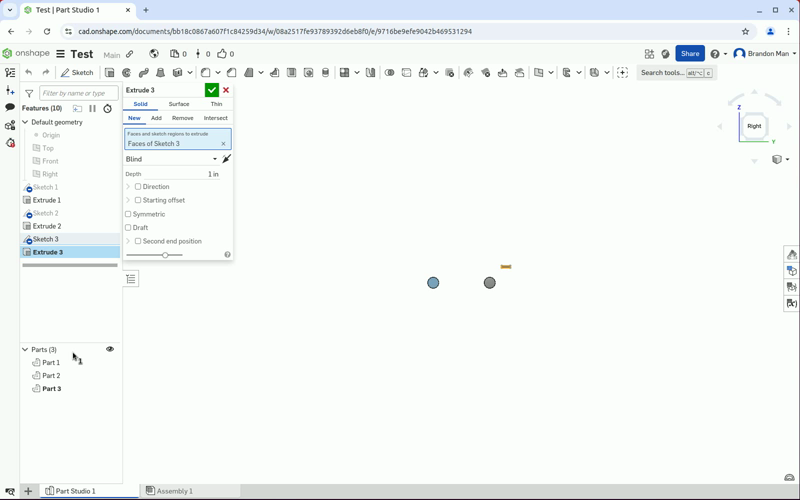
mouse_move(143, 106)
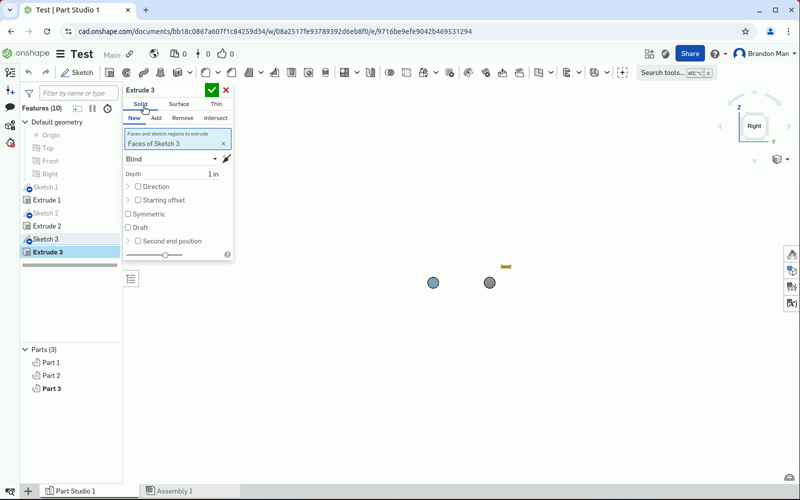
click(143, 106)
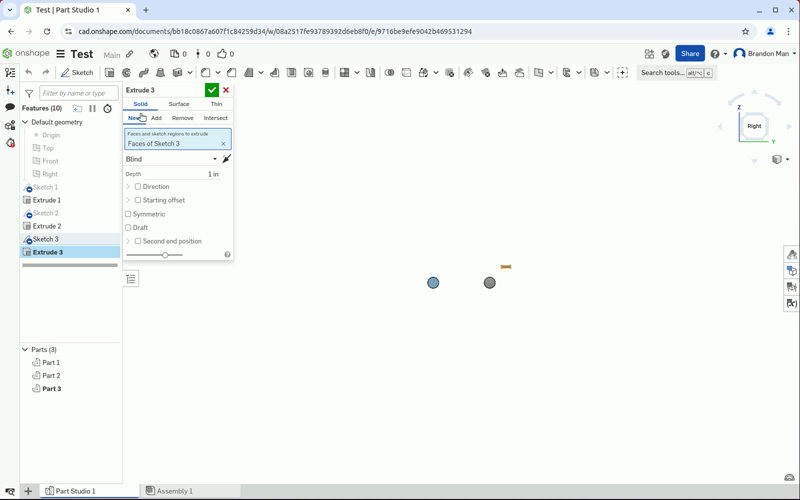
mouse_move(137, 120)
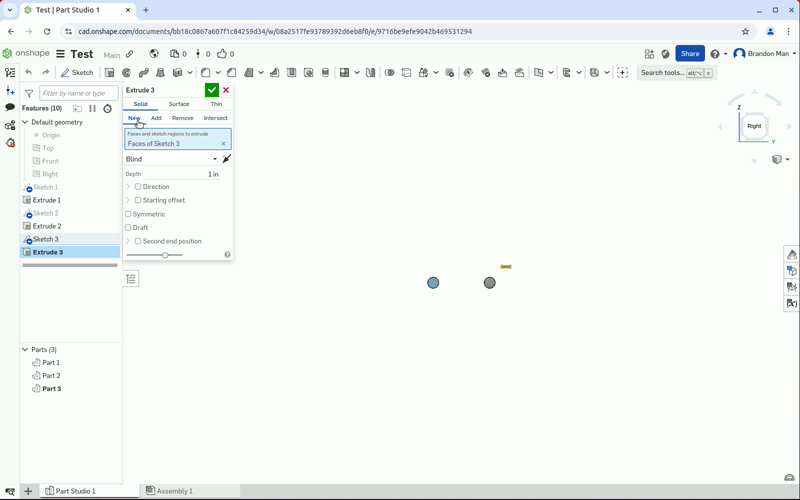
click(137, 120)
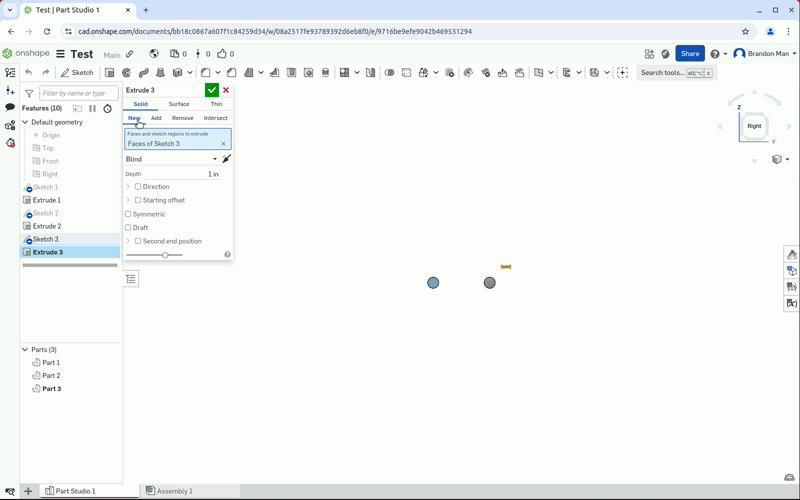
key(tab, 4)
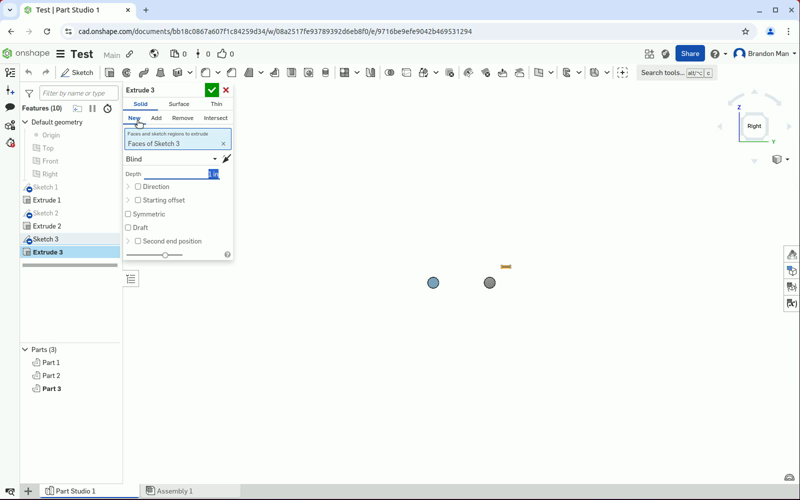
text(46.216)
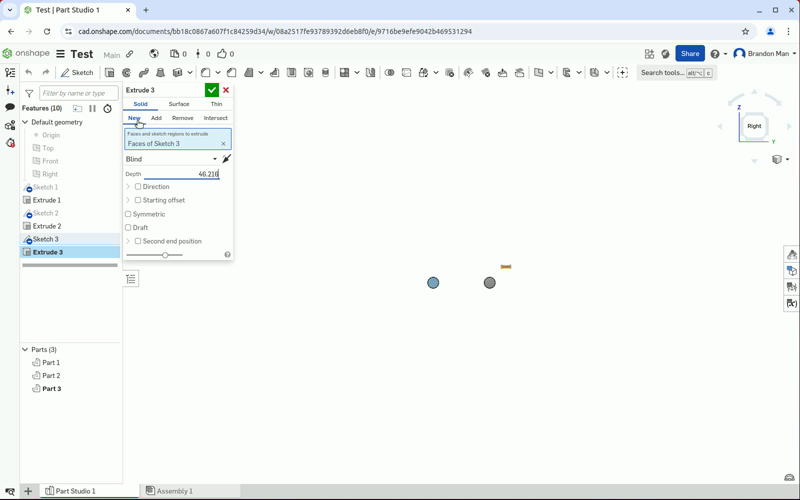
key(tab, 3)
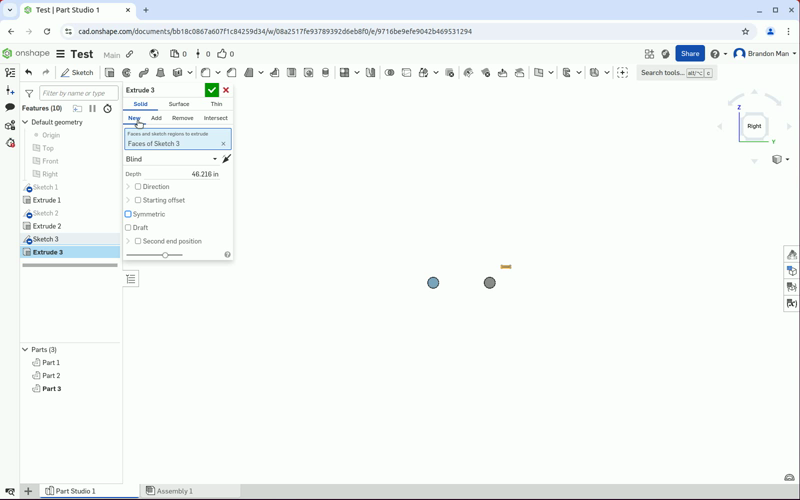
key(space)
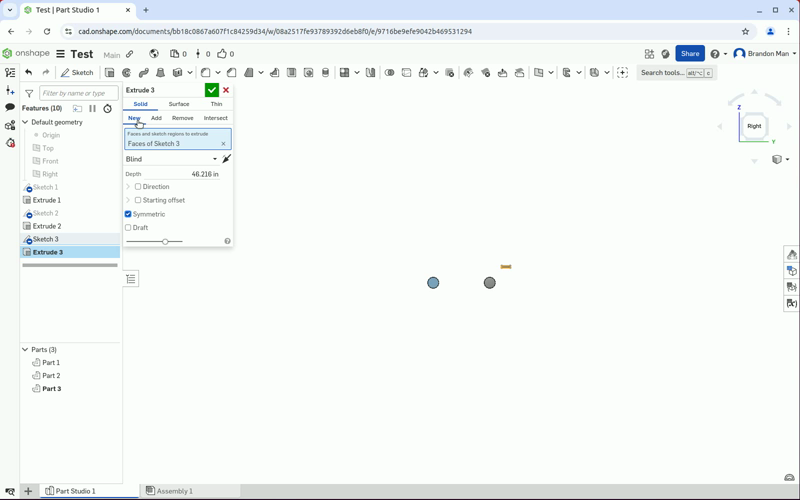
key(enter)
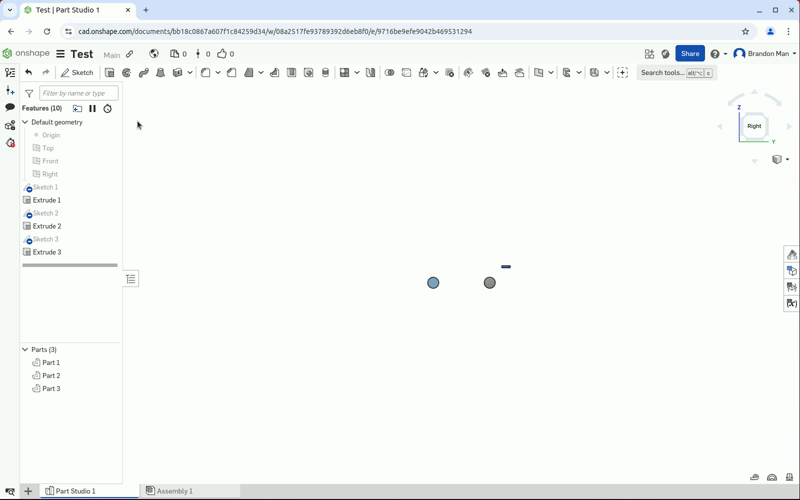
key(shift+h)
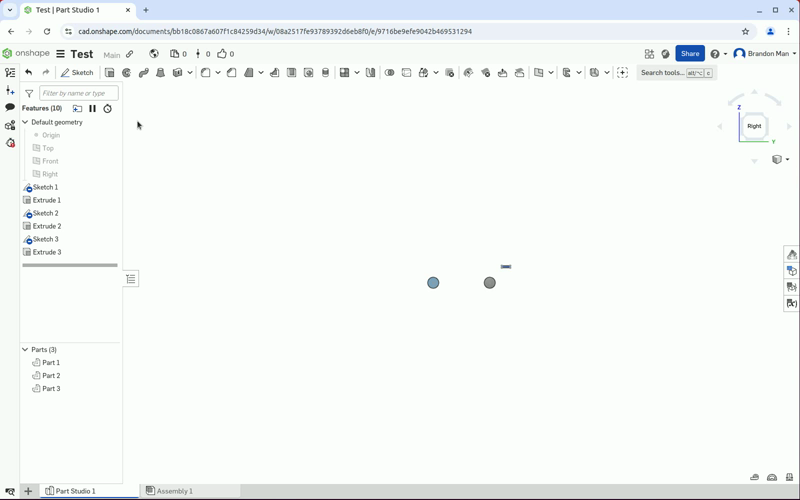
key(shift+h)
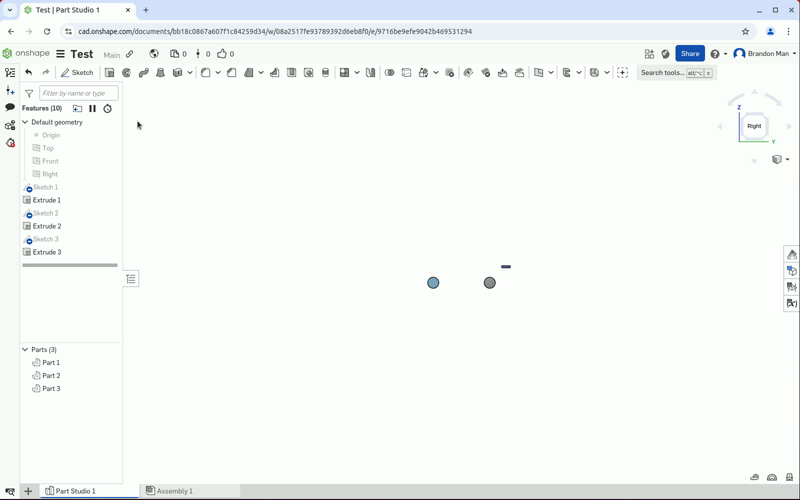
mouse_move(73, 189)
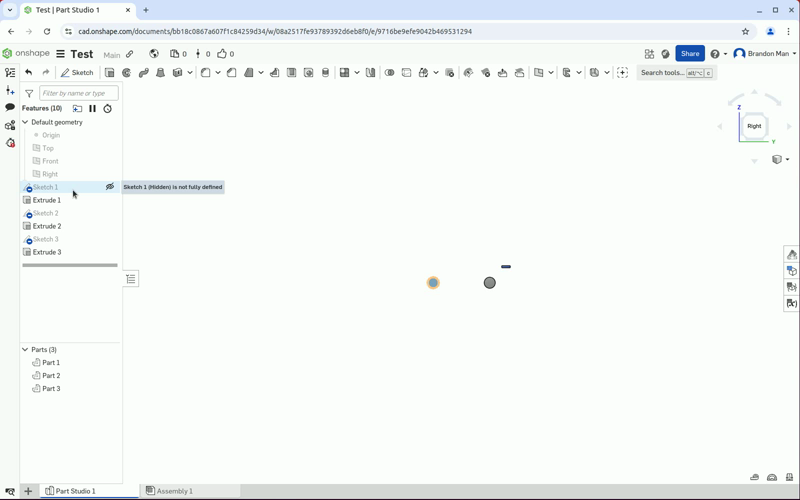
click(73, 189)
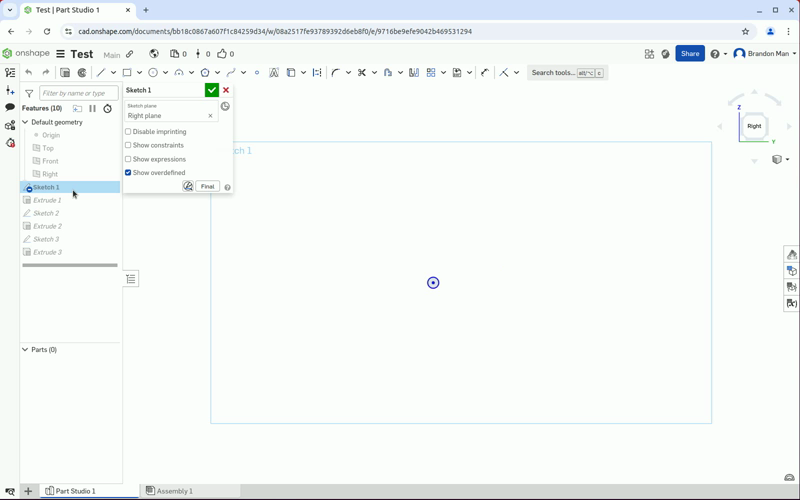
mouse_move(229, 92)
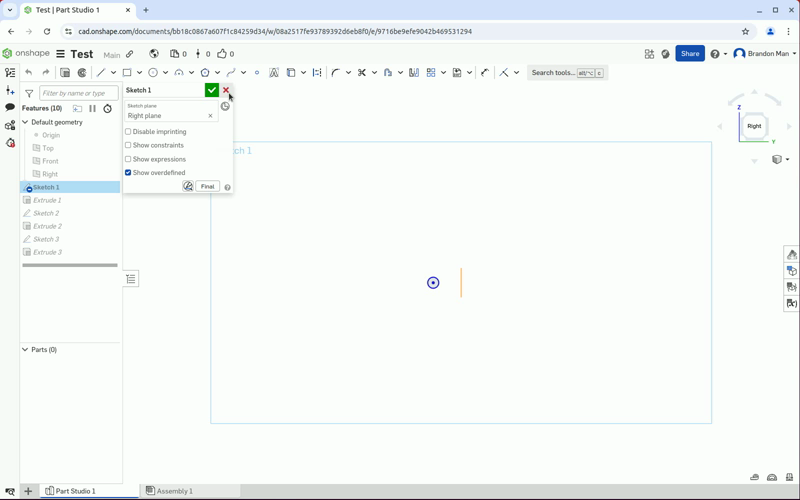
click(229, 92)
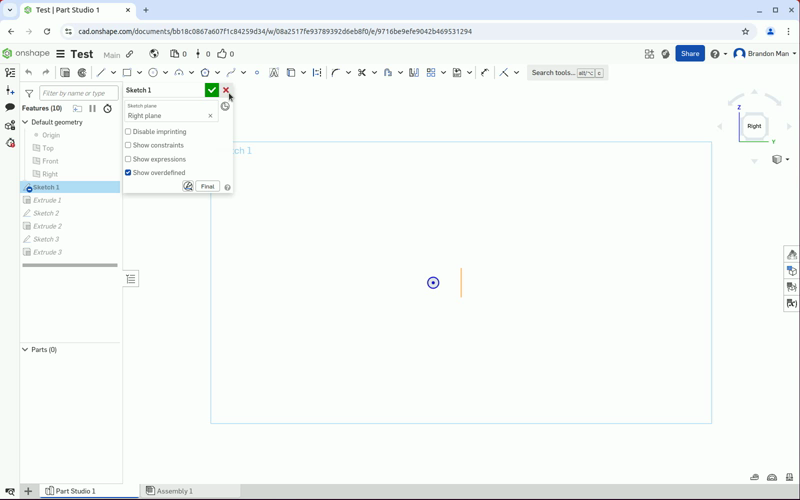
key(shift+s)
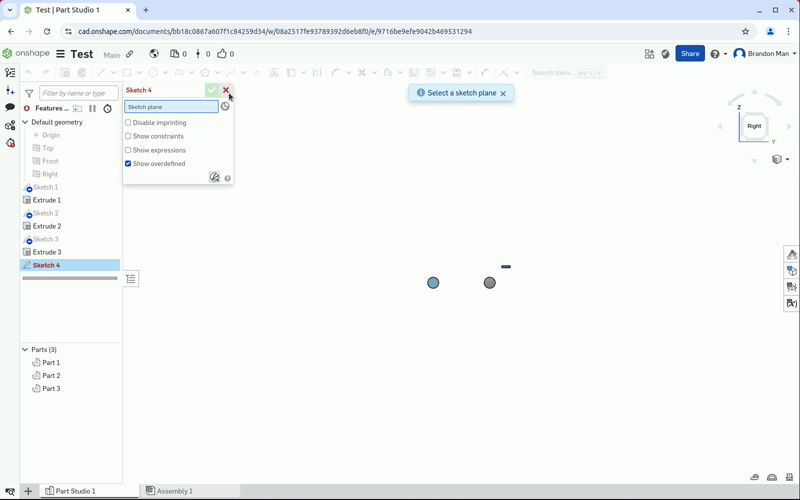
mouse_move(73, 176)
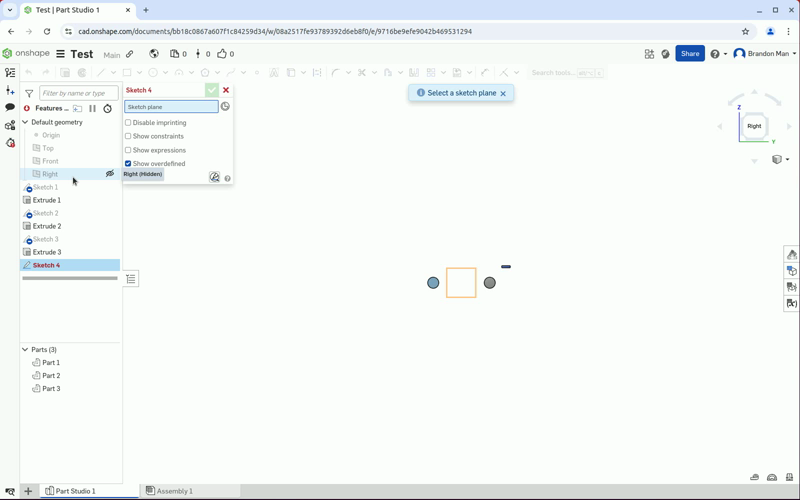
click(73, 176)
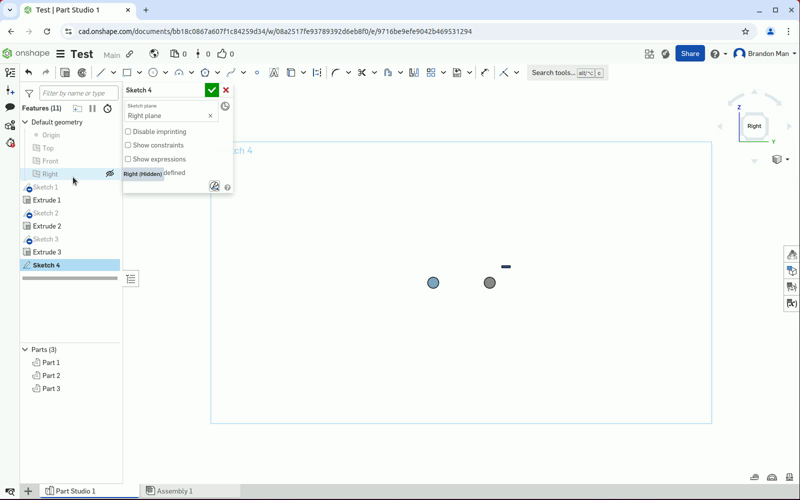
mouse_move(73, 352)
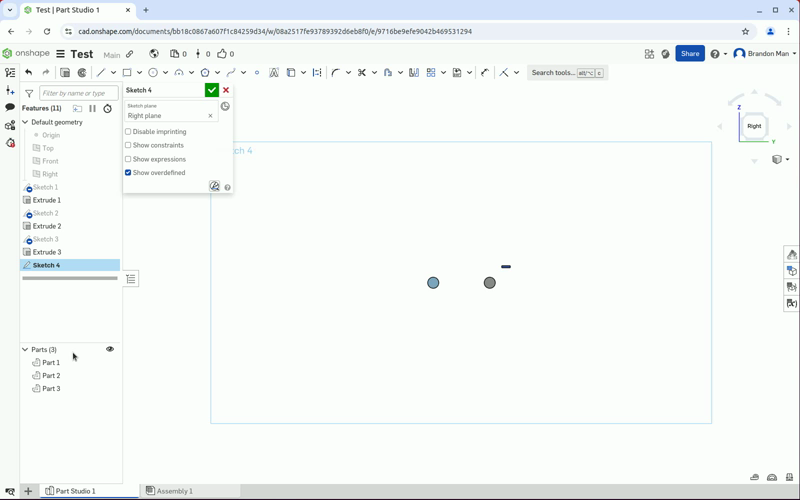
key(y)
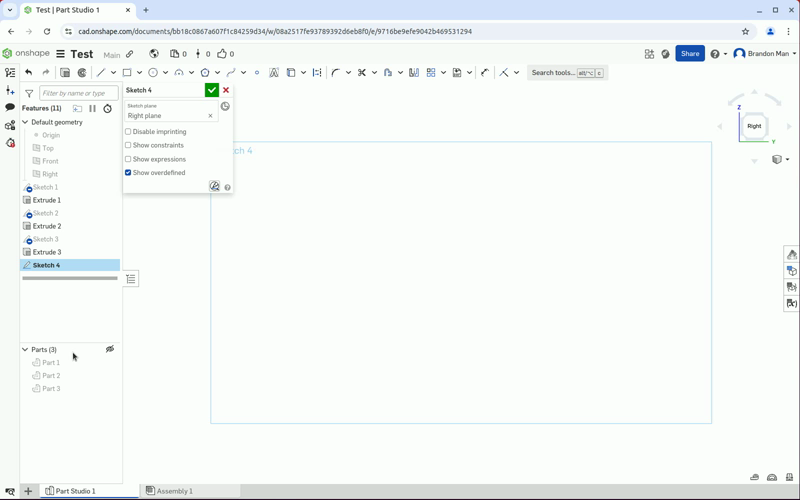
key(l)
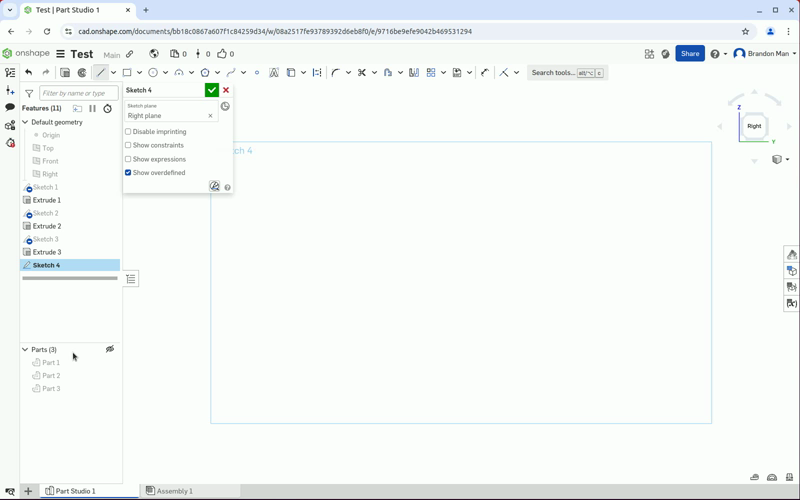
key_down(shift)
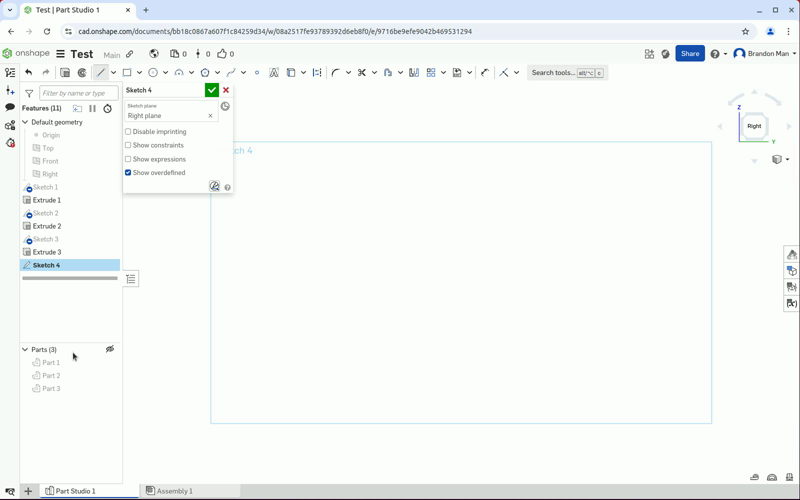
mouse_move(501, 240)
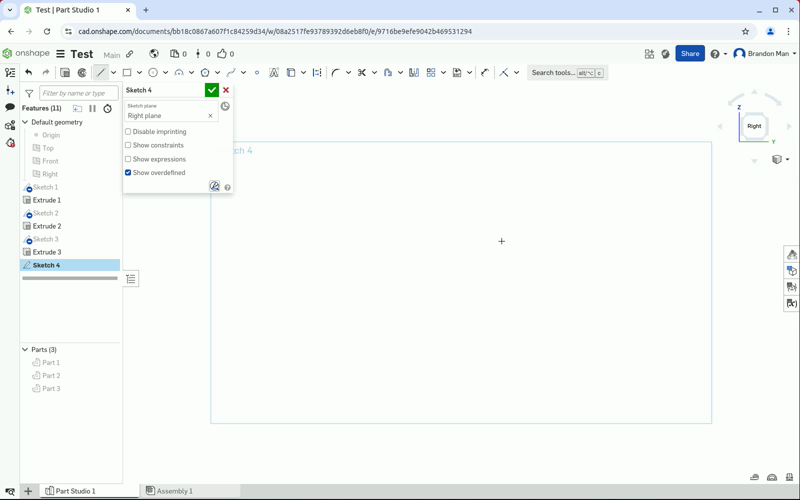
click(501, 240)
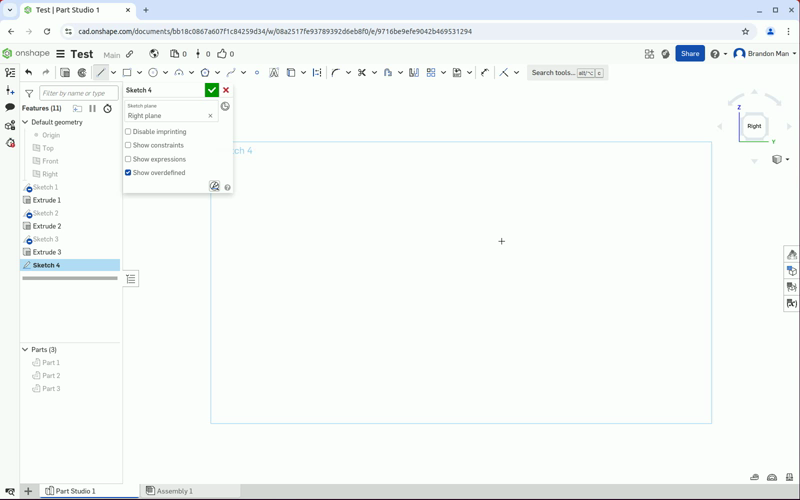
key_up(shift)
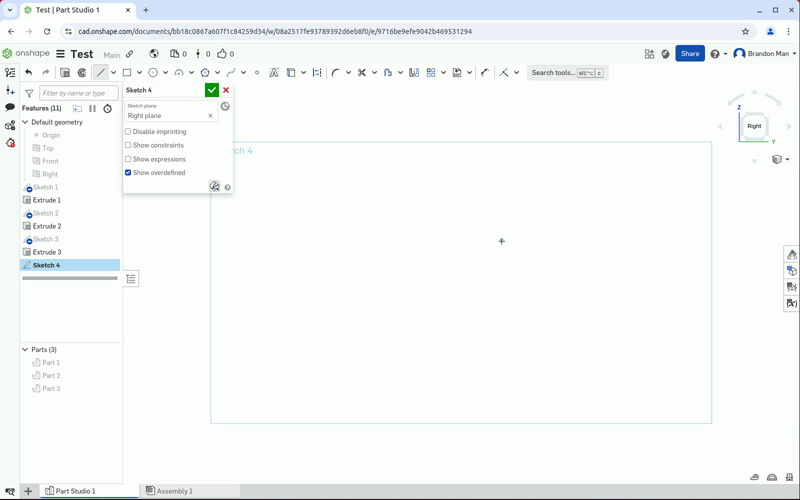
key_down(shift)
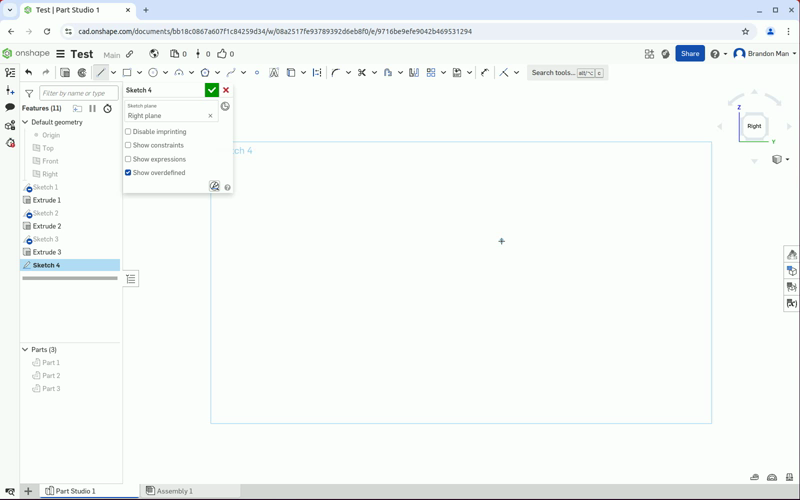
mouse_move(531, 240)
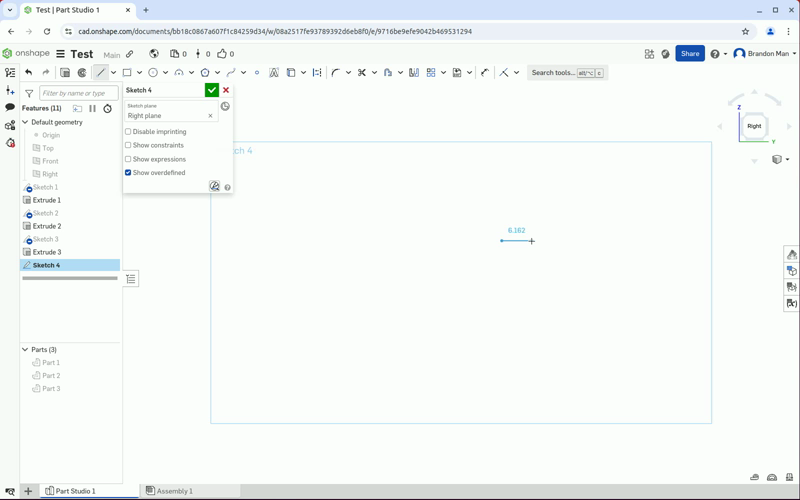
mouse_move(510, 240)
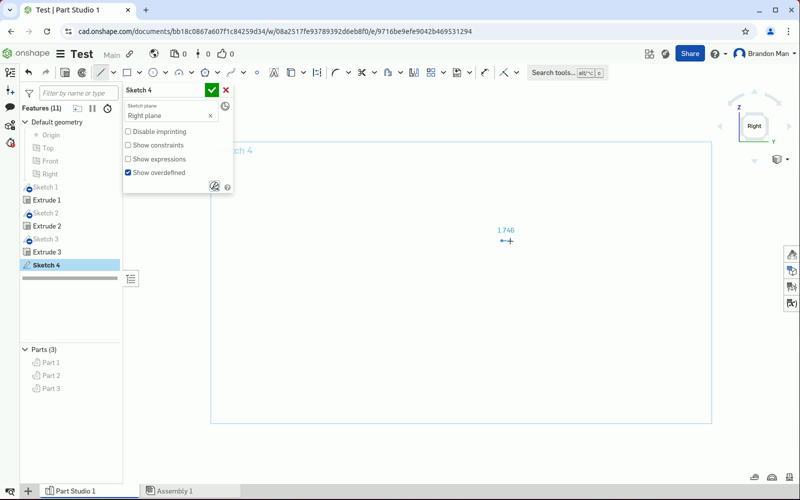
click(510, 240)
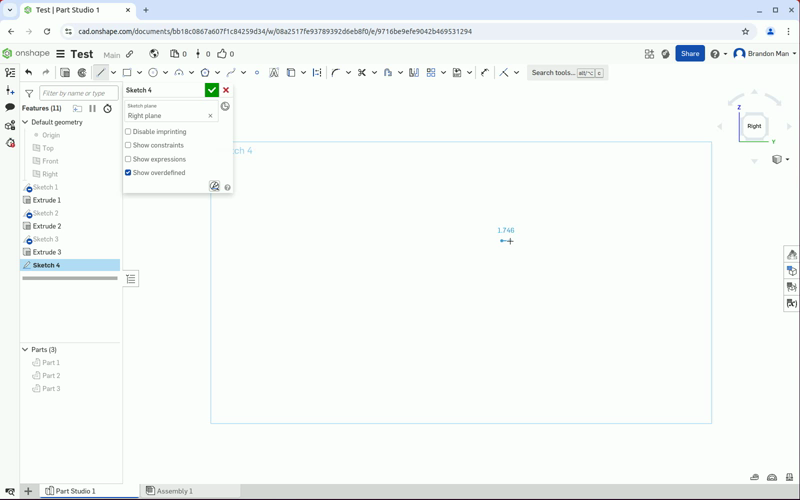
key_up(shift)
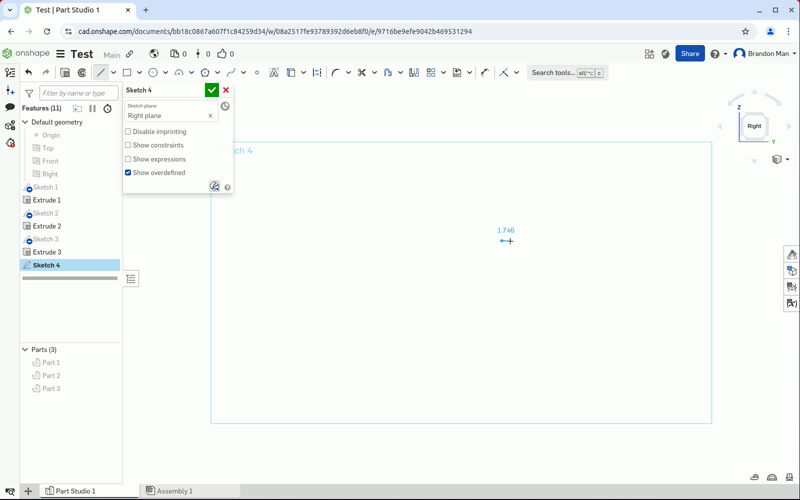
key_down(shift)
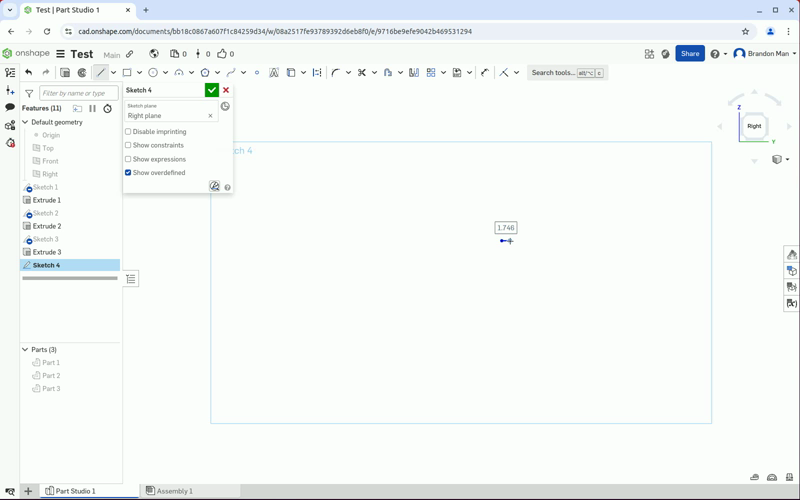
mouse_move(540, 240)
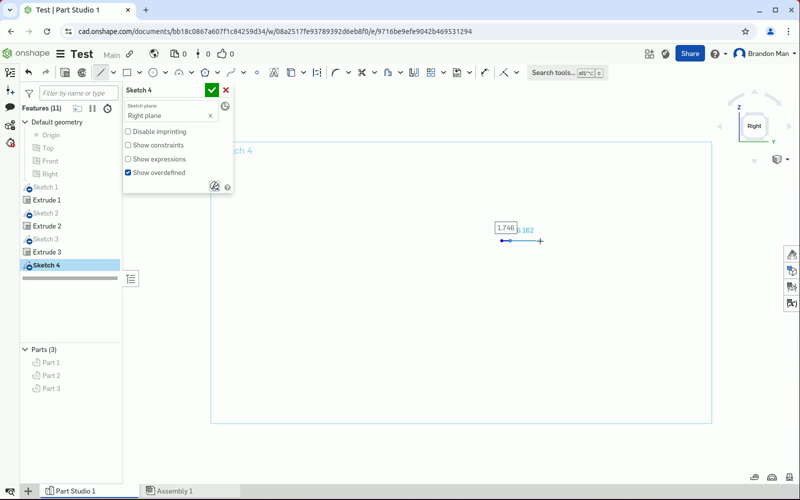
mouse_move(510, 238)
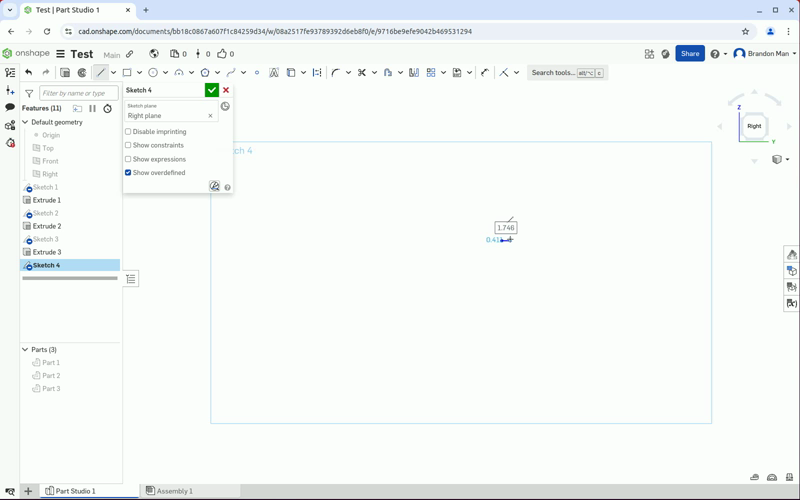
scroll(6)
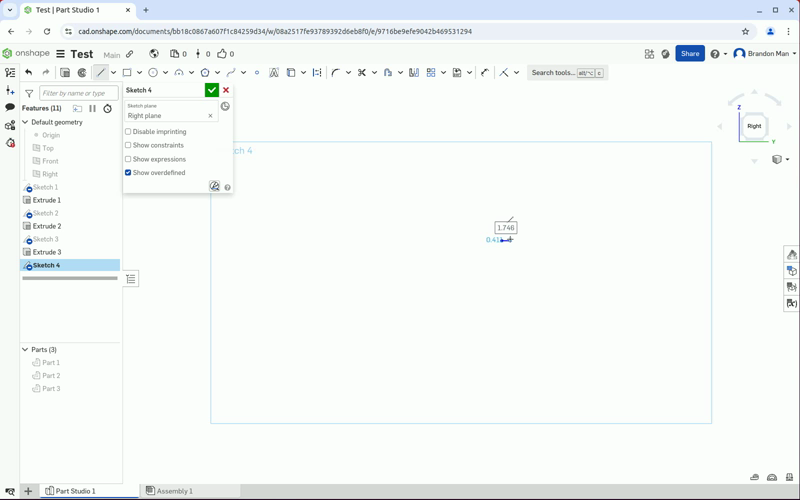
scroll(6)
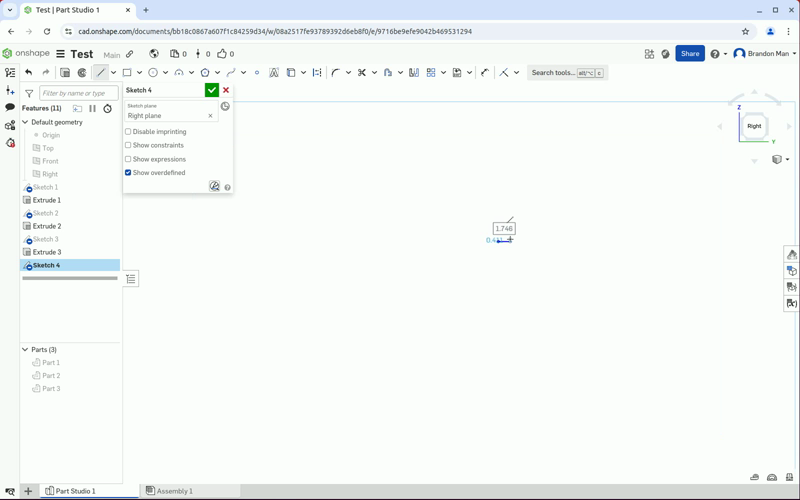
scroll(6)
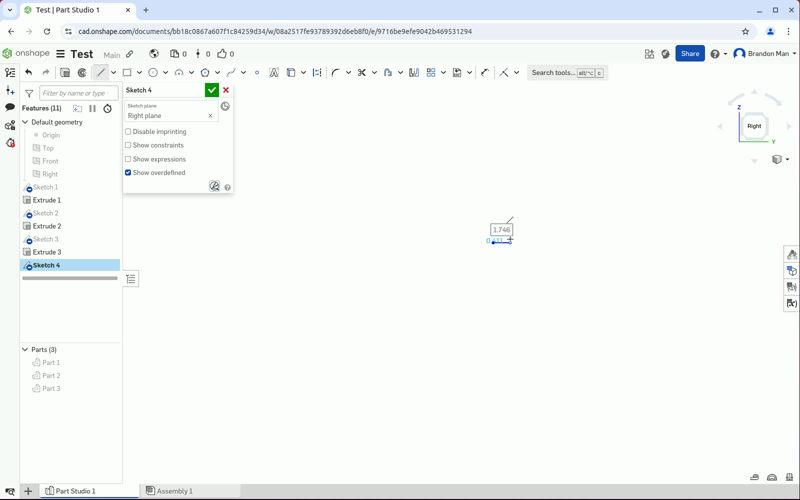
scroll(6)
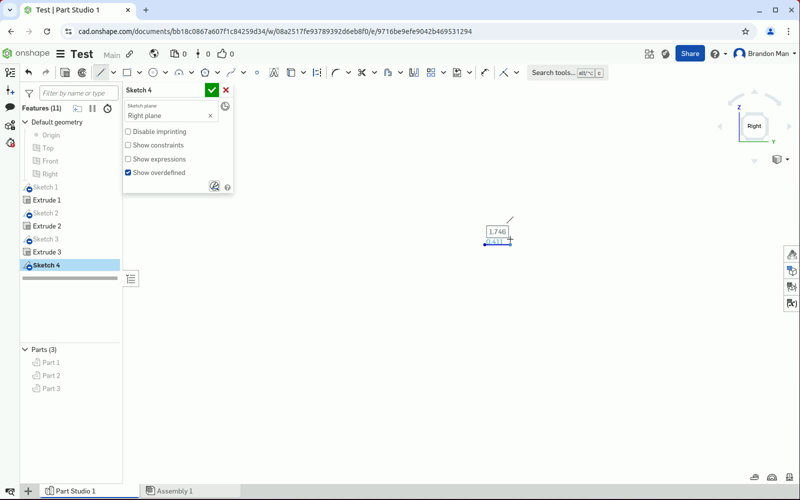
scroll(6)
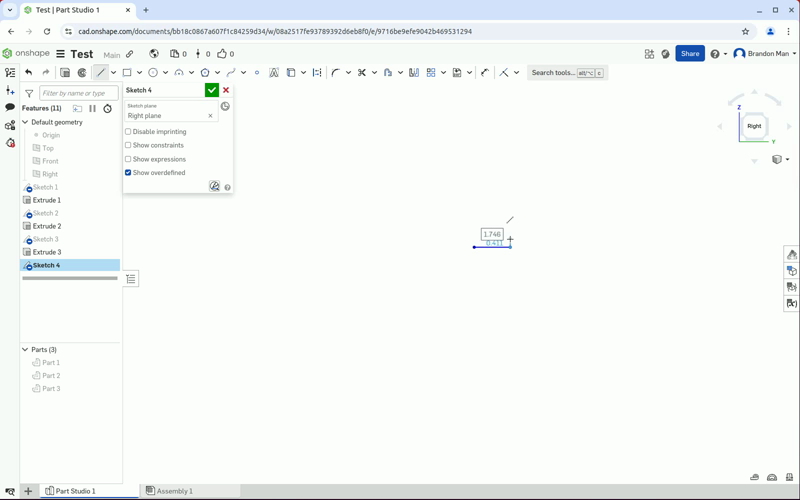
scroll(6)
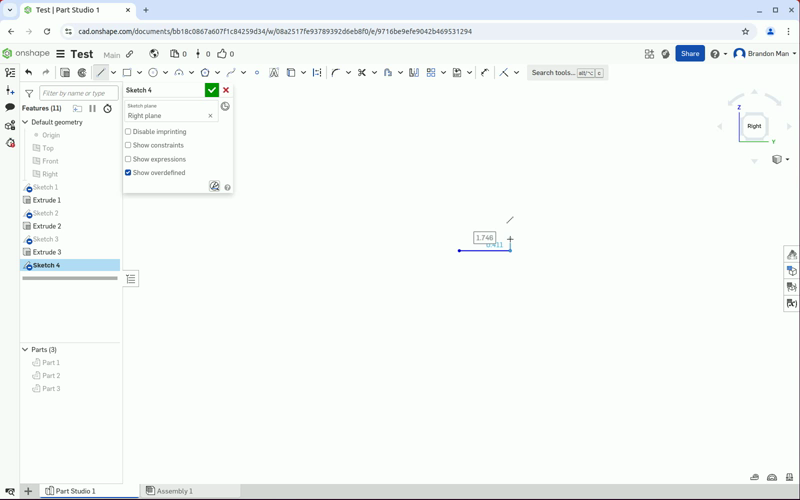
scroll(6)
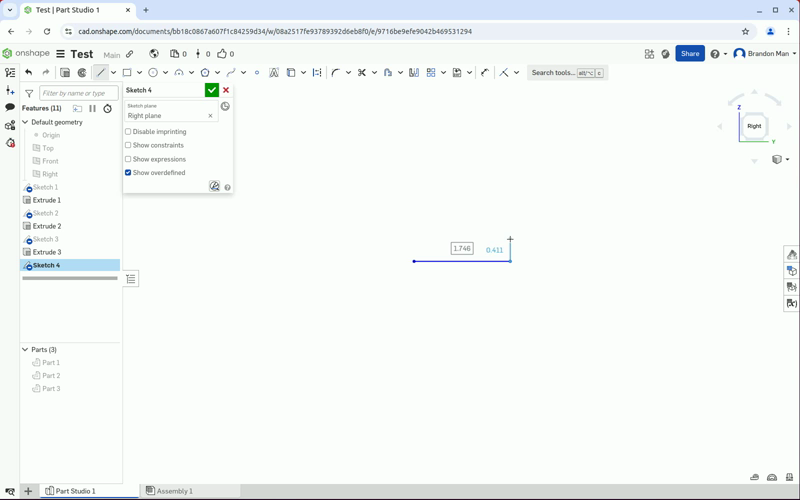
click(510, 238)
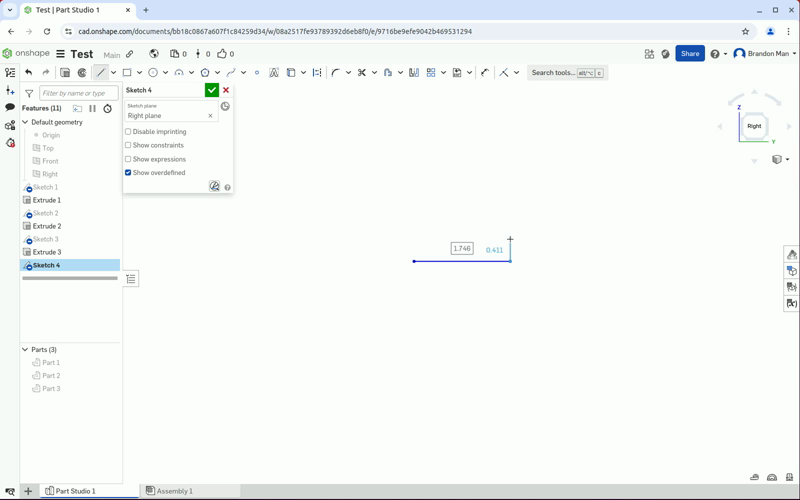
scroll(-6)
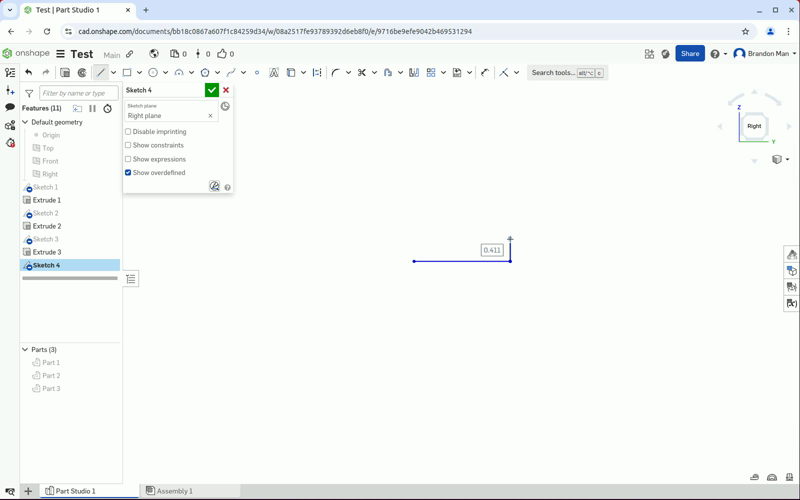
scroll(-6)
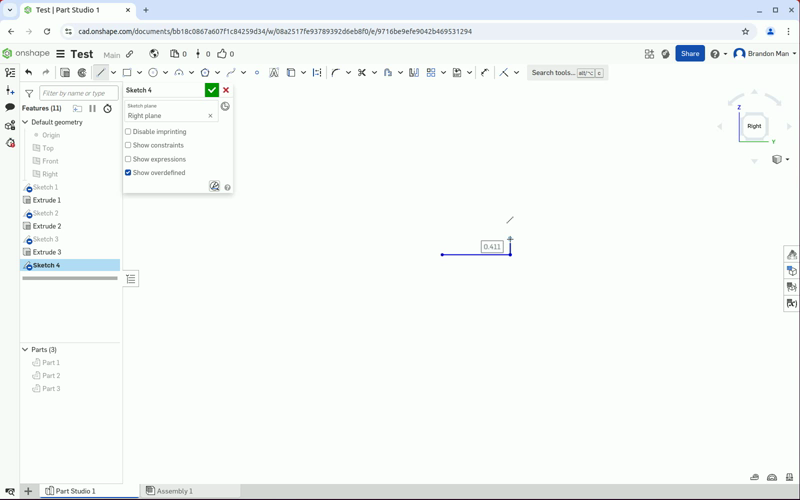
scroll(-6)
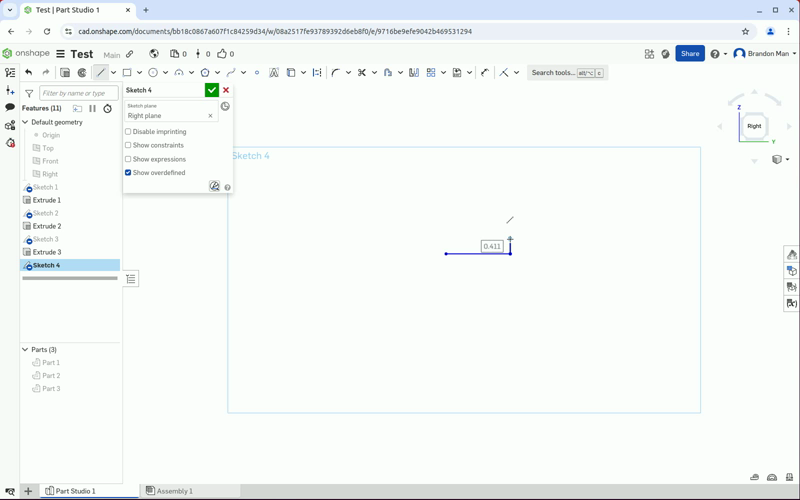
scroll(-6)
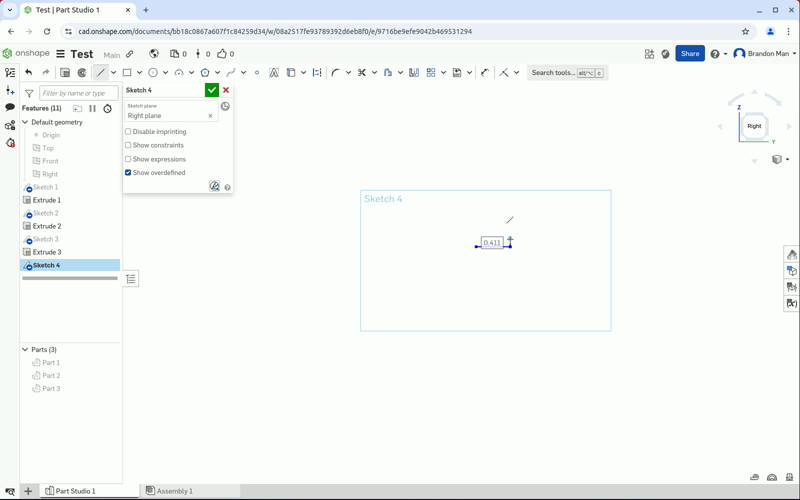
scroll(-6)
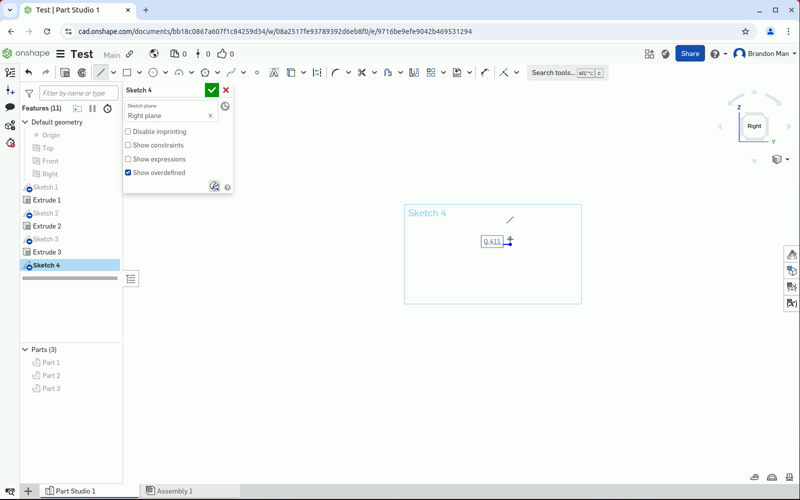
scroll(-6)
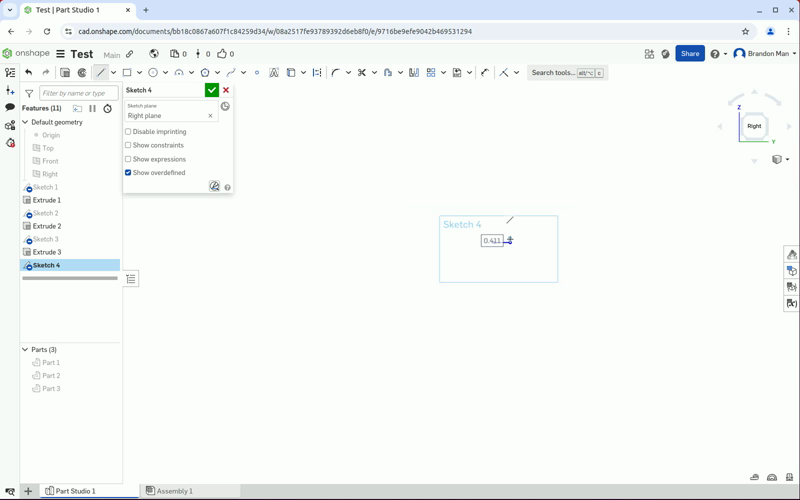
scroll(-6)
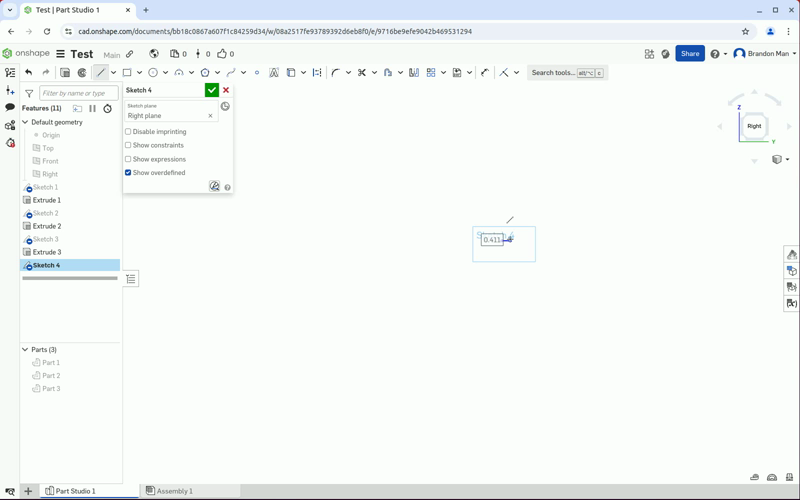
key_up(shift)
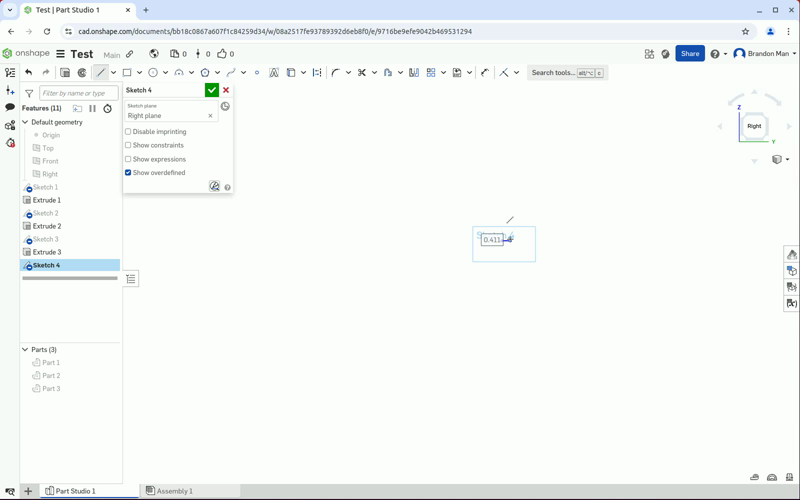
key_down(shift)
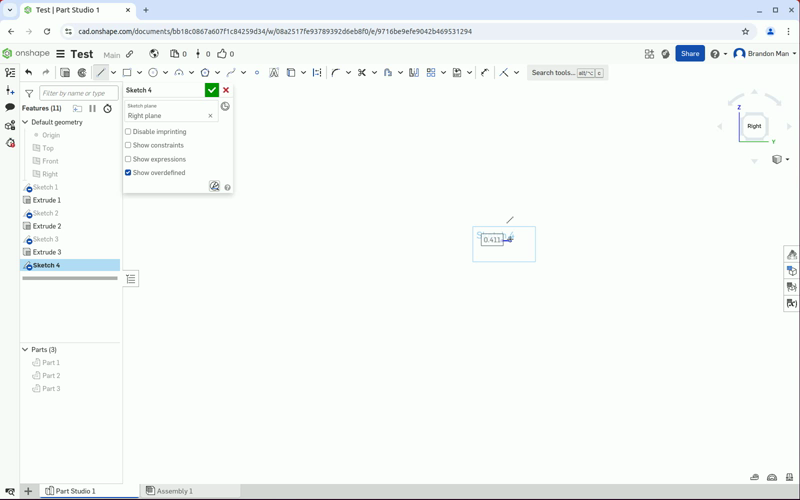
mouse_move(540, 238)
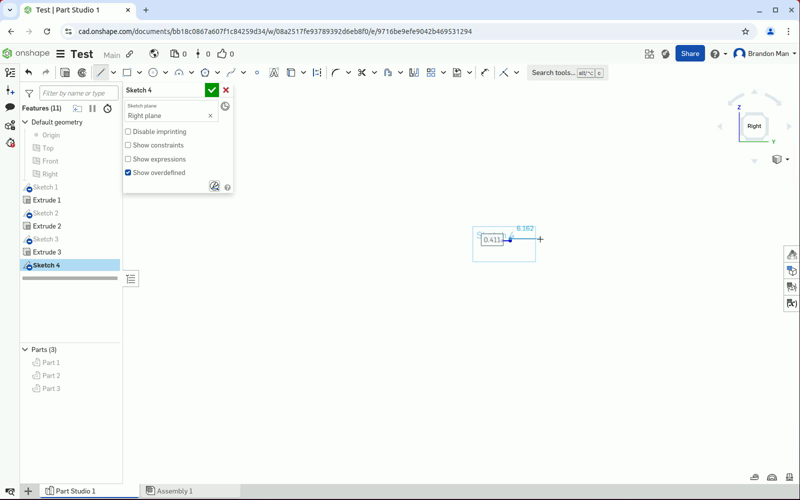
mouse_move(501, 238)
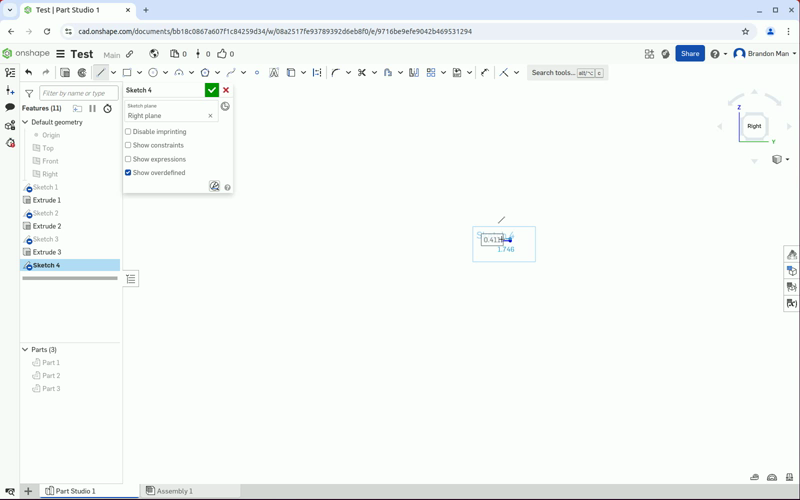
scroll(6)
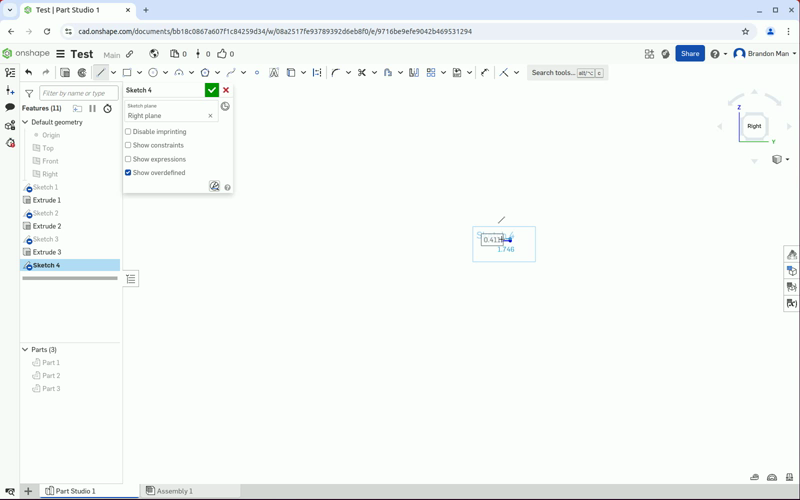
scroll(6)
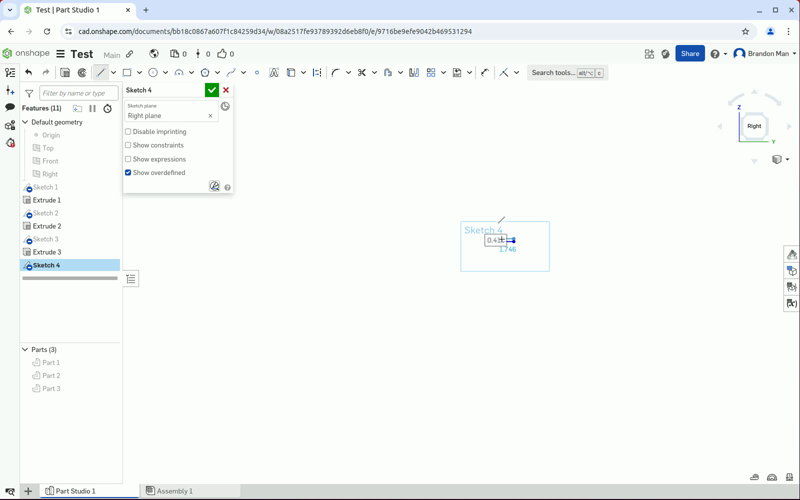
scroll(6)
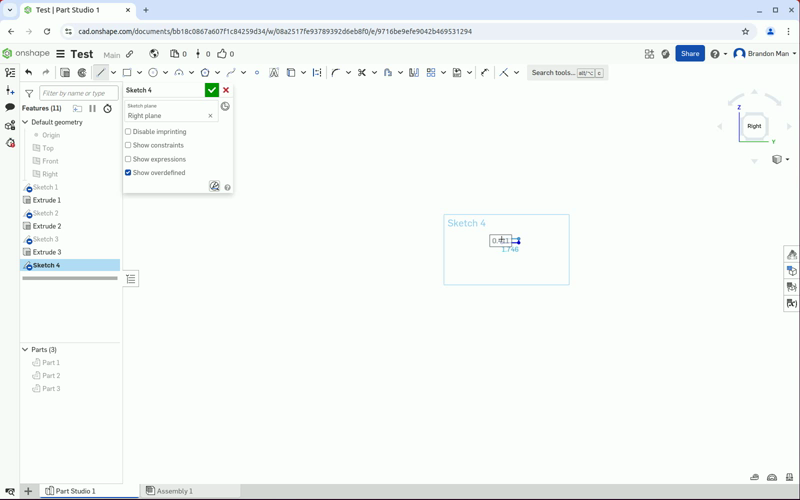
scroll(6)
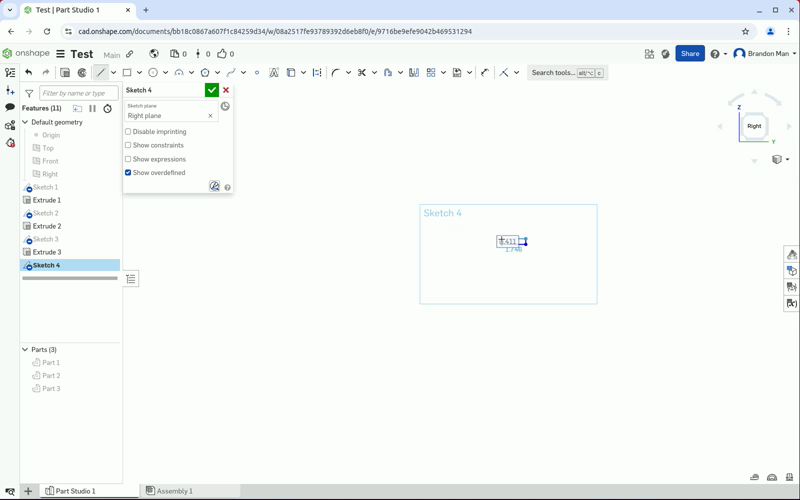
scroll(6)
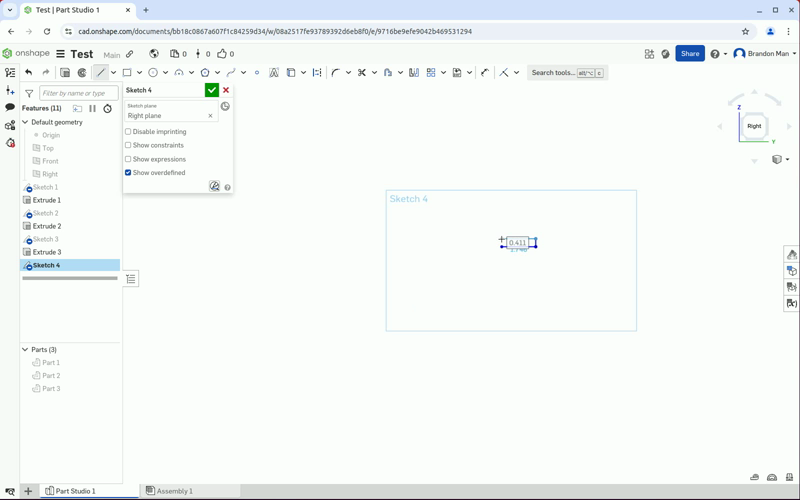
scroll(6)
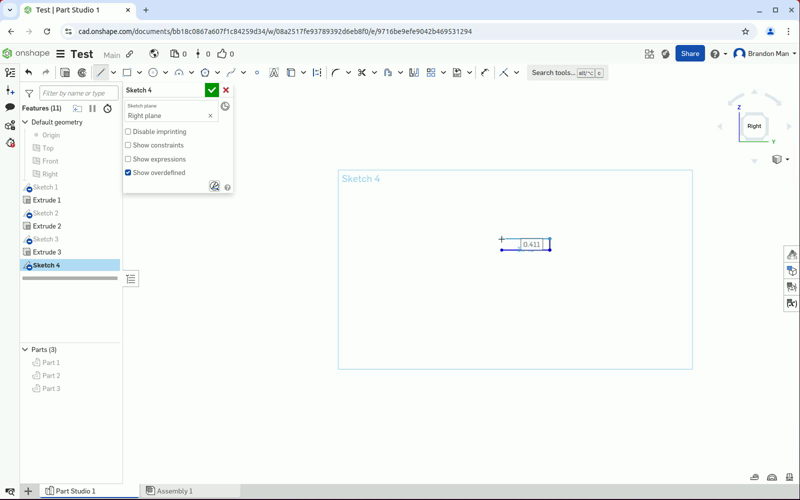
scroll(6)
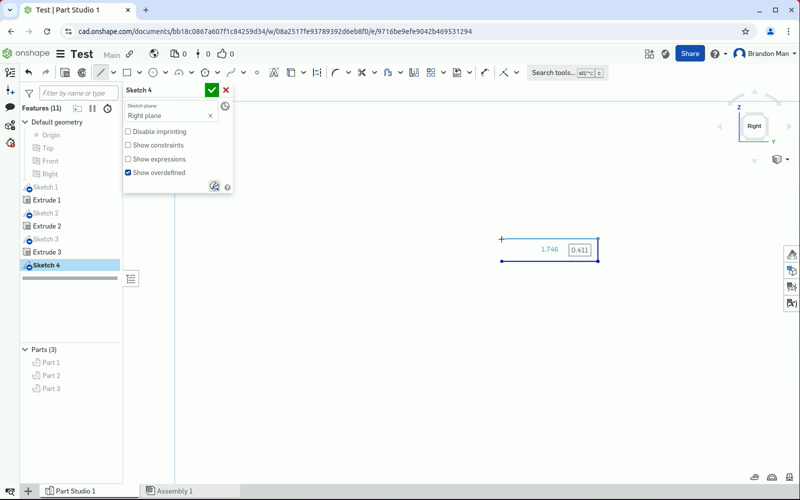
click(501, 238)
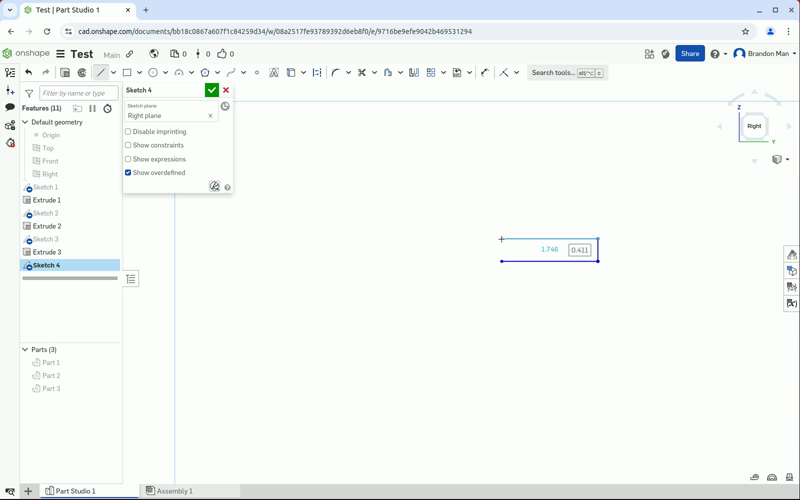
scroll(-6)
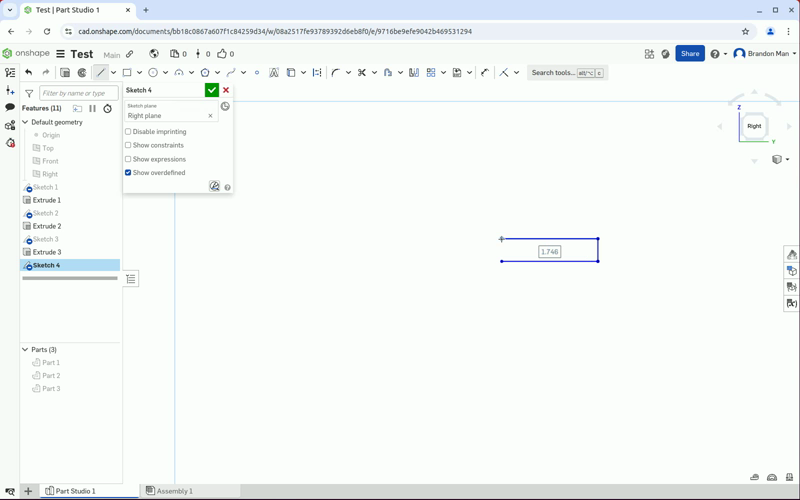
scroll(-6)
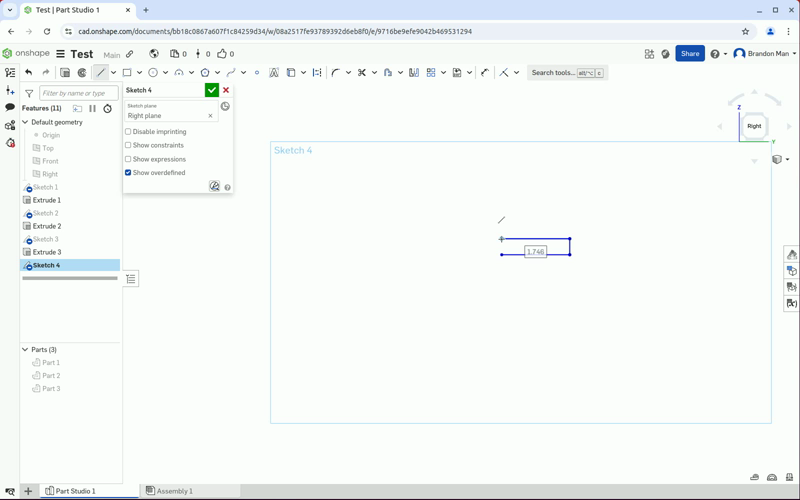
scroll(-6)
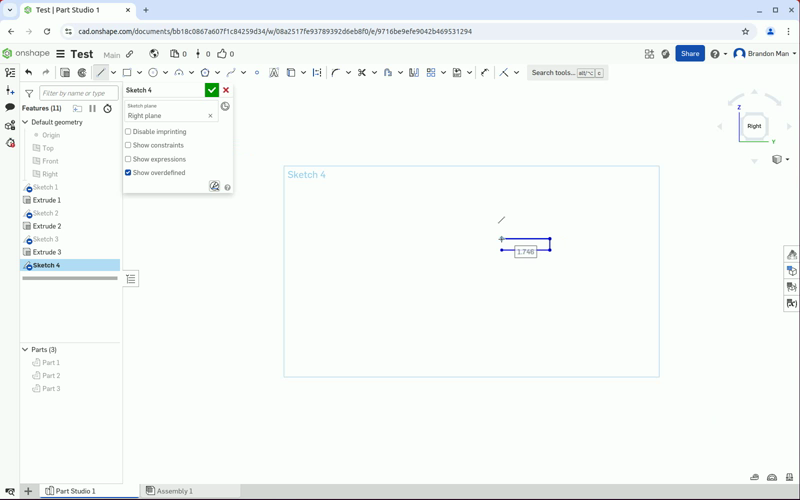
scroll(-6)
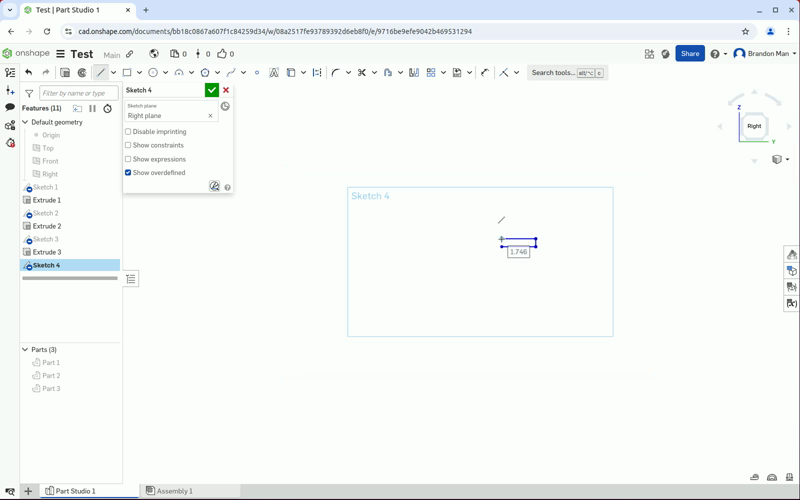
scroll(-6)
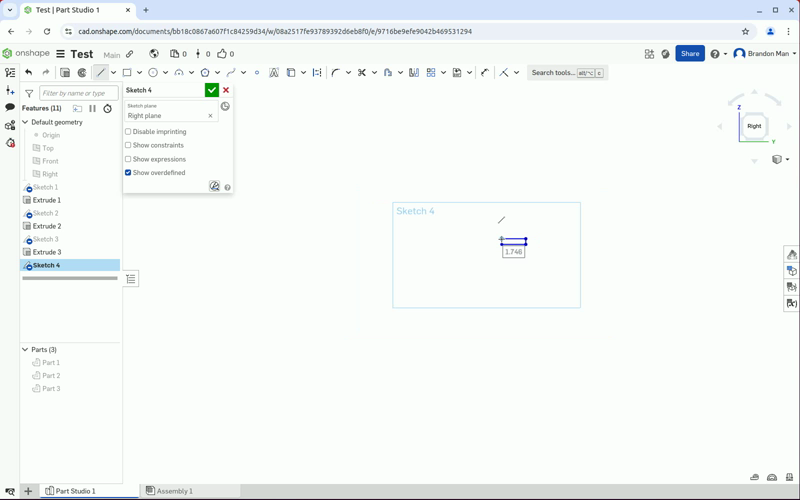
scroll(-6)
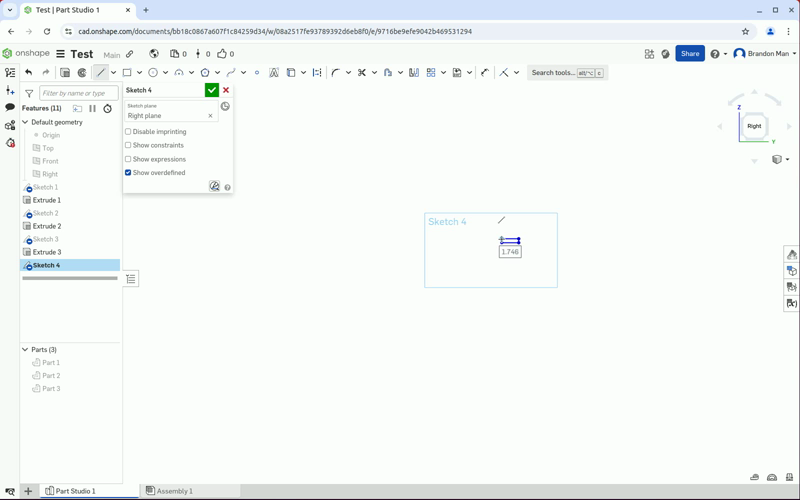
scroll(-6)
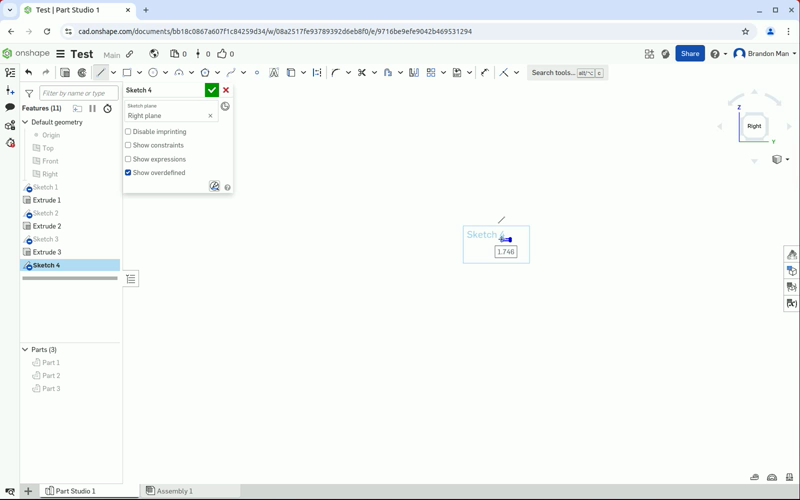
key_up(shift)
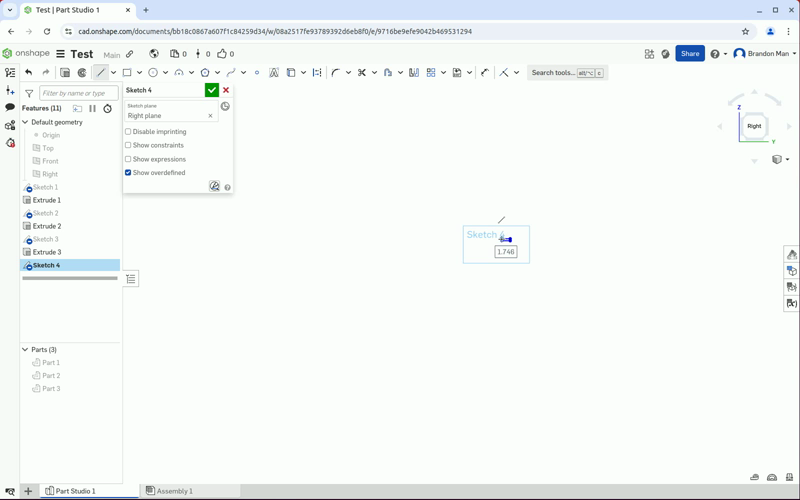
mouse_move(531, 238)
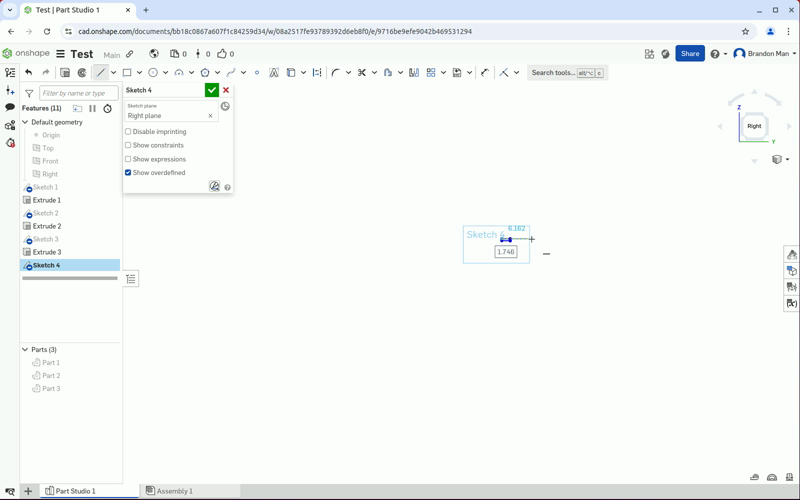
key_down(shift)
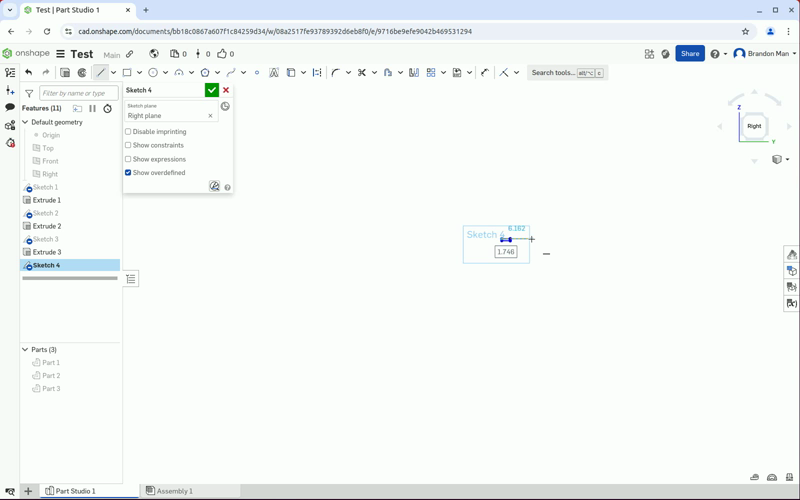
mouse_move(501, 240)
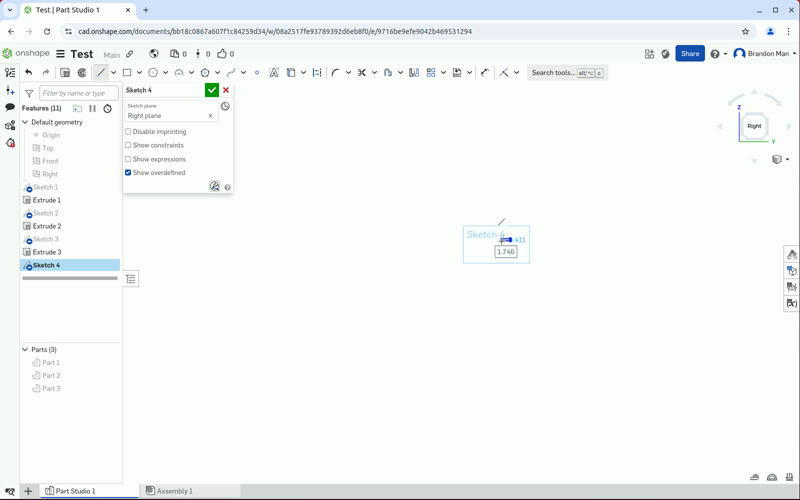
scroll(6)
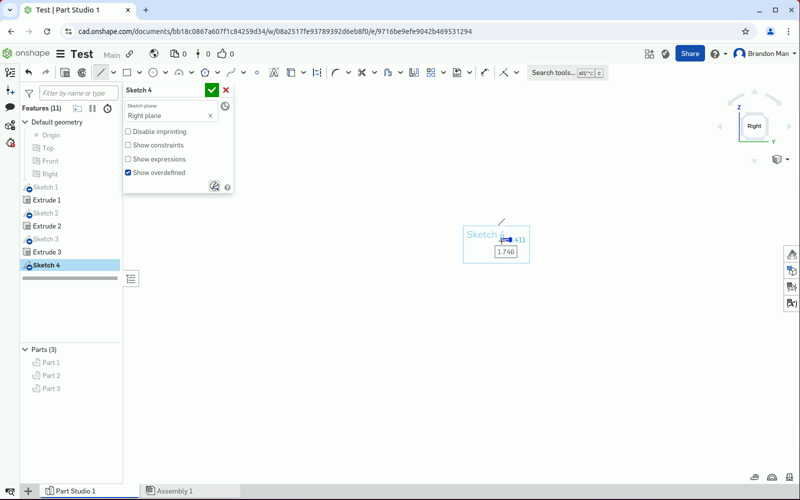
scroll(6)
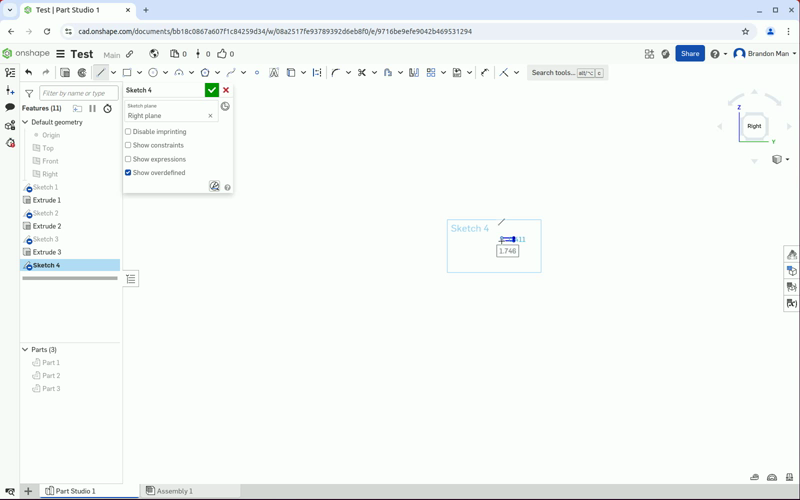
scroll(6)
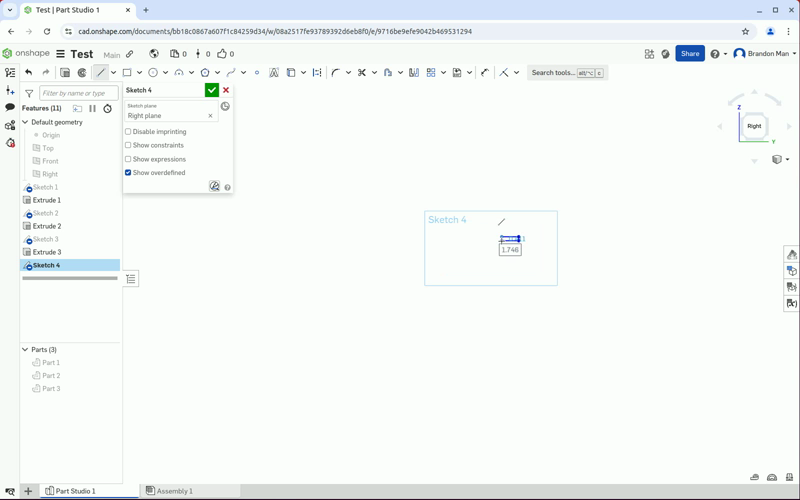
scroll(6)
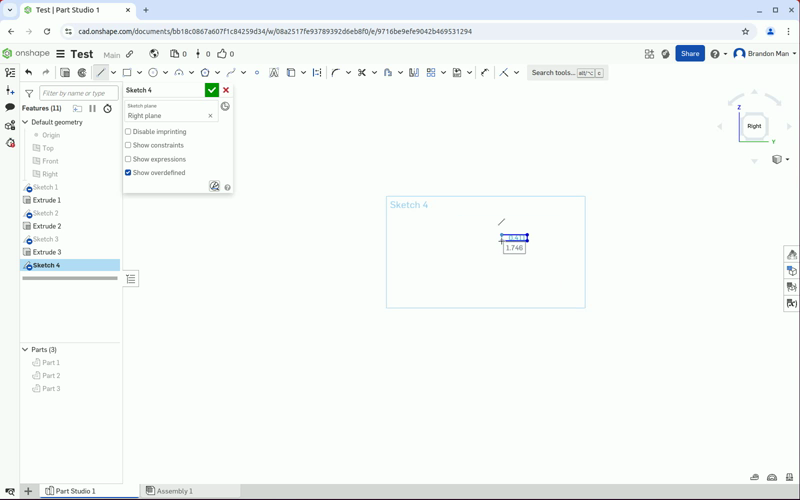
scroll(6)
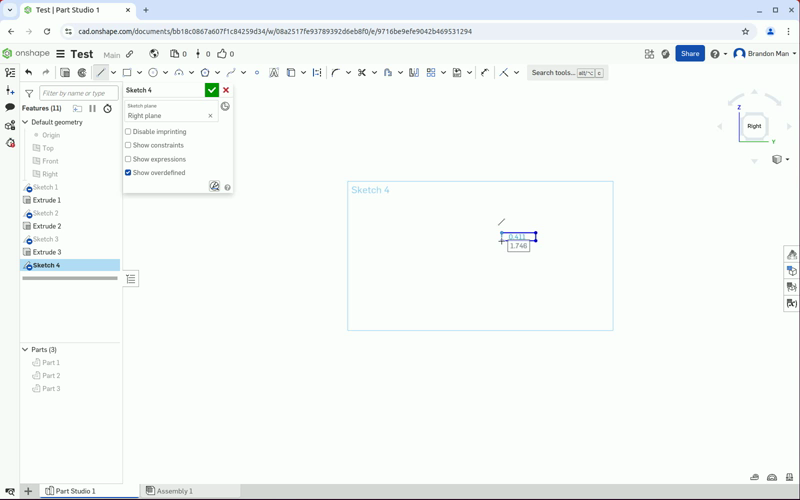
scroll(6)
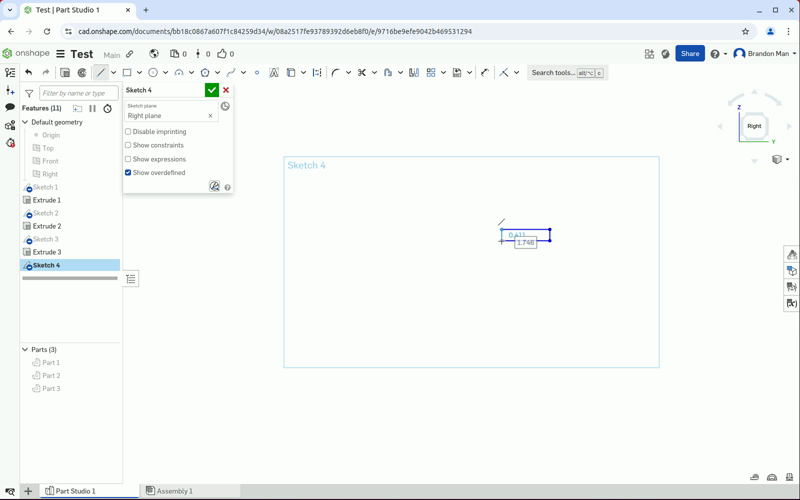
scroll(6)
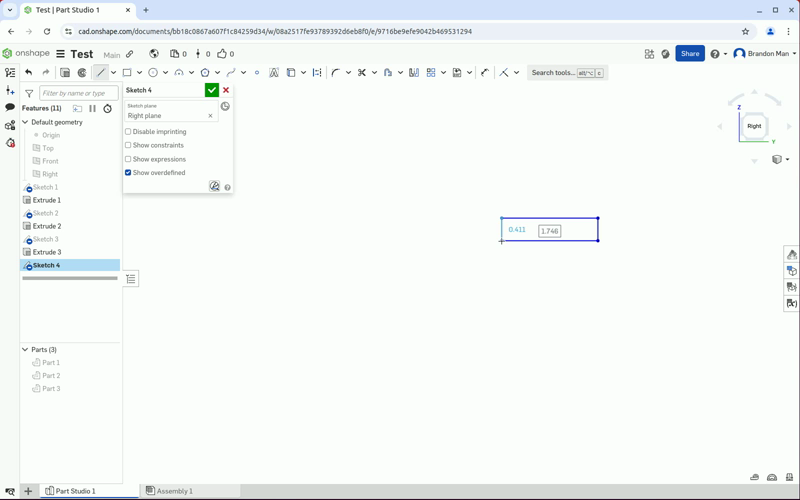
key_up(shift)
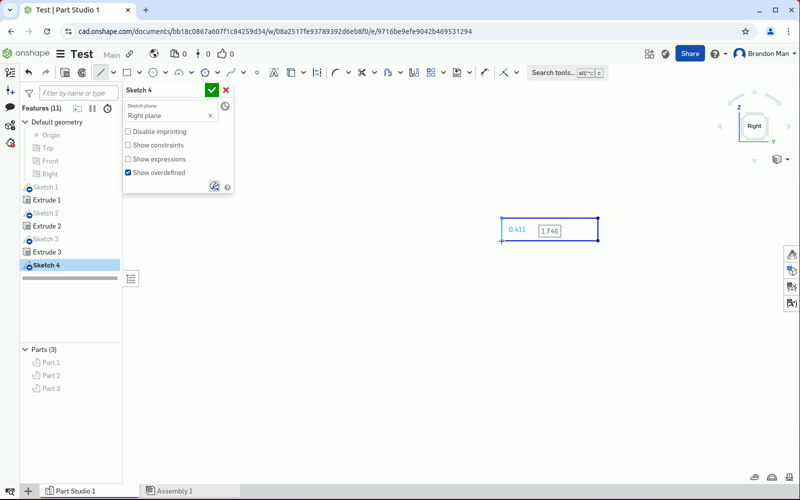
click(501, 240)
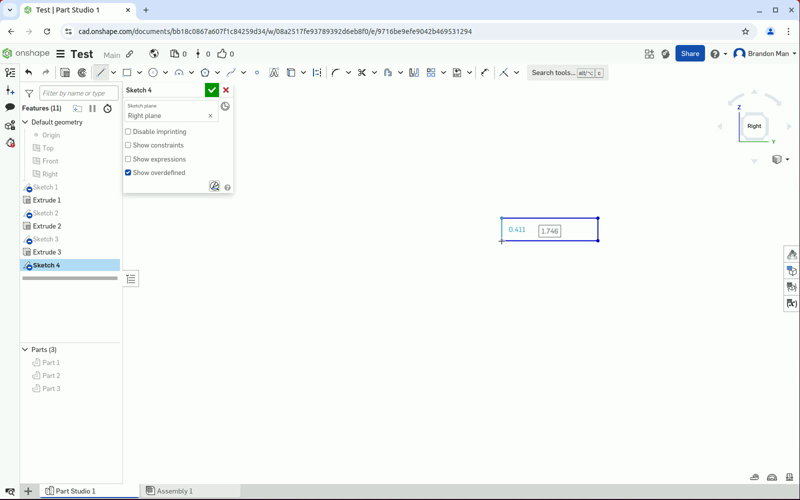
scroll(-6)
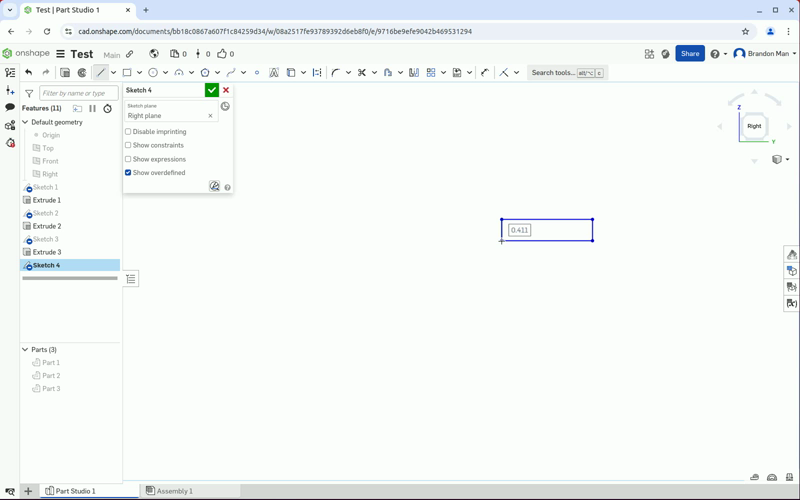
scroll(-6)
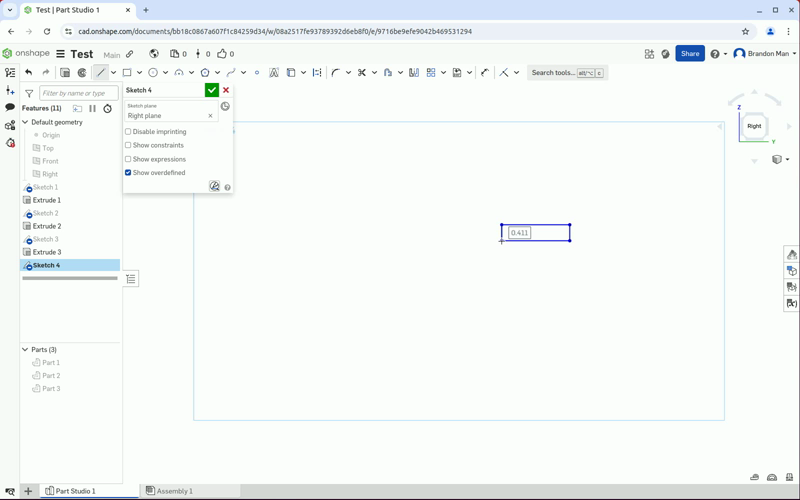
scroll(-6)
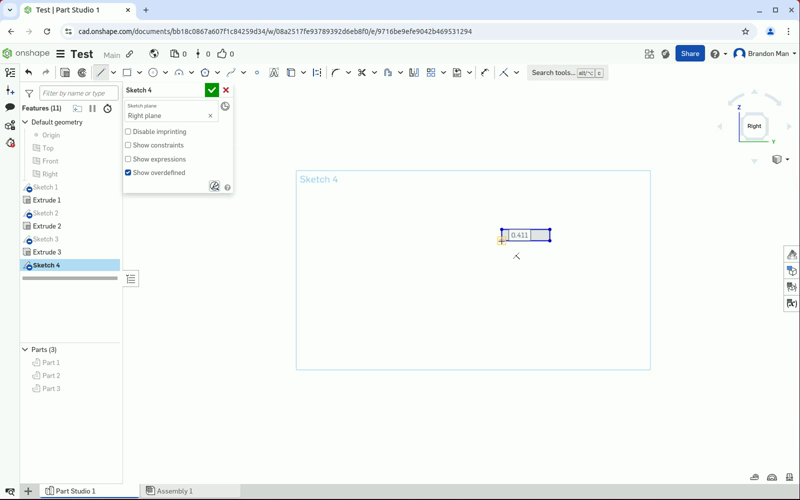
scroll(-6)
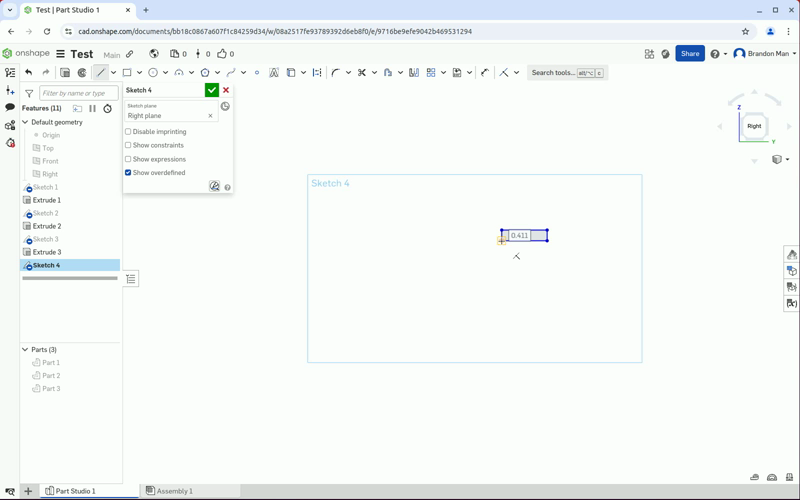
scroll(-6)
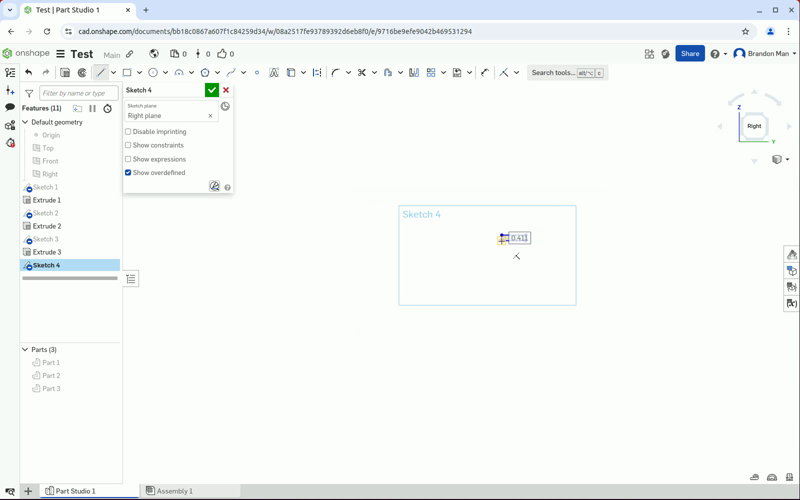
scroll(-6)
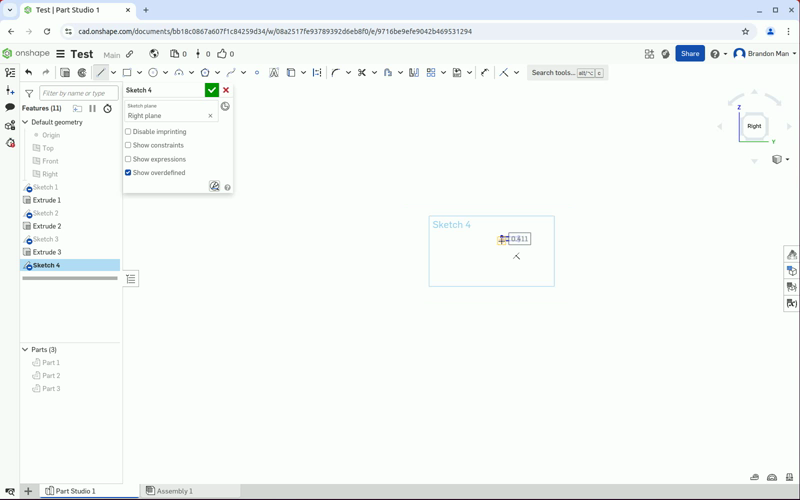
scroll(-6)
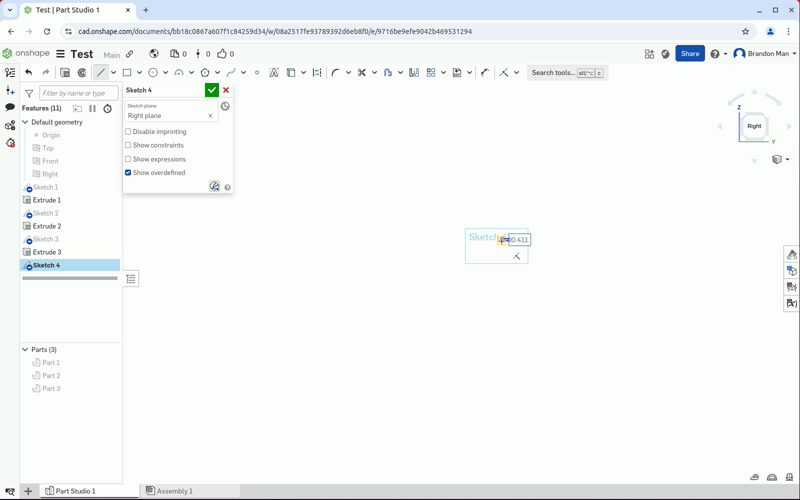
key(esc)
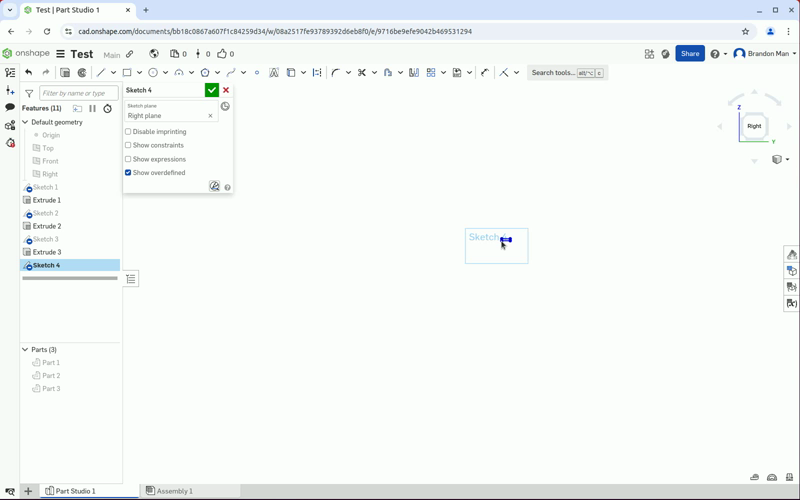
mouse_move(506, 238)
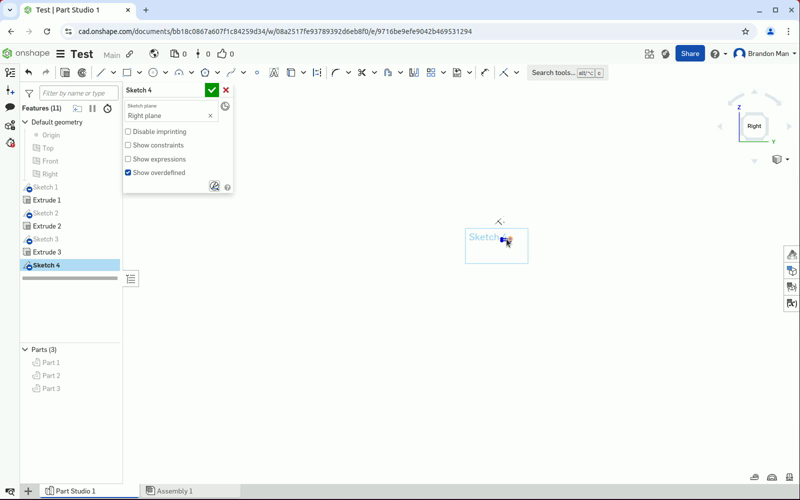
scroll(6)
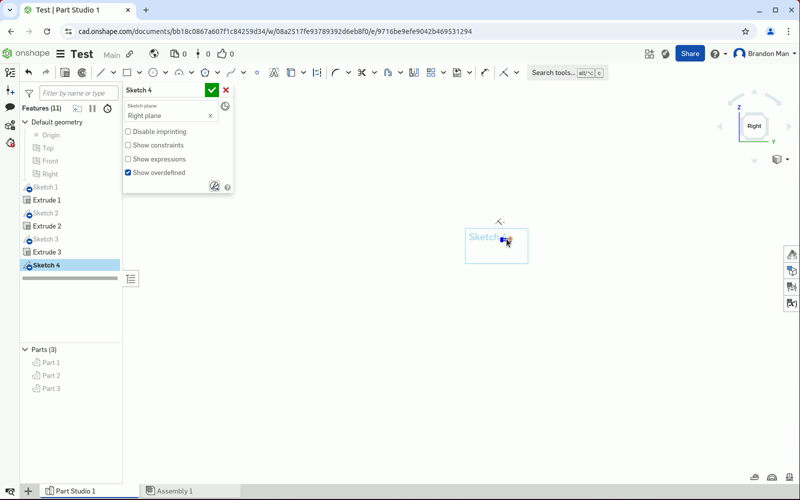
scroll(6)
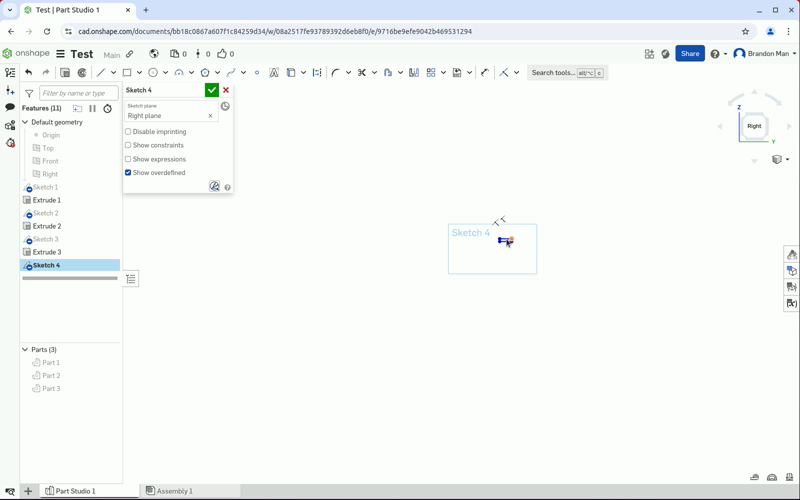
scroll(6)
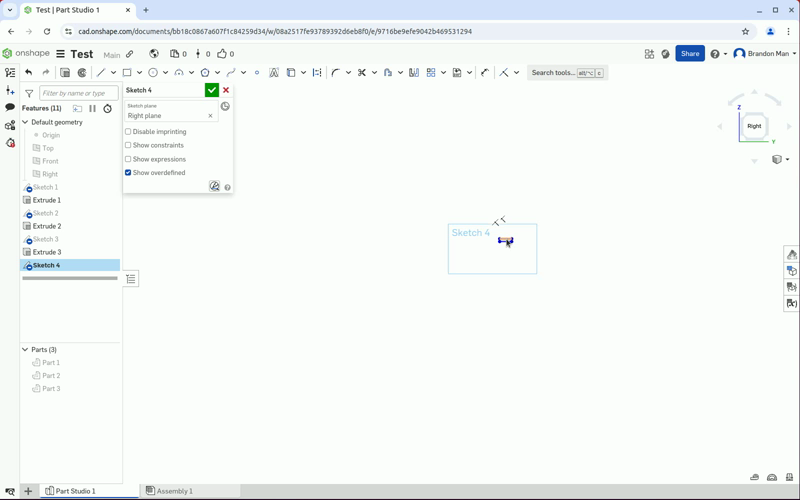
scroll(6)
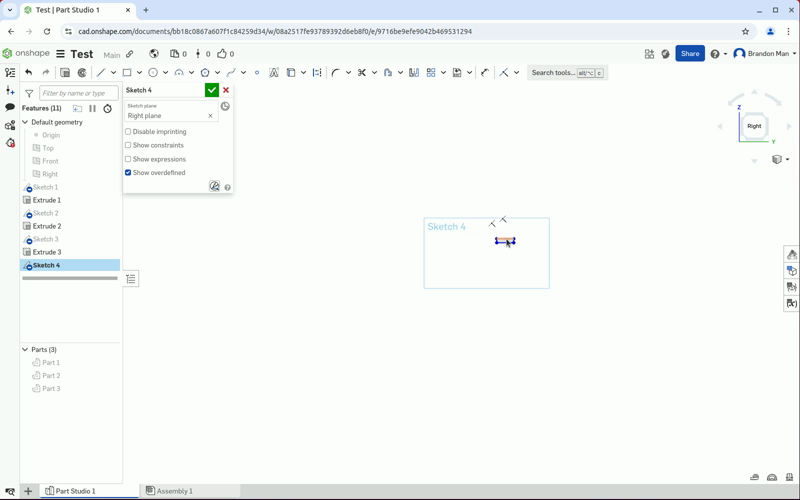
scroll(6)
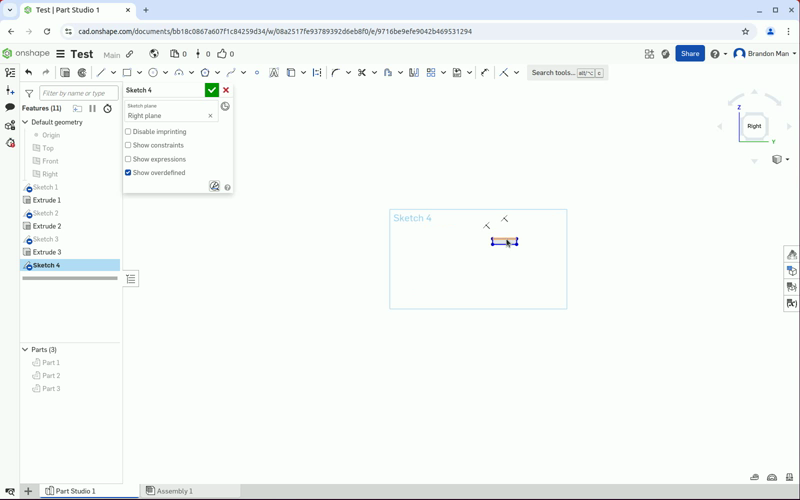
scroll(6)
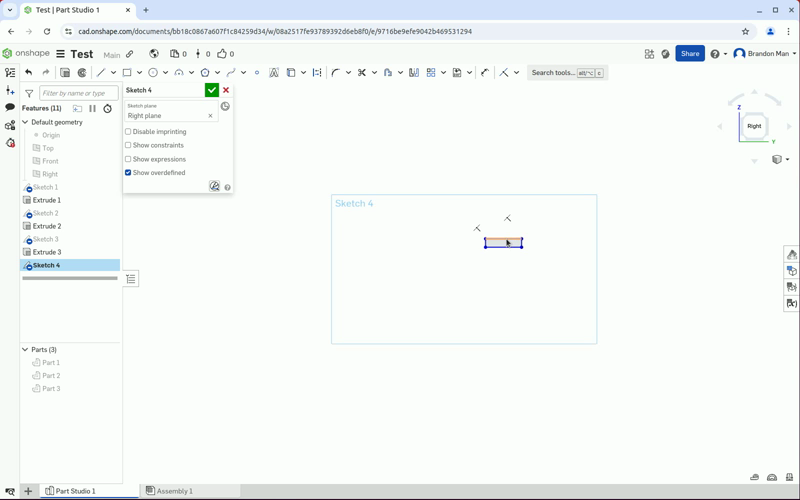
scroll(6)
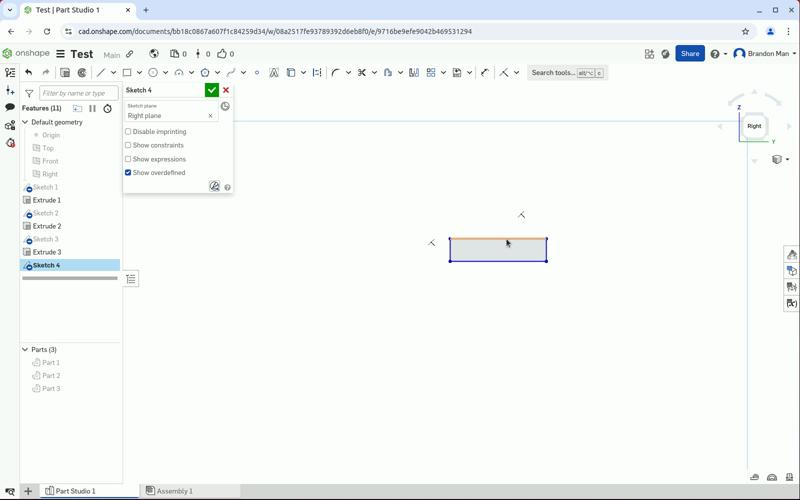
click(506, 238)
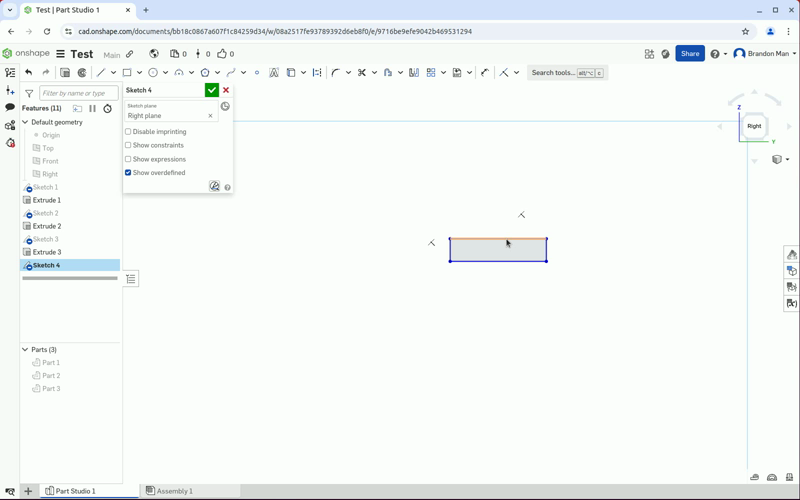
scroll(-6)
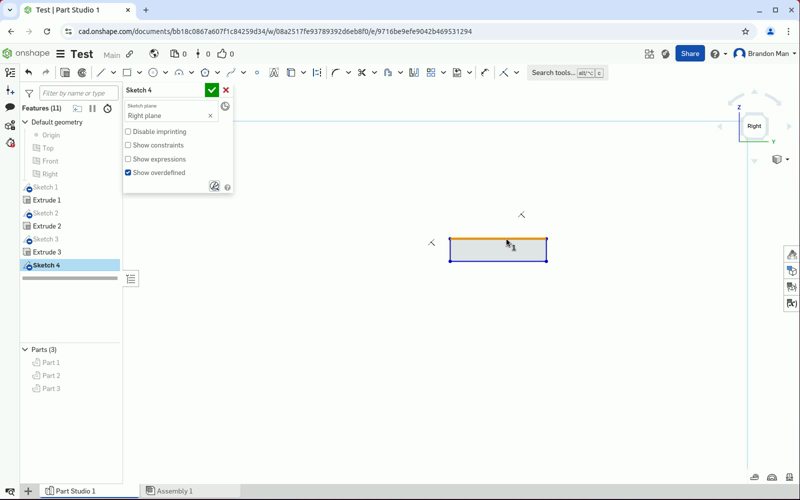
scroll(-6)
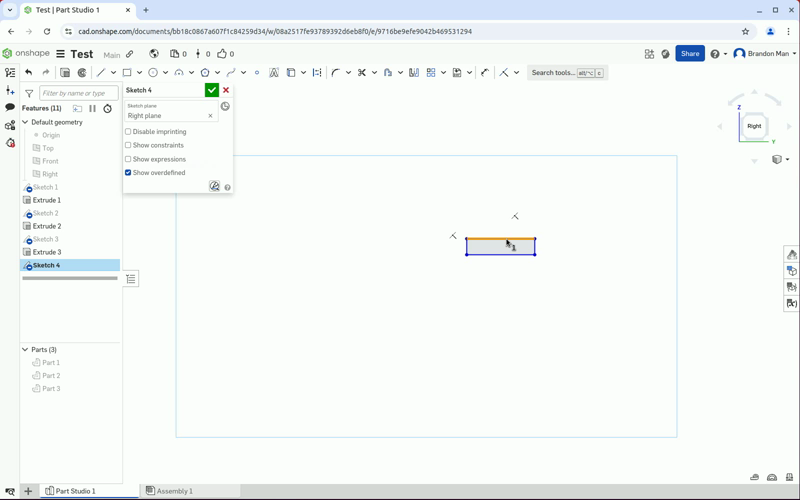
scroll(-6)
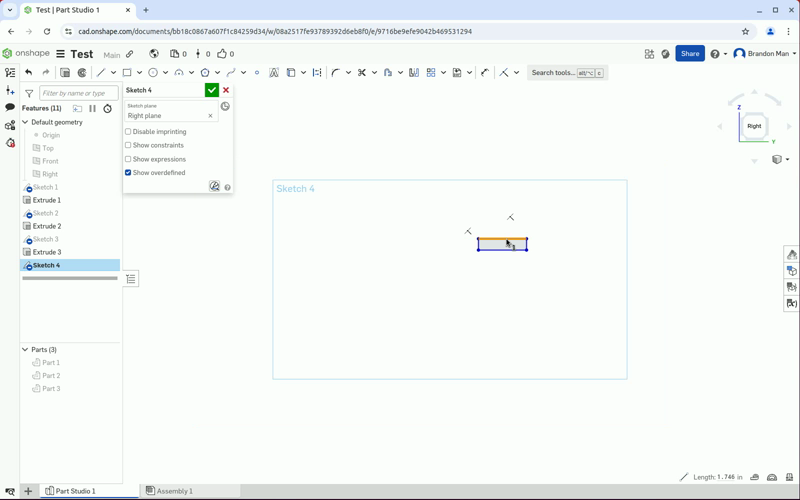
scroll(-6)
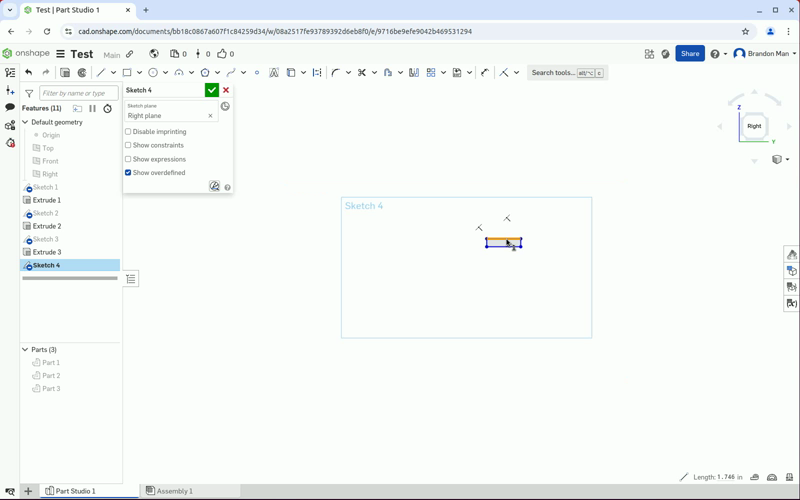
scroll(-6)
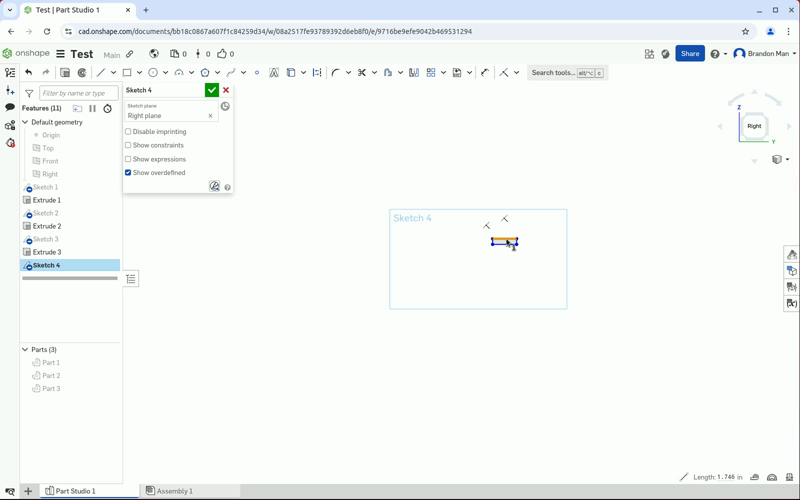
scroll(-6)
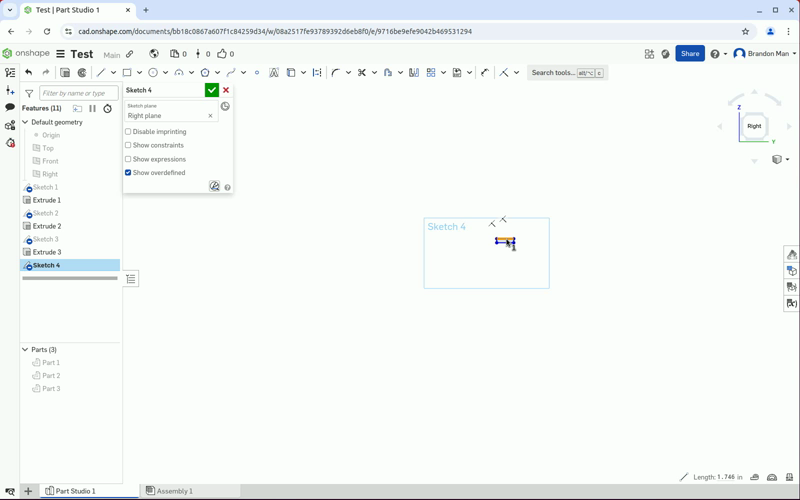
scroll(-6)
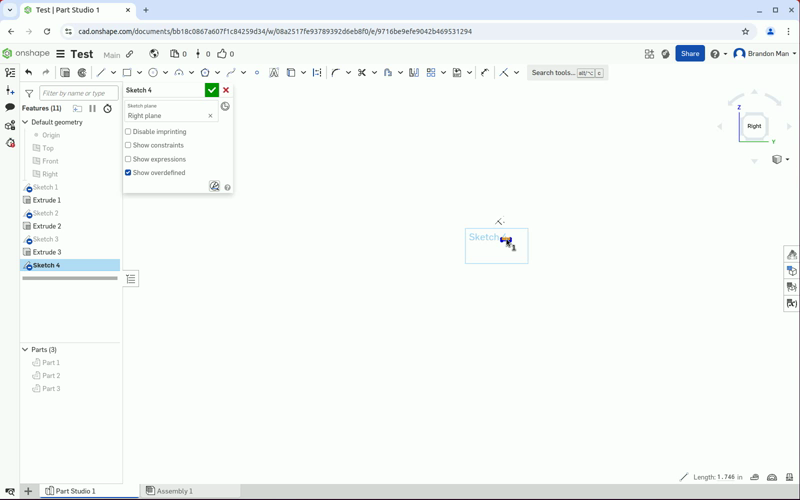
mouse_move(73, 352)
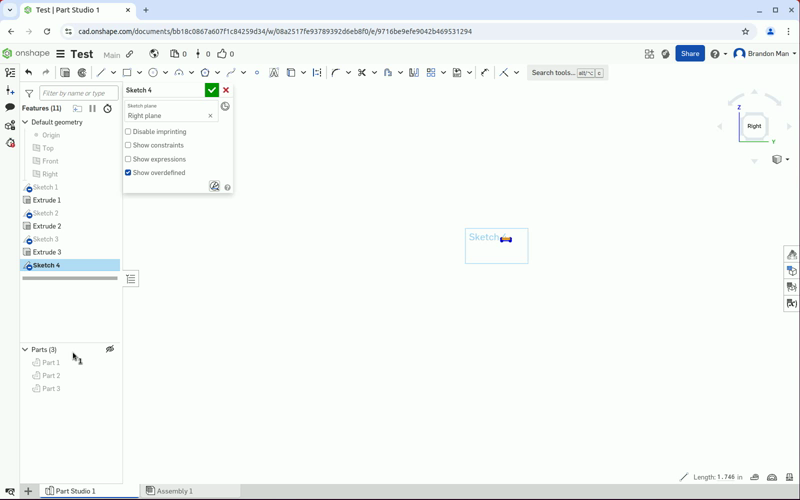
key(shift+y)
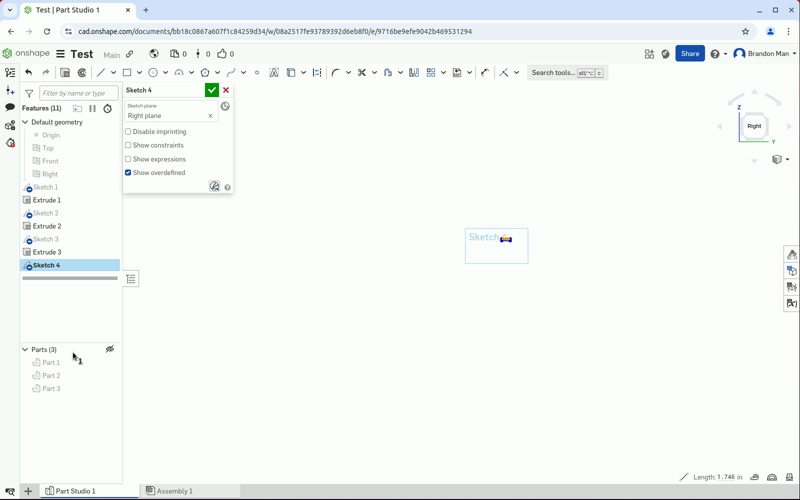
key(shift+e)
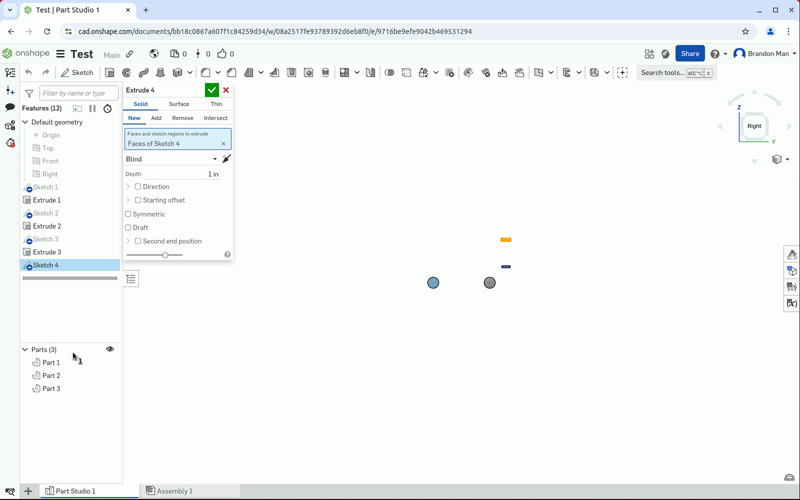
mouse_move(143, 106)
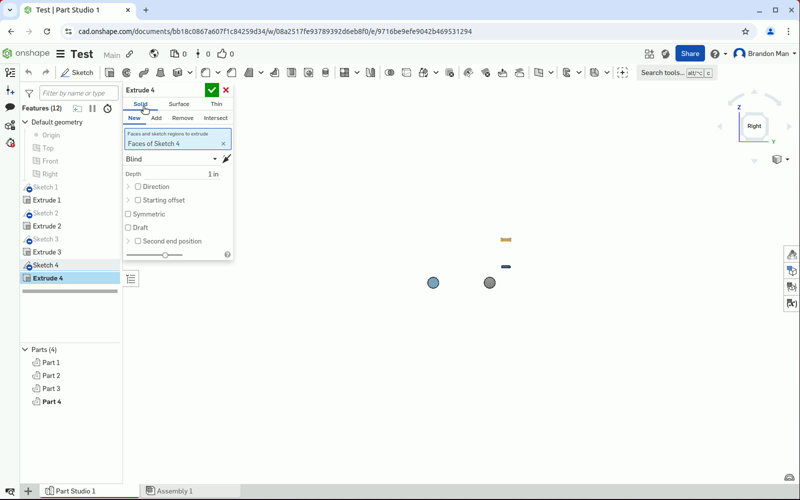
click(143, 106)
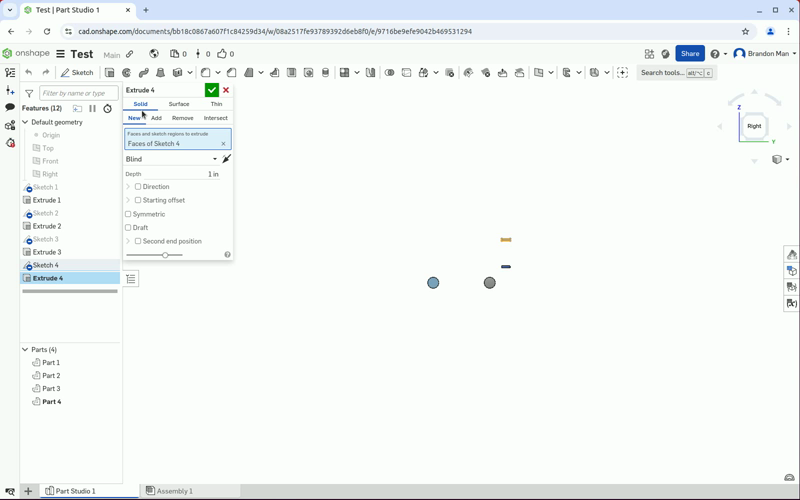
mouse_move(137, 120)
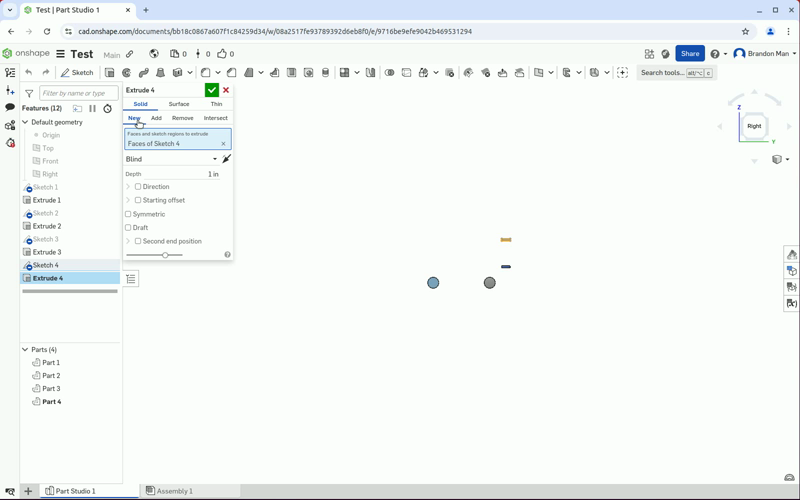
click(137, 120)
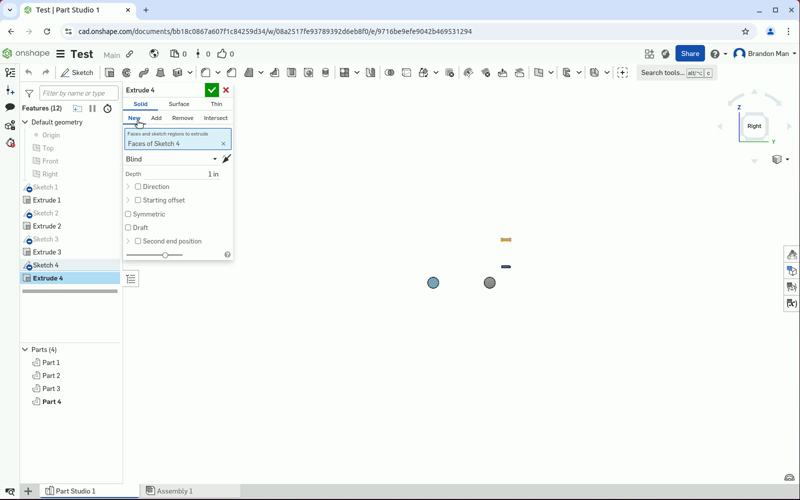
key(tab, 4)
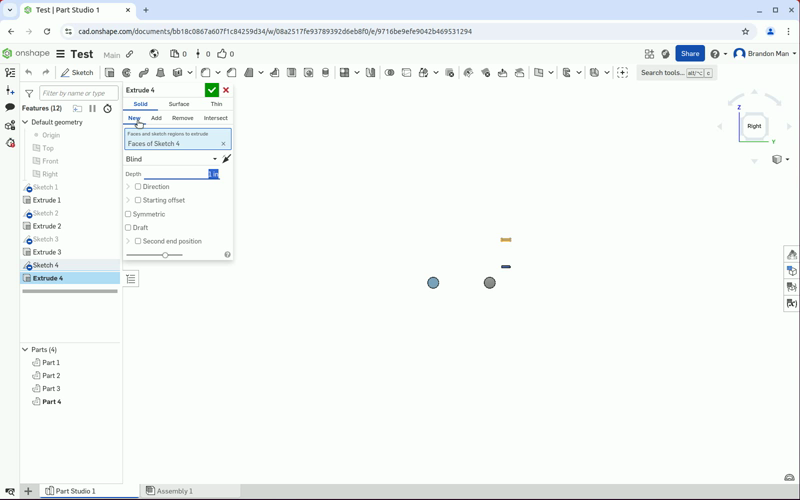
text(46.216)
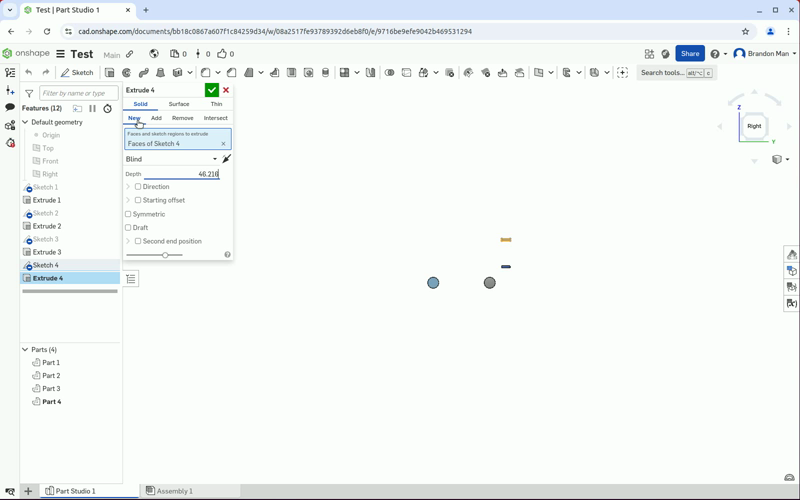
key(tab, 3)
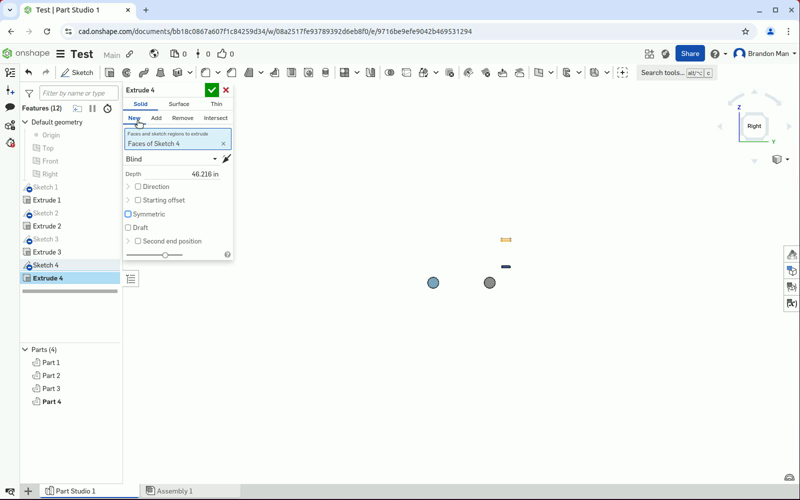
key(space)
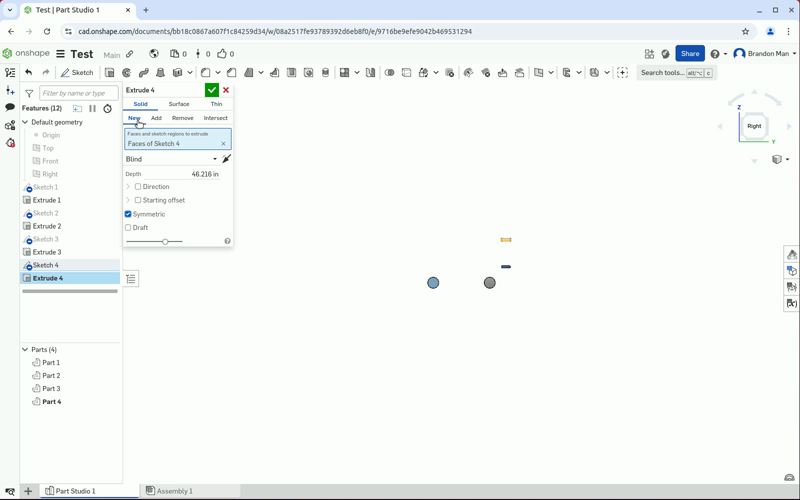
key(enter)
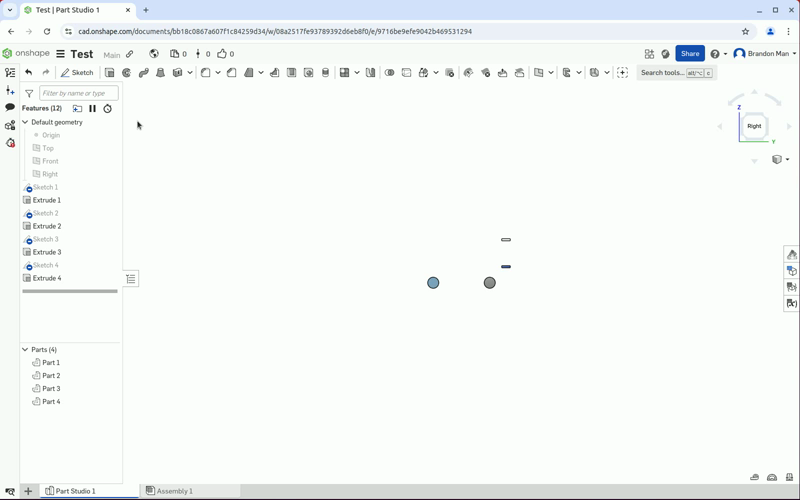
key(shift+h)
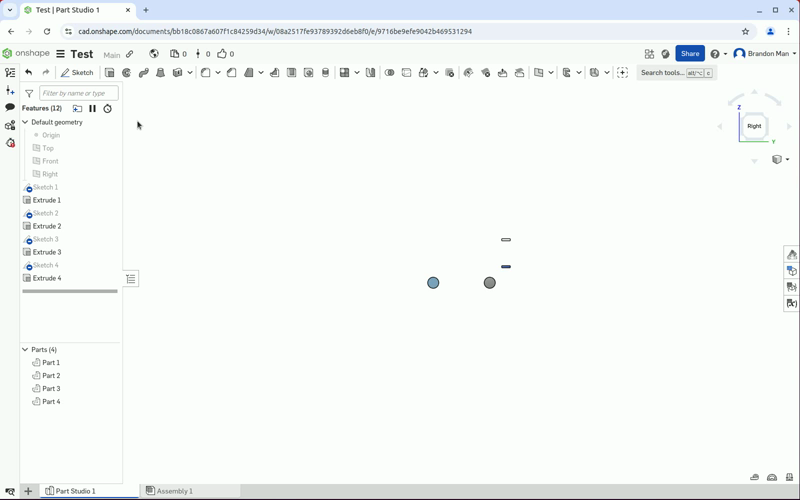
key(shift+h)
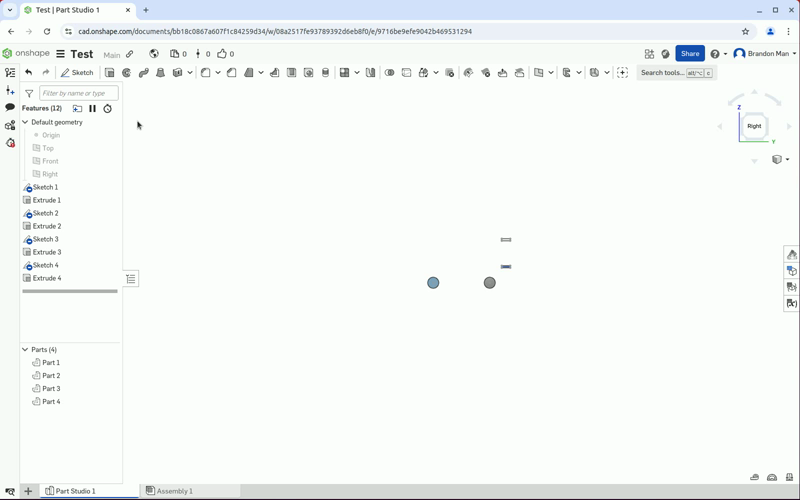
key(shift+7)
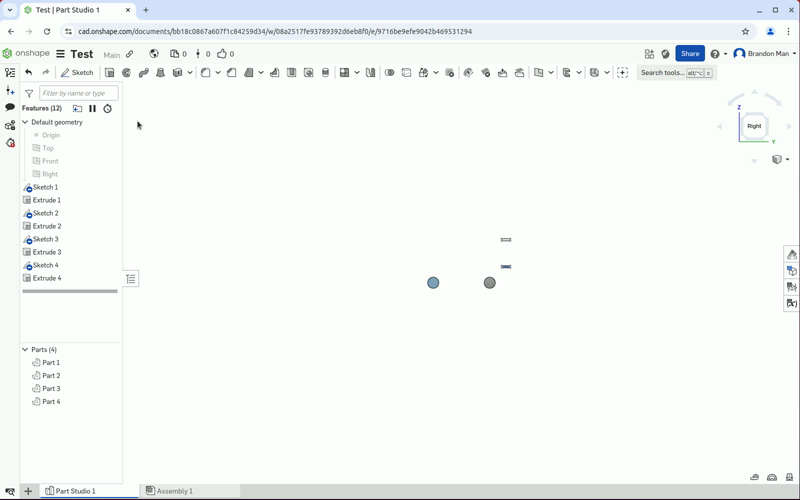
key(right, 2)
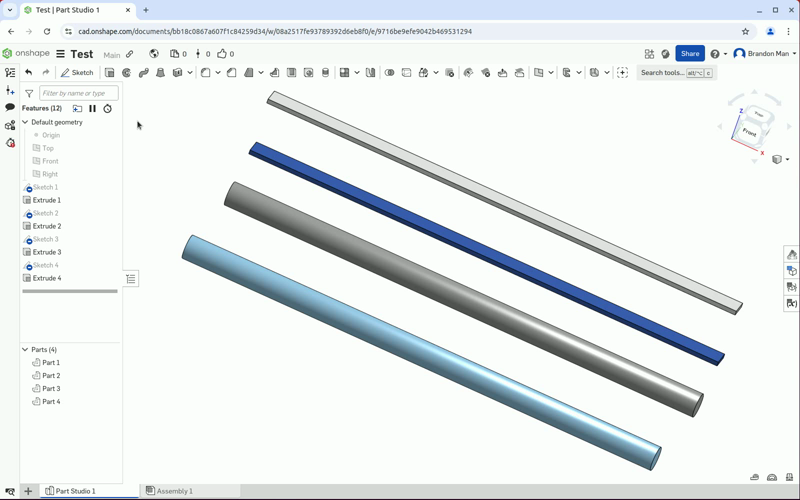
key(down, 2)
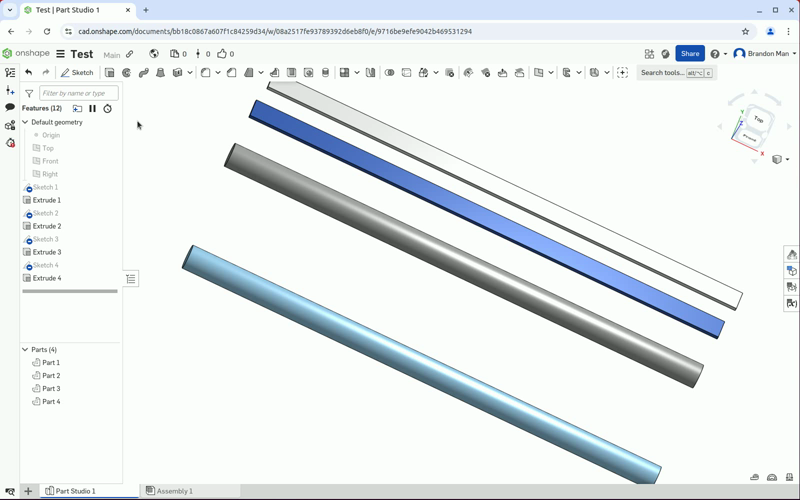
key(up, 2)
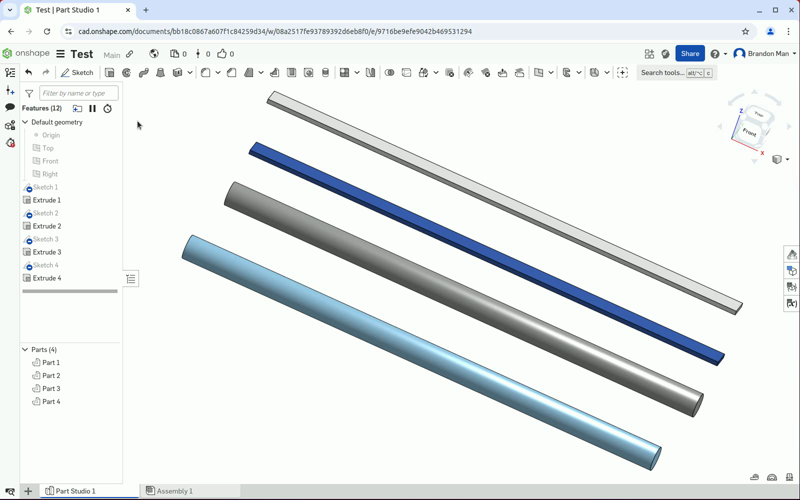
key(left, 2)
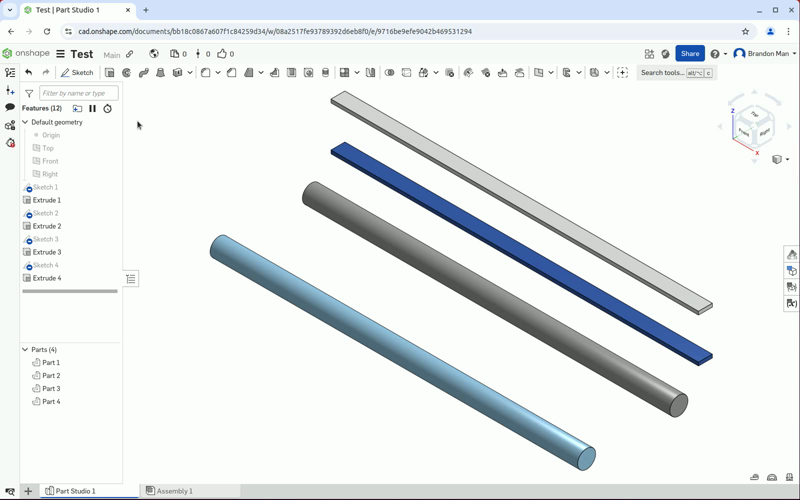
mouse_move(73, 189)
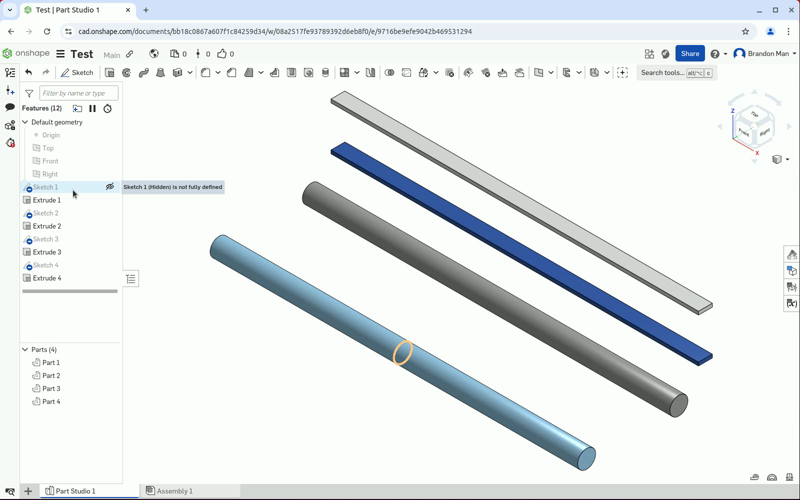
click(73, 189)